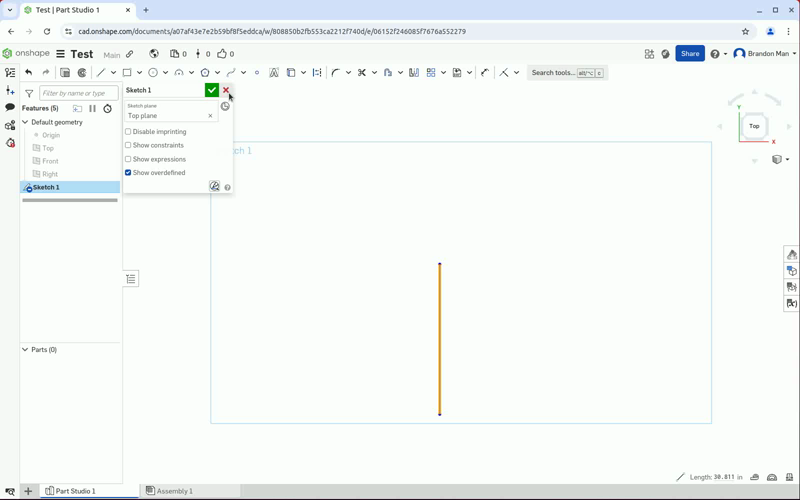
key(shift+h)
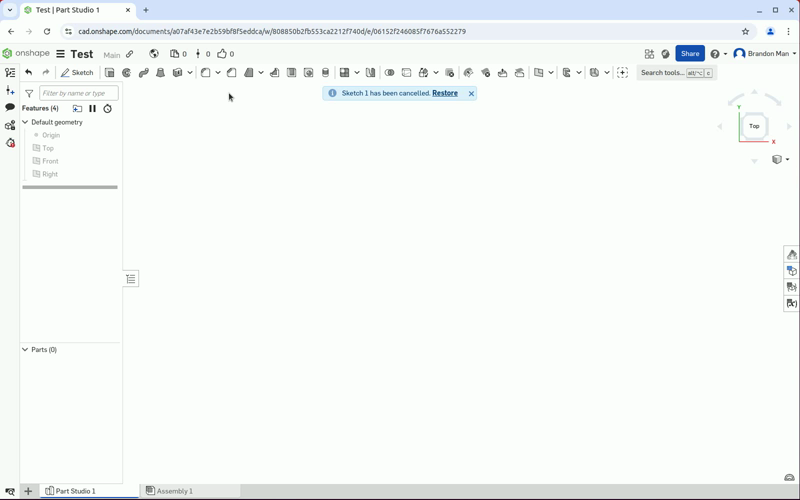
mouse_move(73, 352)
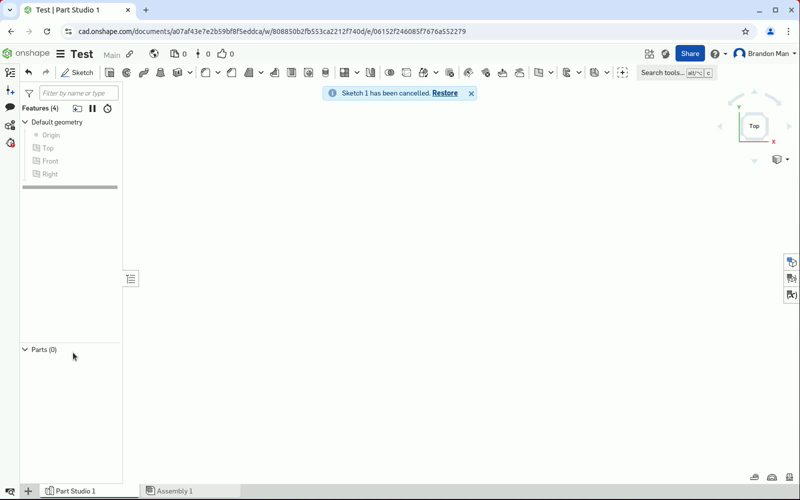
key(y)
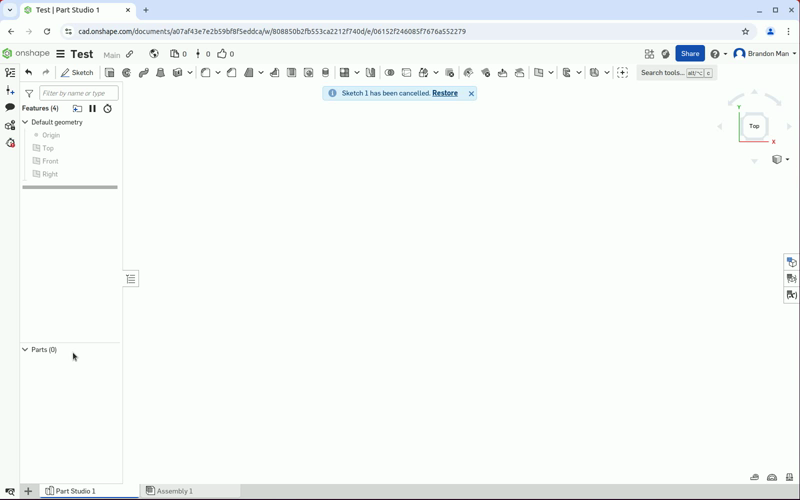
key(shift+p)
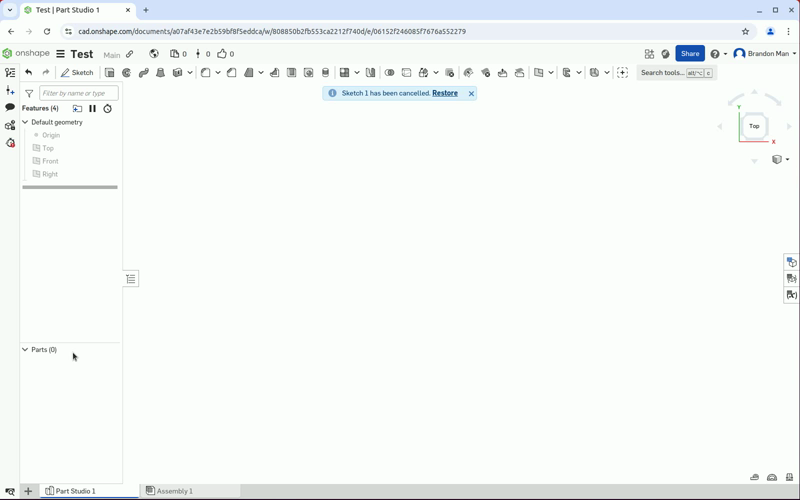
key(space)
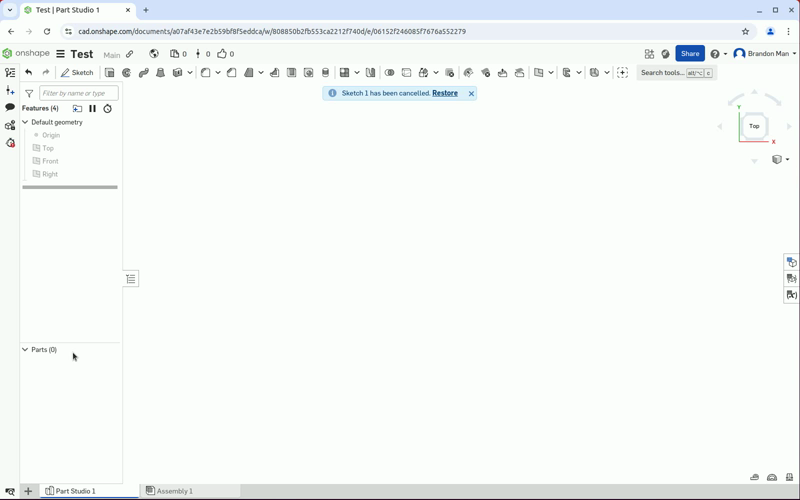
key_down(shift)
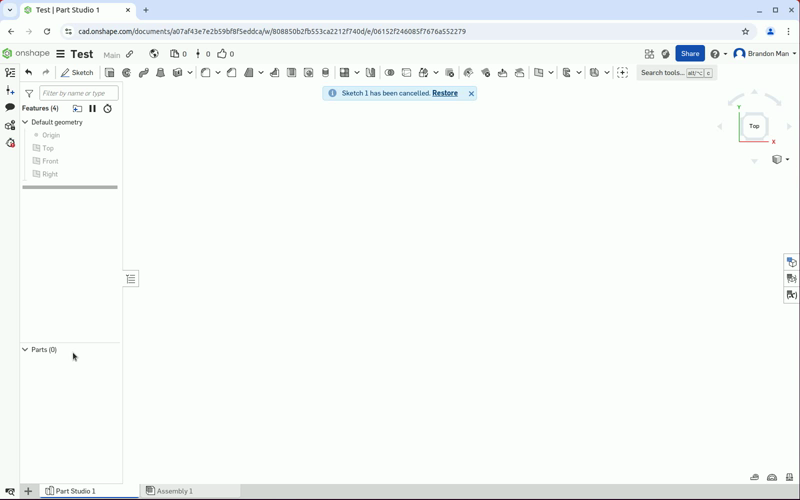
key(up)
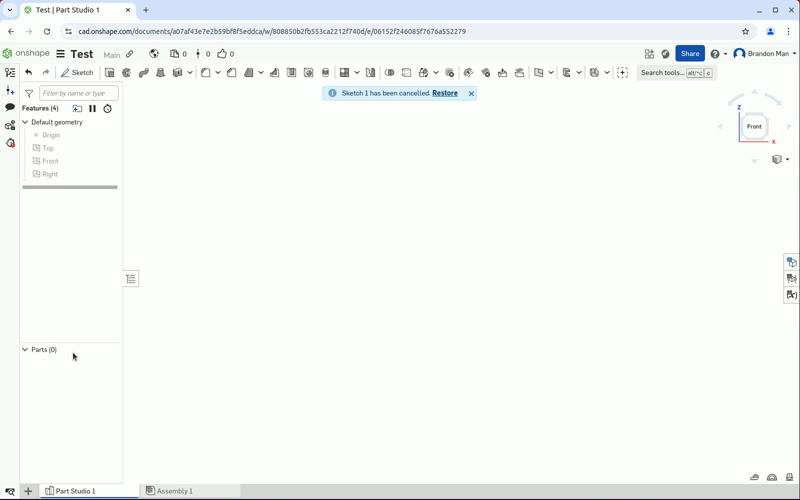
key_up(shift)
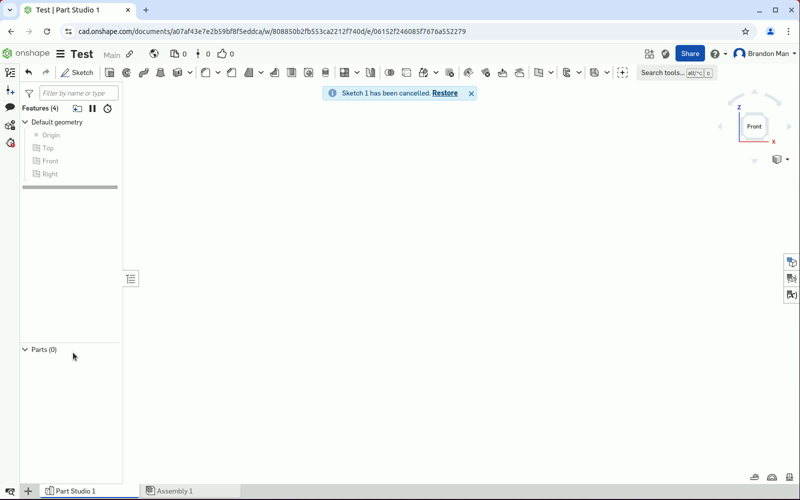
mouse_move(73, 352)
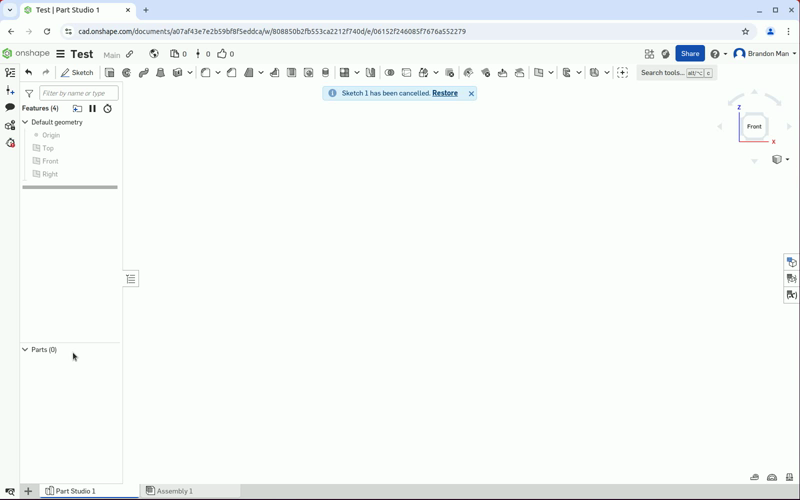
key(shift+y)
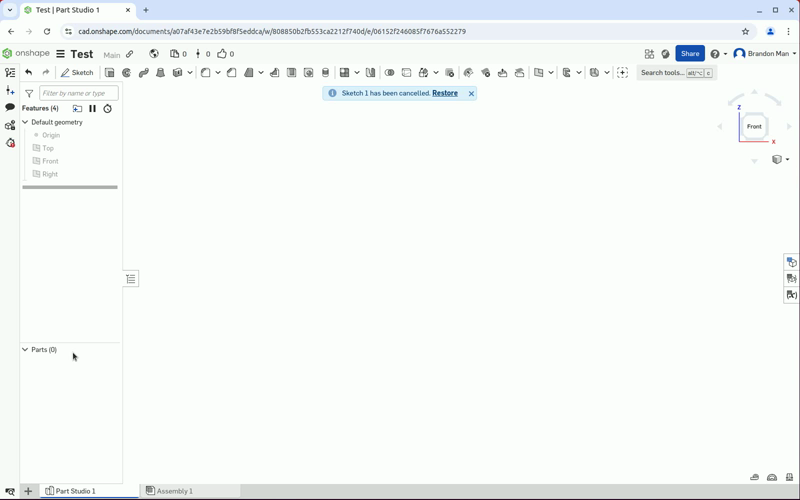
key(shift+s)
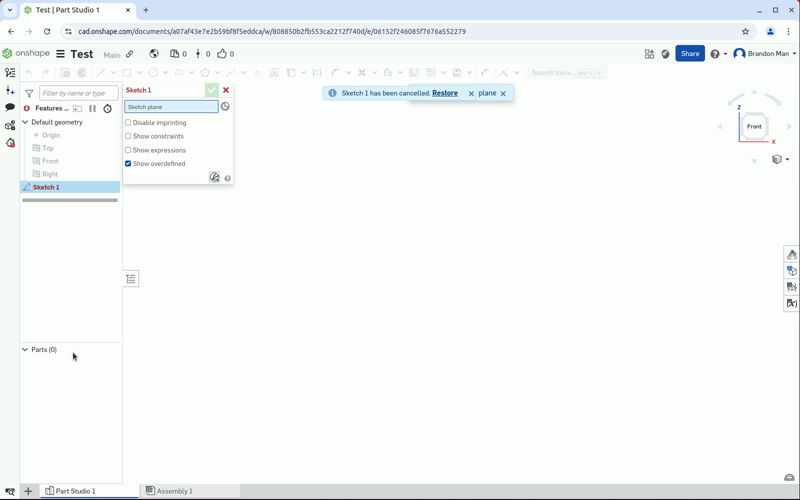
mouse_move(73, 163)
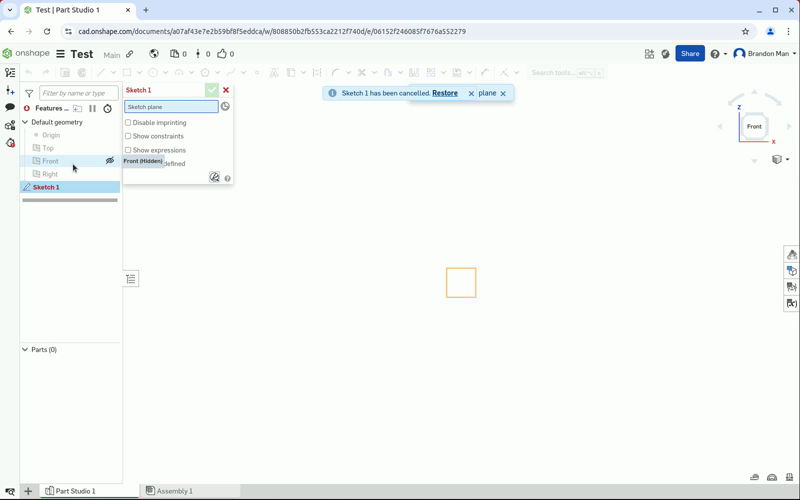
click(73, 163)
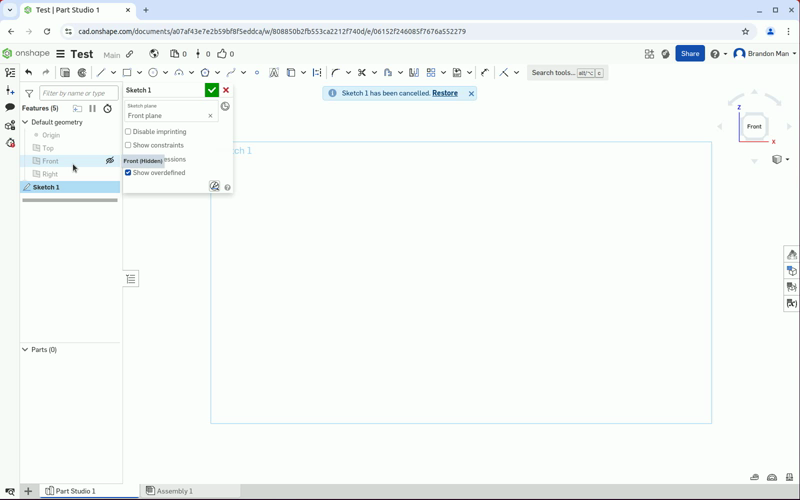
mouse_move(73, 352)
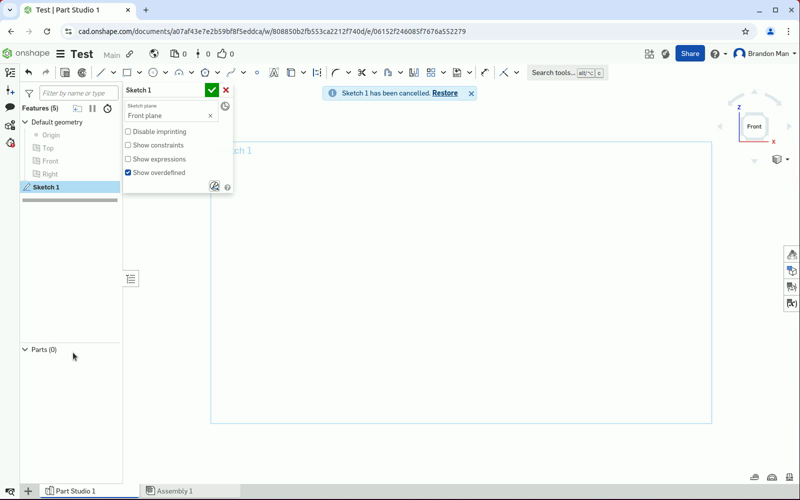
key(y)
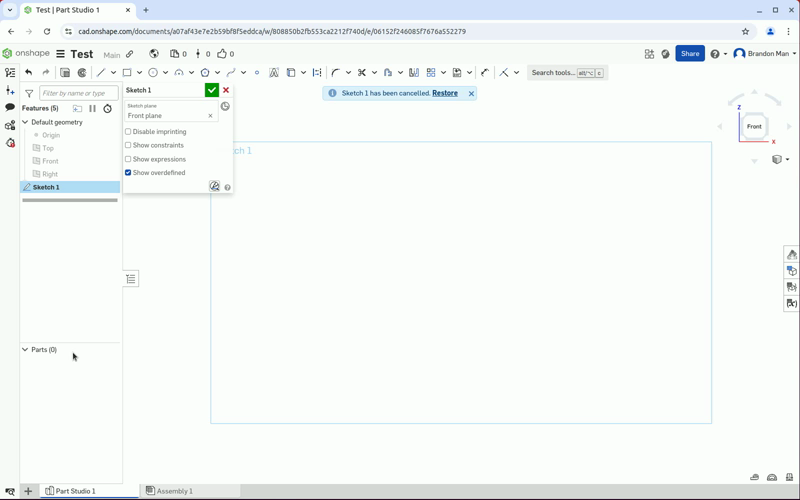
key(l)
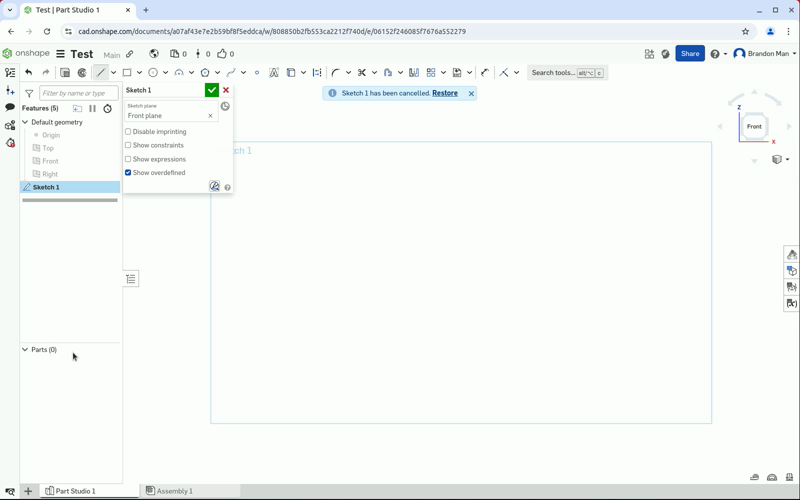
key_down(shift)
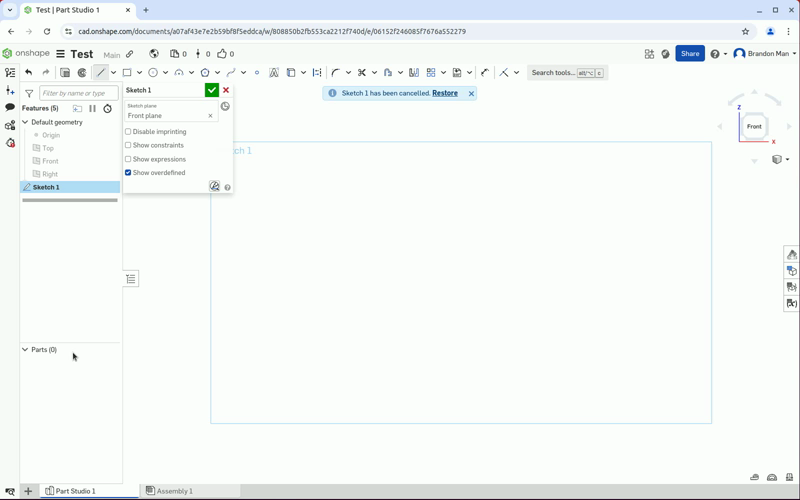
mouse_move(406, 282)
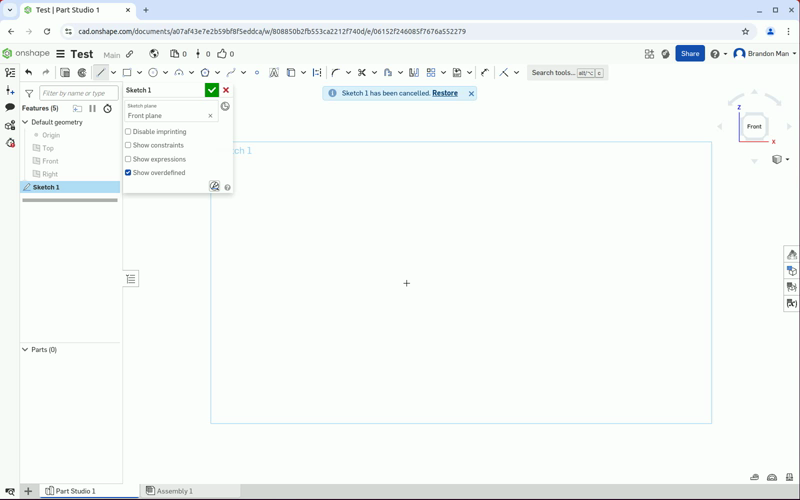
click(406, 282)
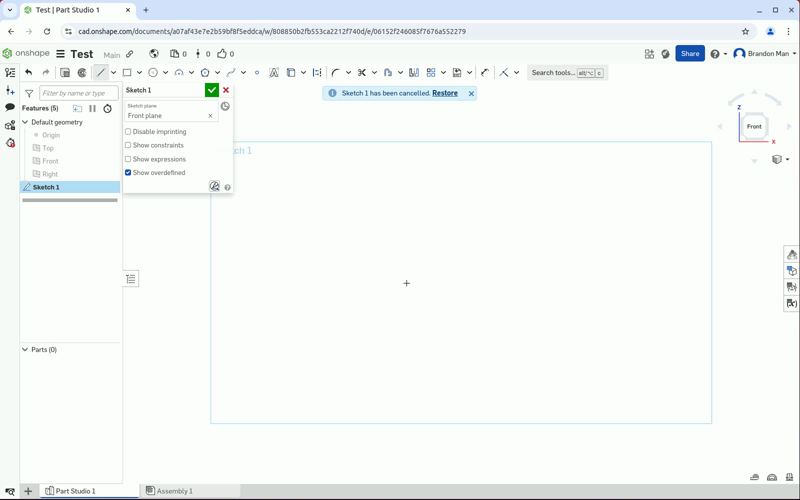
key_up(shift)
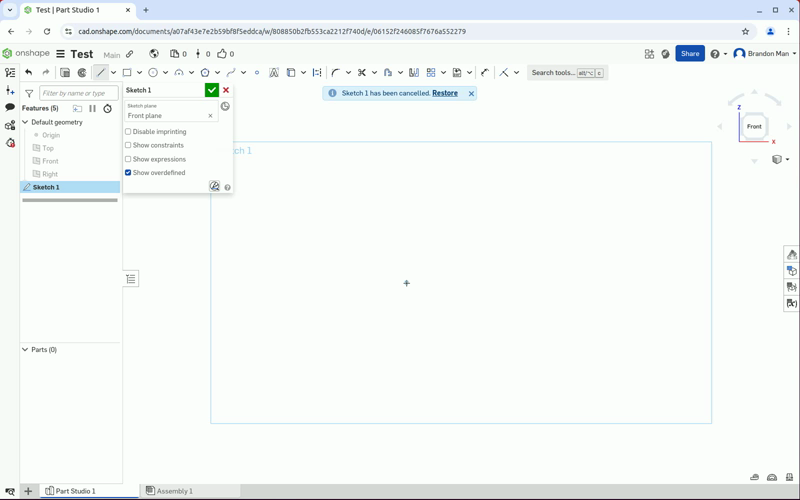
key_down(shift)
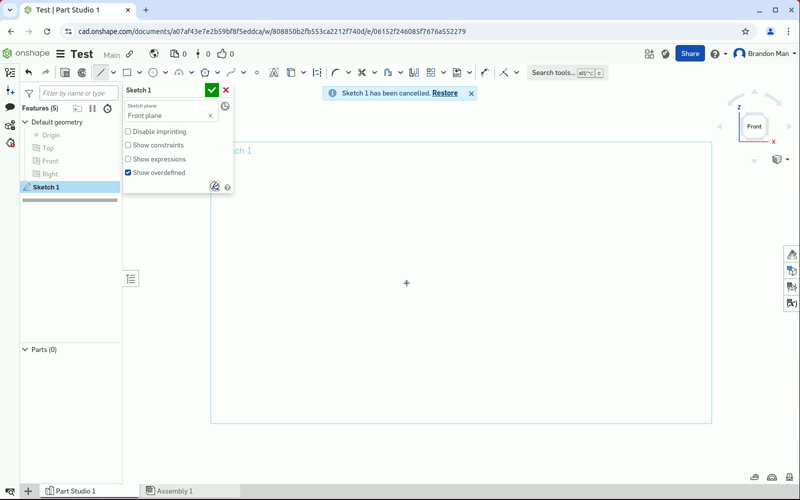
mouse_move(436, 282)
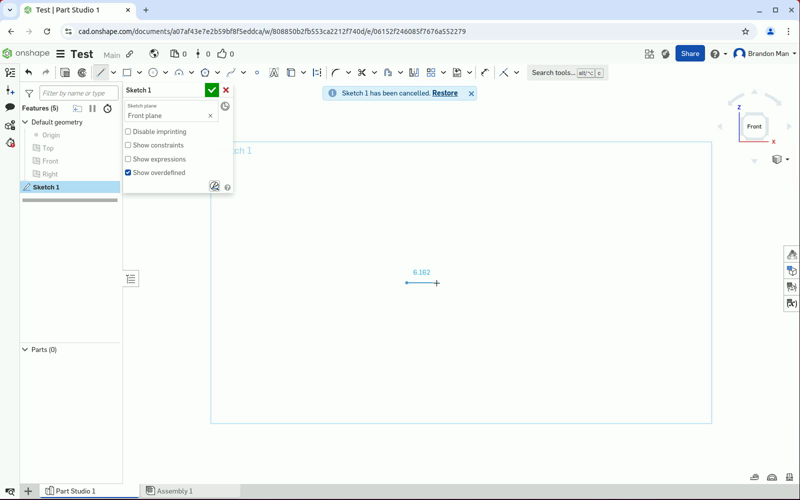
mouse_move(461, 282)
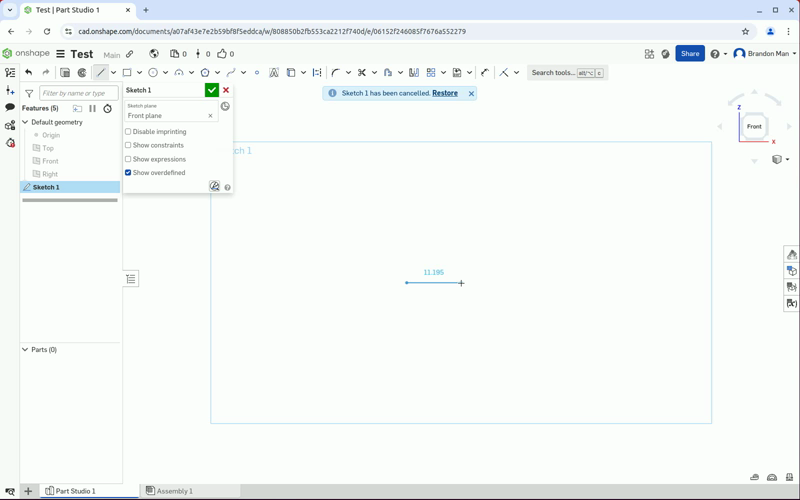
click(461, 282)
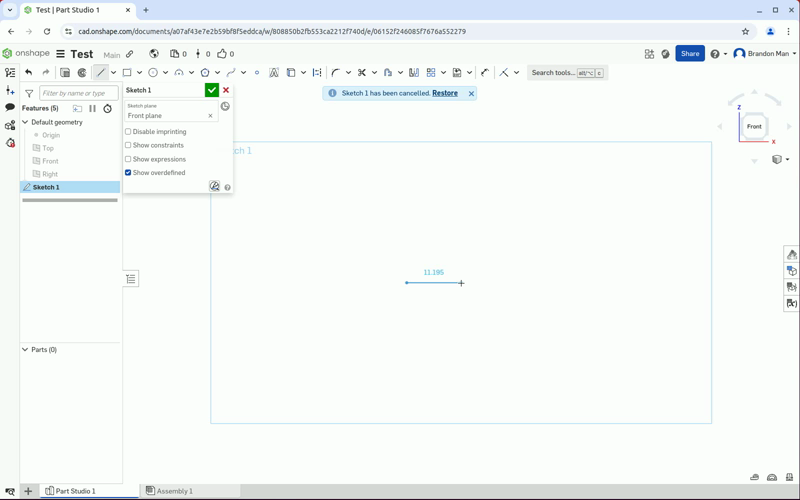
key_up(shift)
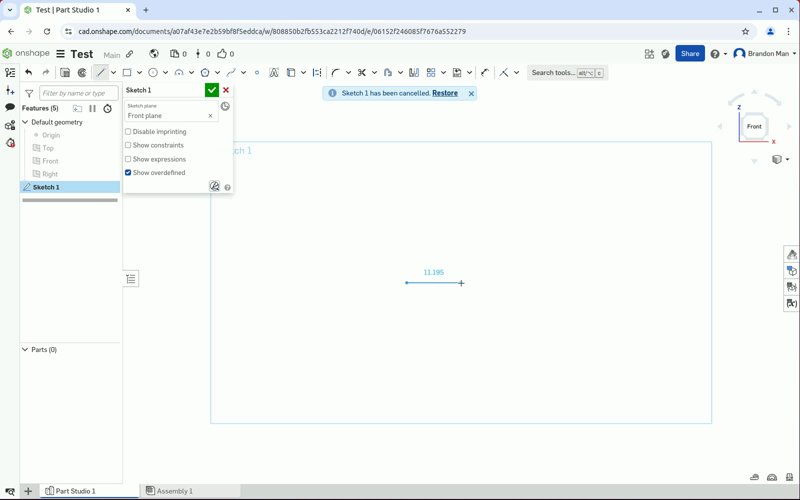
key_down(shift)
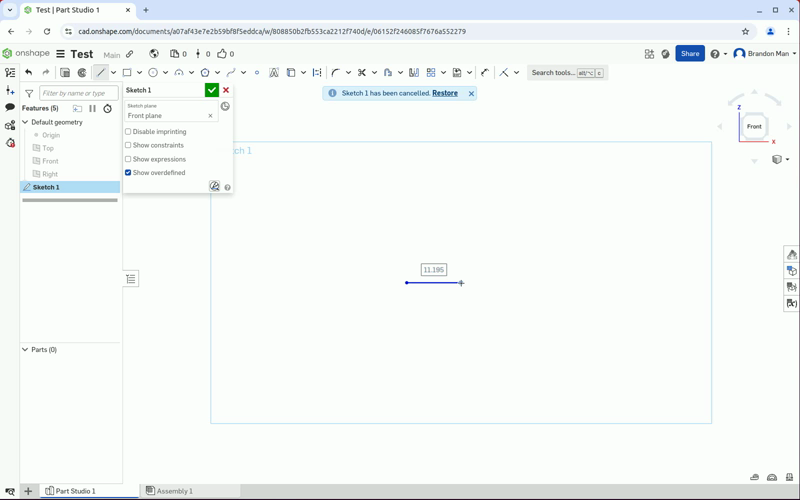
mouse_move(491, 282)
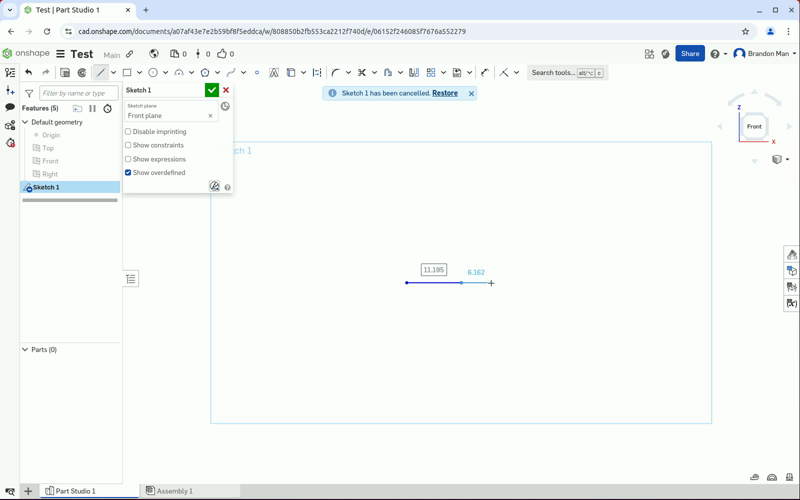
mouse_move(461, 278)
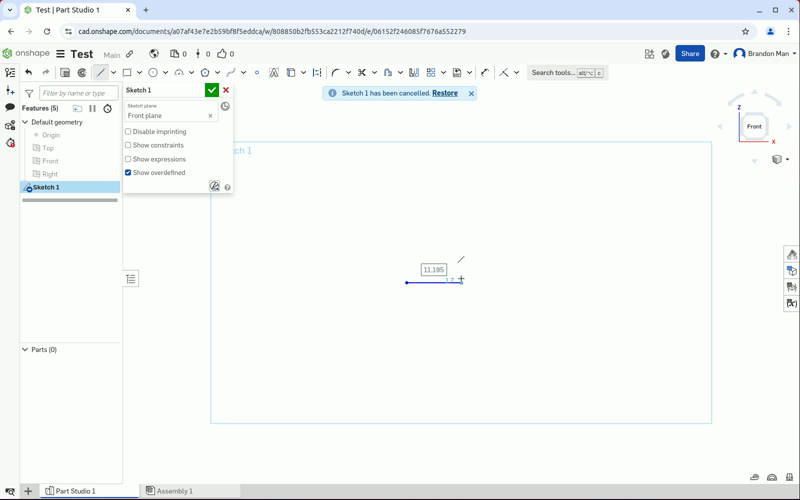
scroll(6)
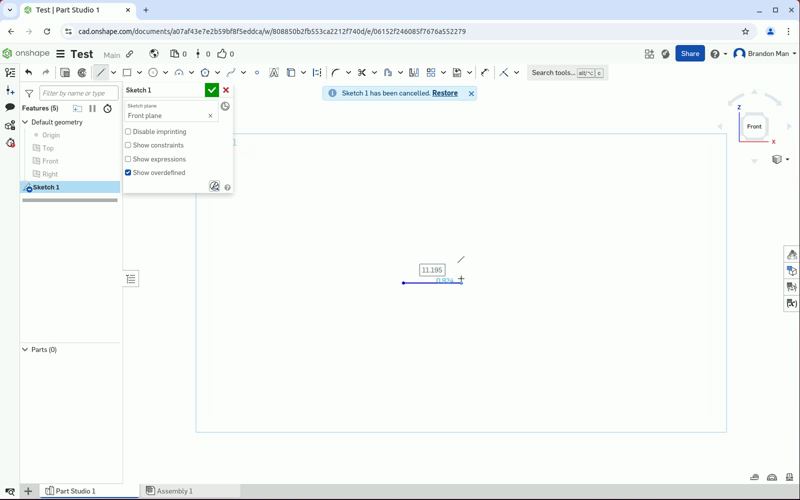
scroll(6)
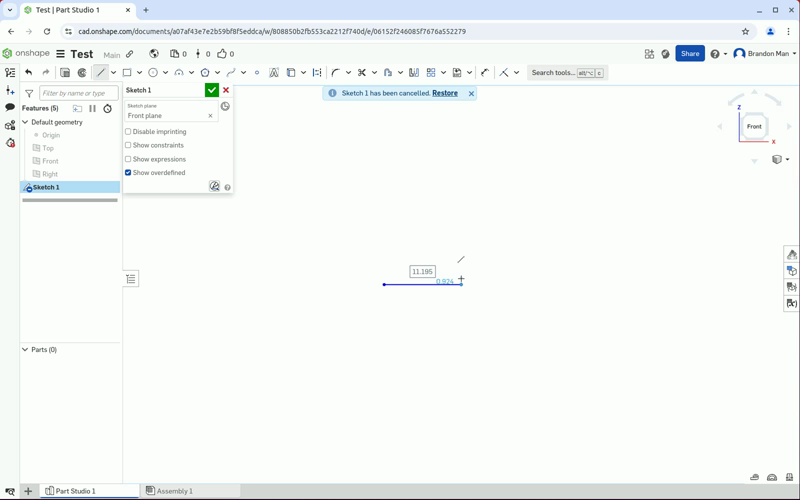
scroll(6)
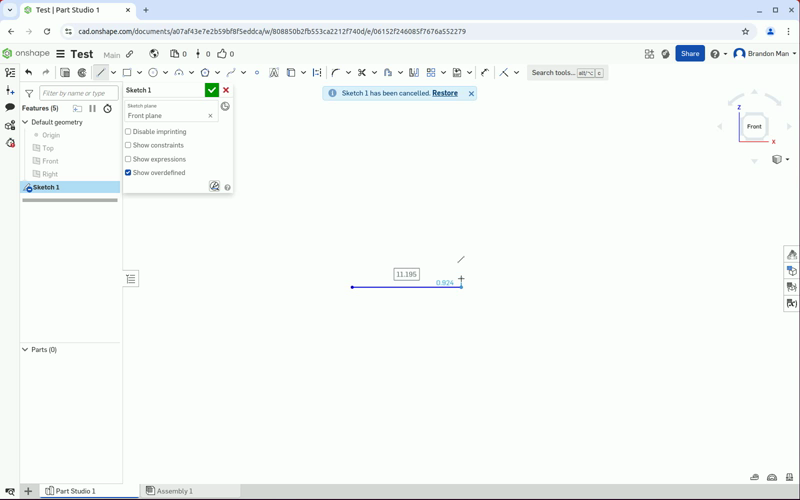
scroll(6)
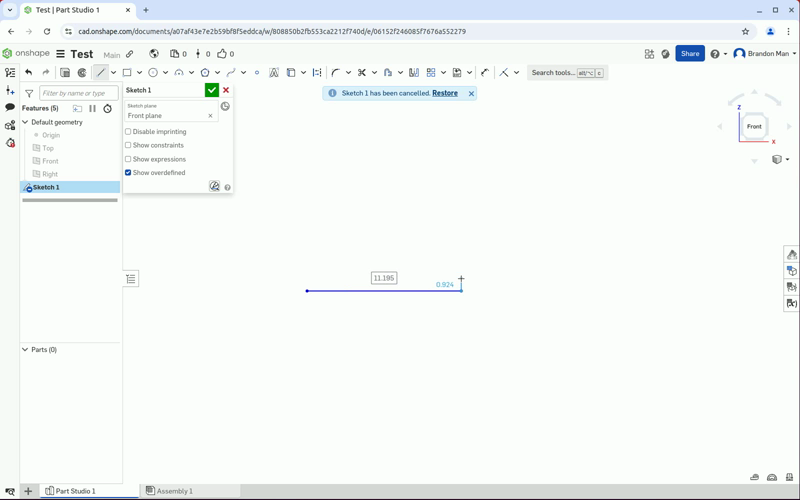
scroll(6)
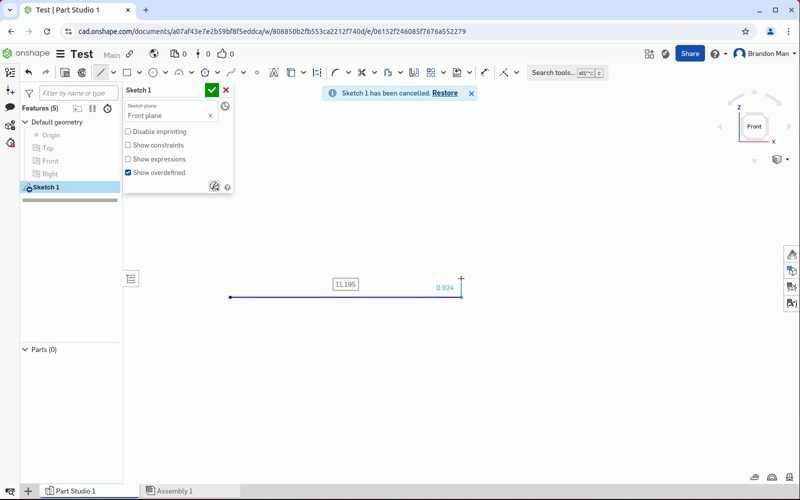
scroll(6)
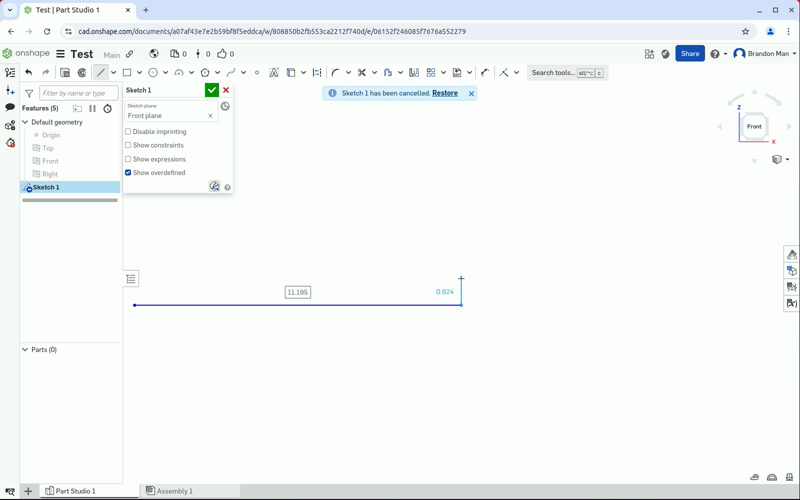
scroll(6)
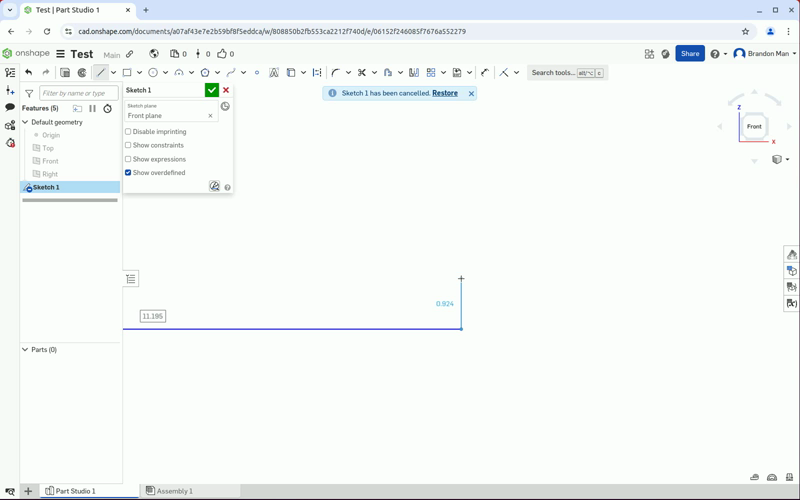
click(461, 278)
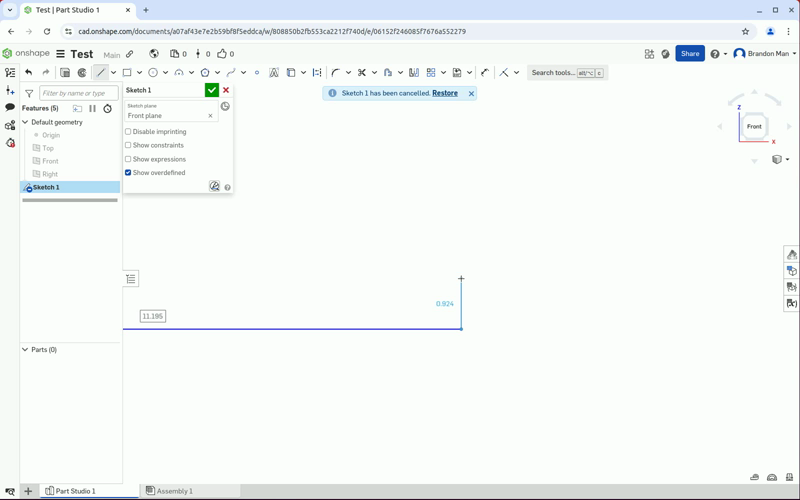
scroll(-6)
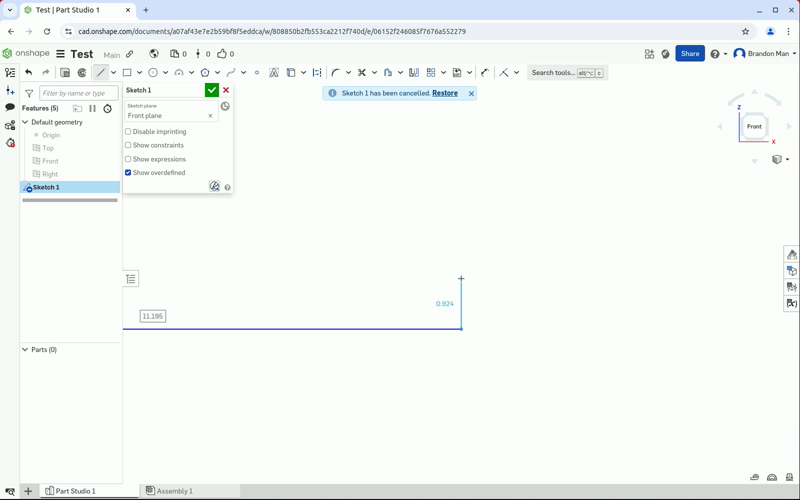
scroll(-6)
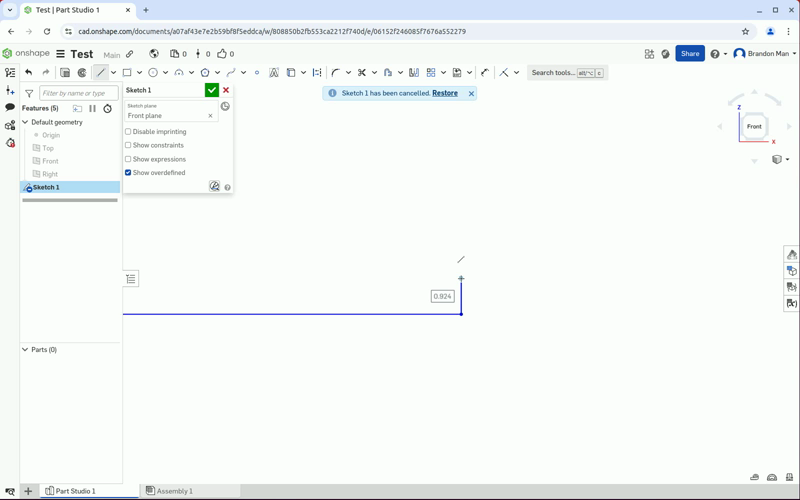
scroll(-6)
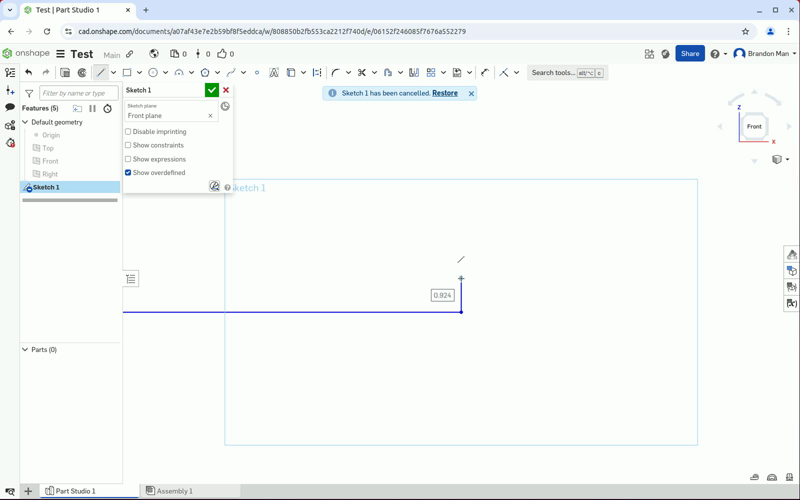
scroll(-6)
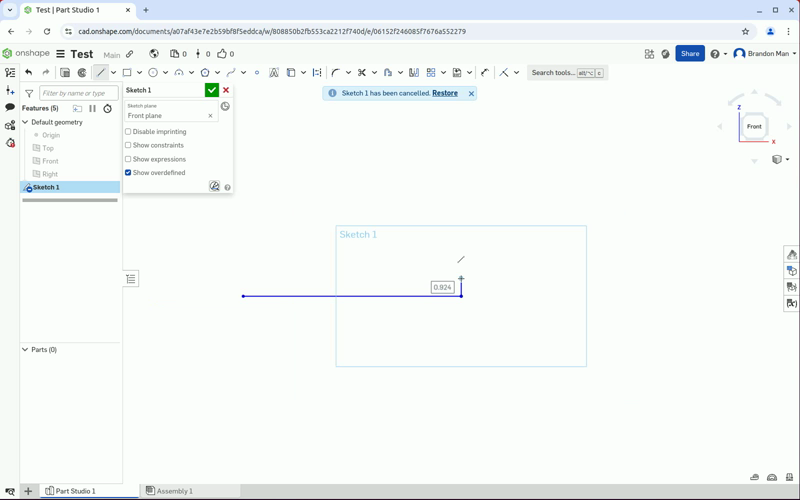
scroll(-6)
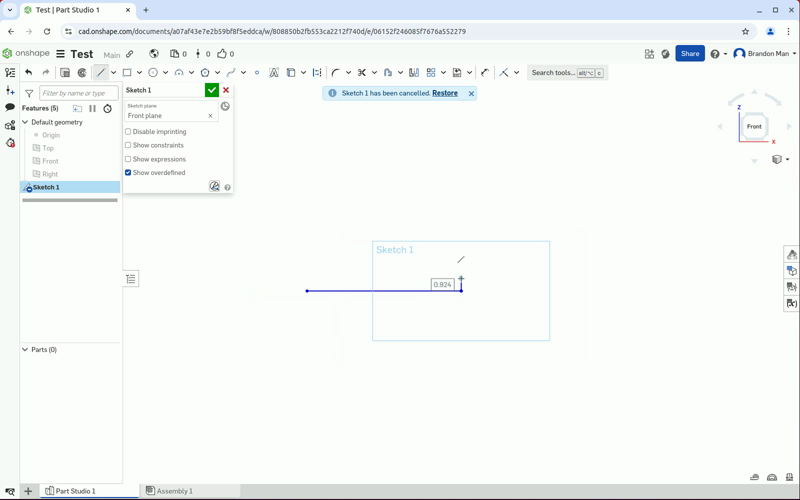
scroll(-6)
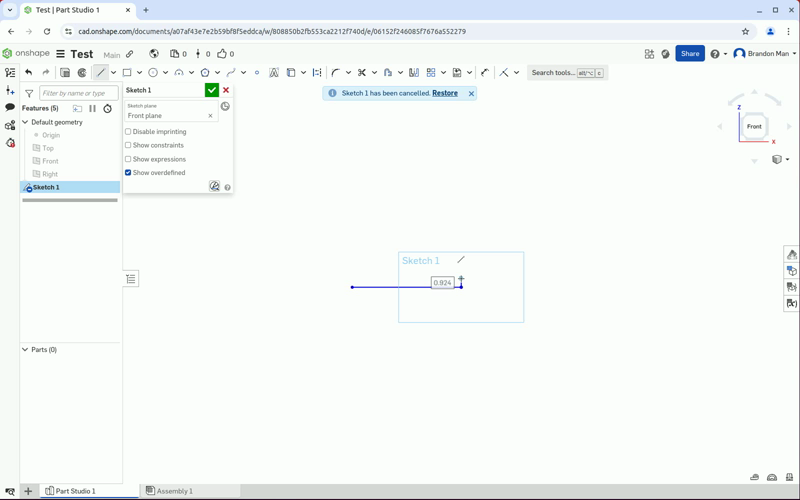
scroll(-6)
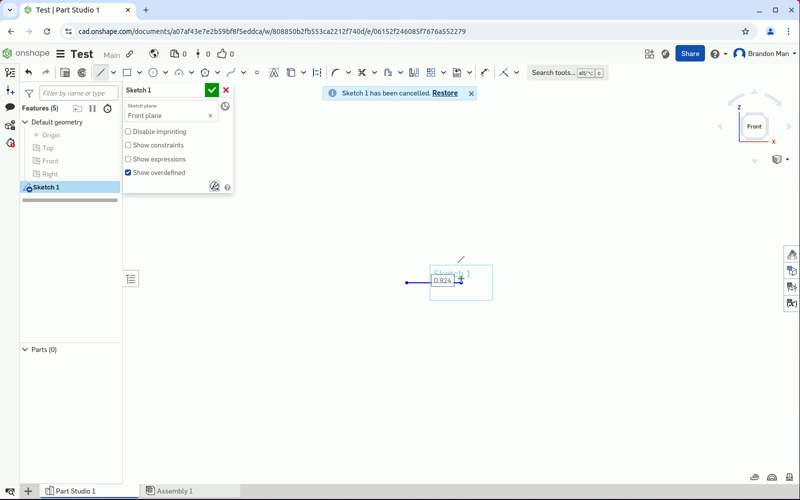
key_up(shift)
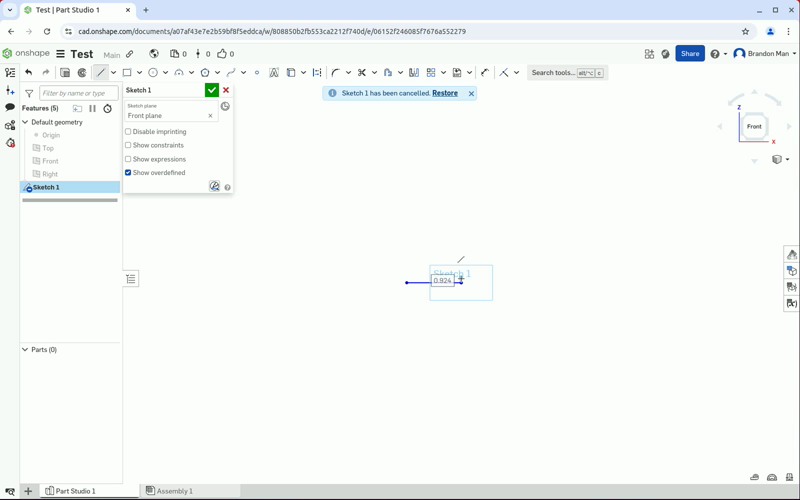
key_down(shift)
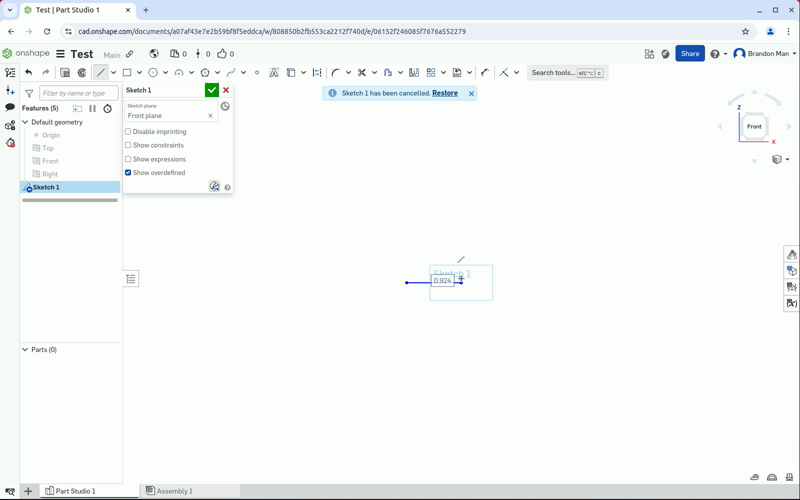
mouse_move(491, 278)
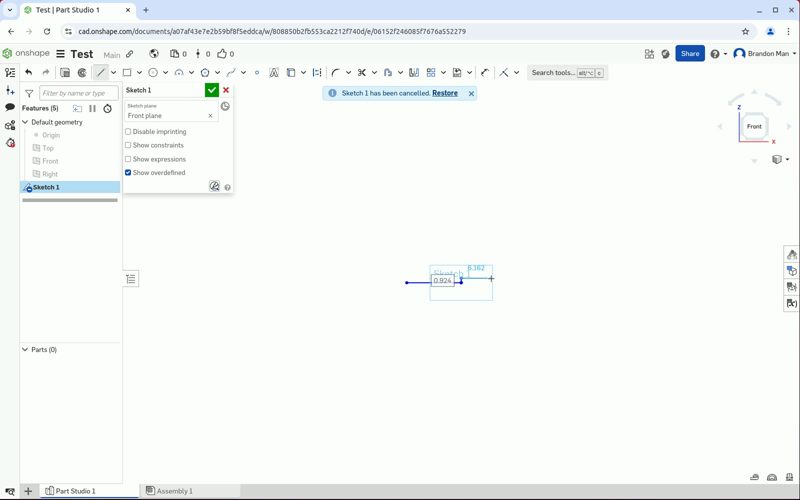
mouse_move(420, 278)
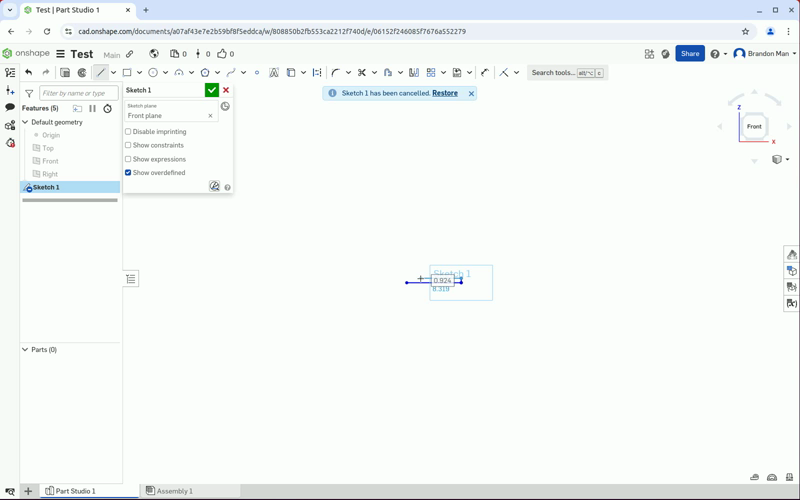
click(420, 278)
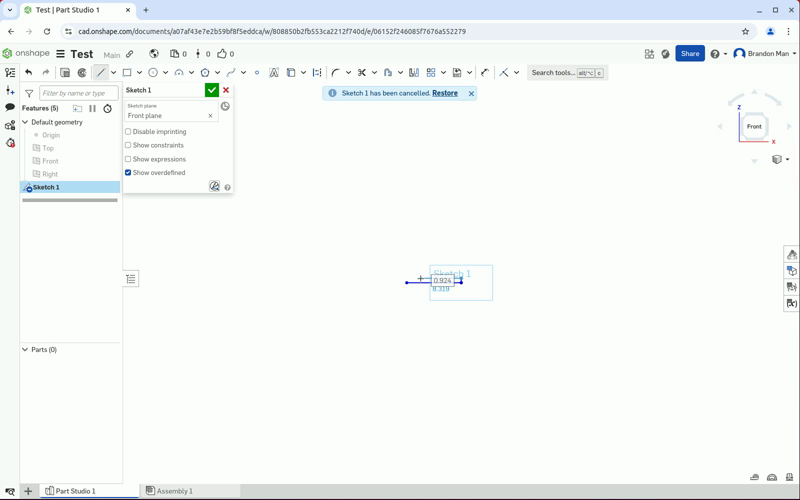
key_up(shift)
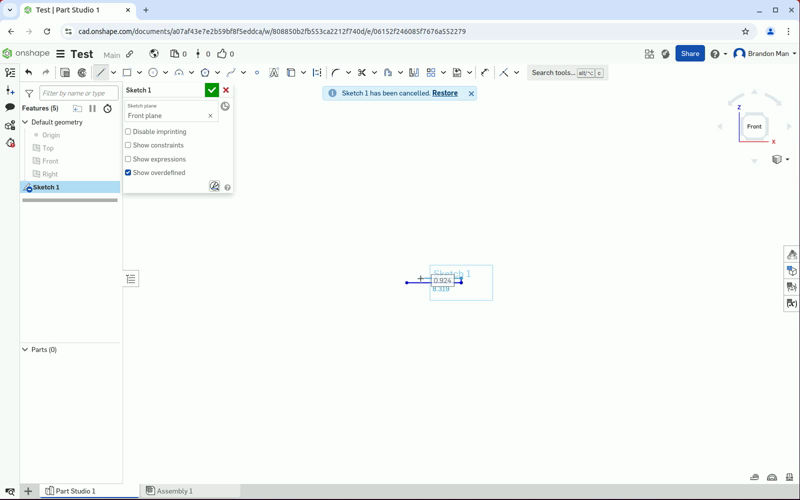
key_down(shift)
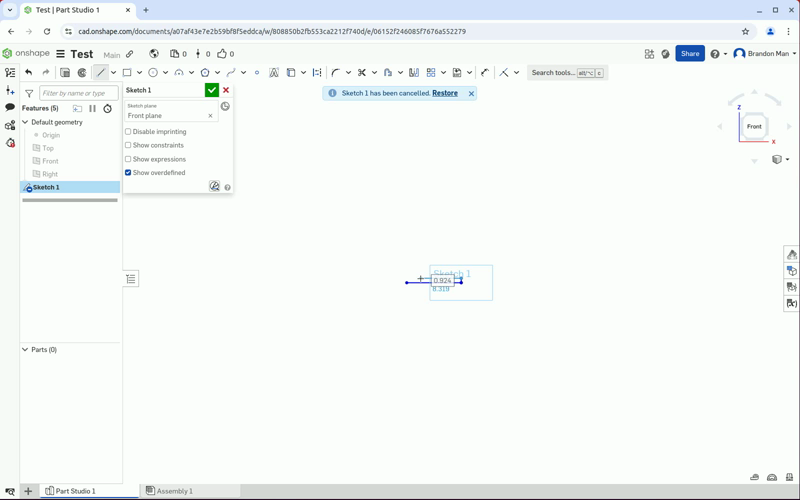
mouse_move(450, 278)
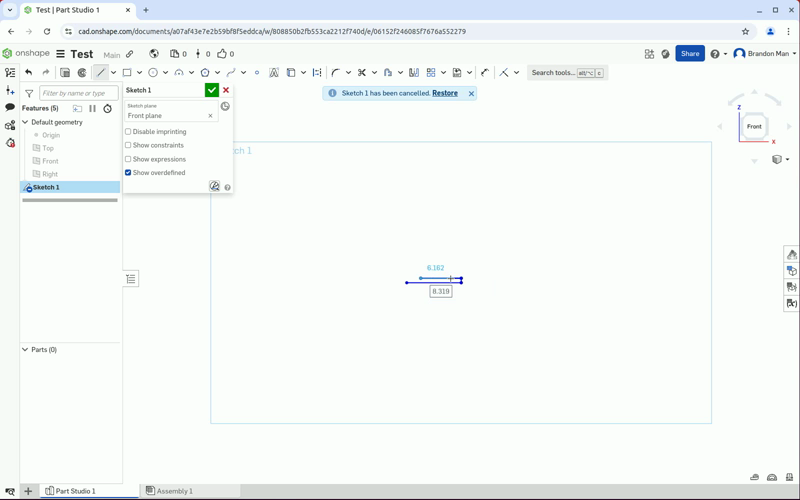
mouse_move(461, 249)
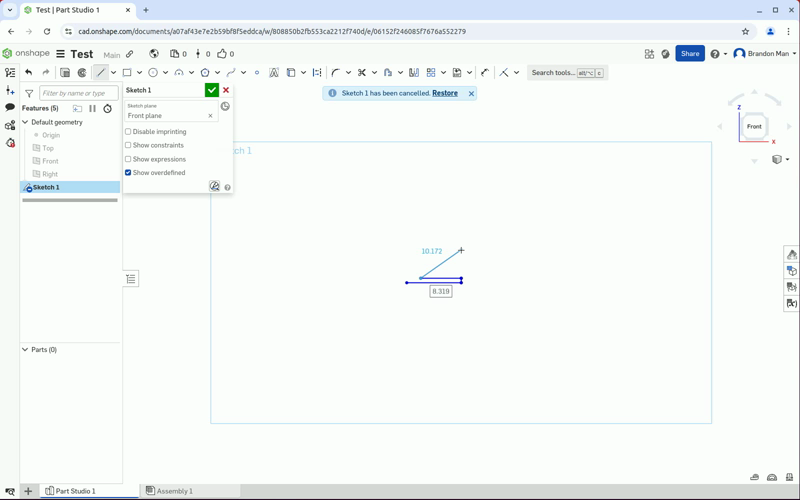
click(461, 249)
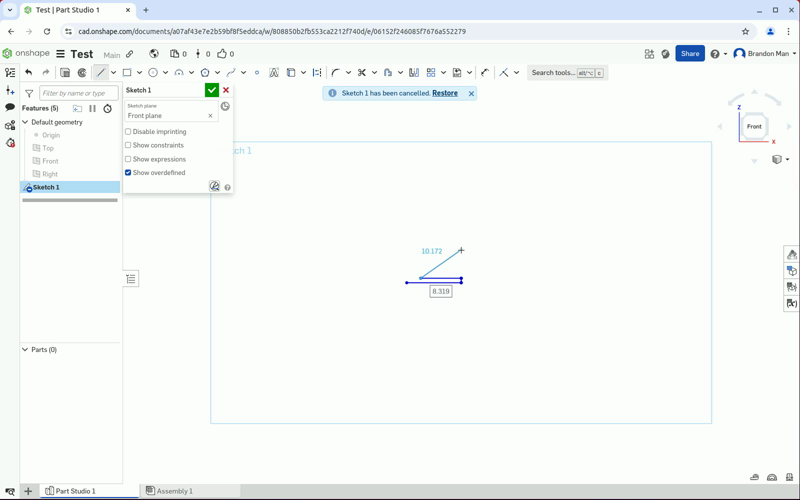
key_up(shift)
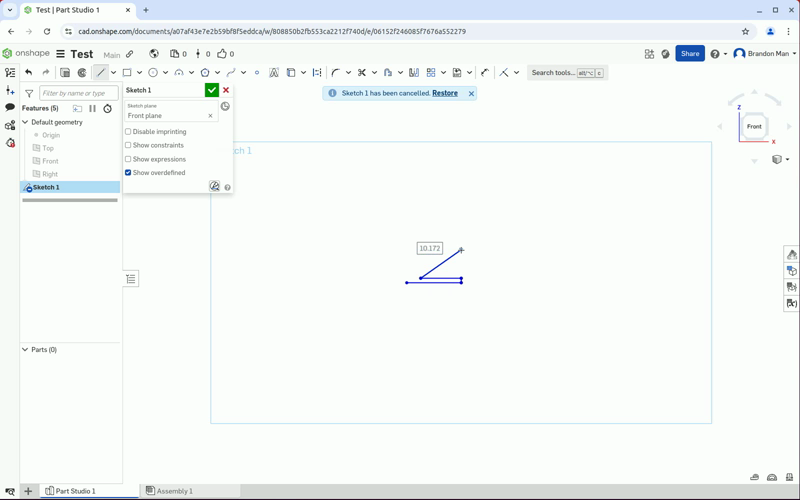
key_down(shift)
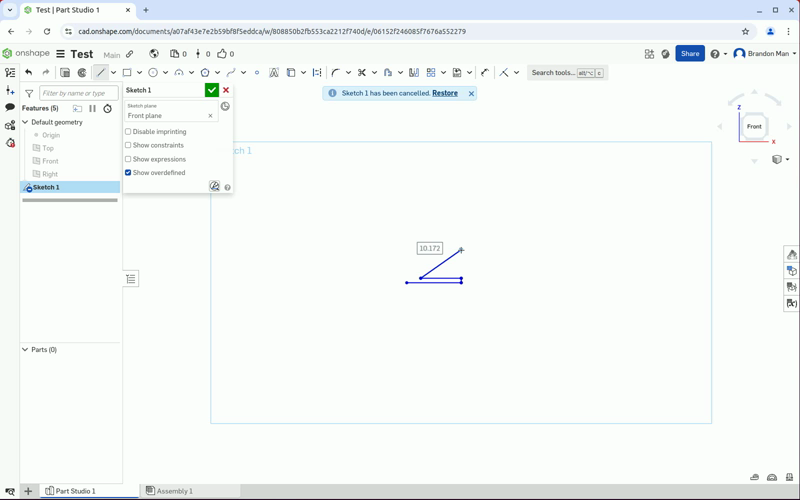
mouse_move(491, 249)
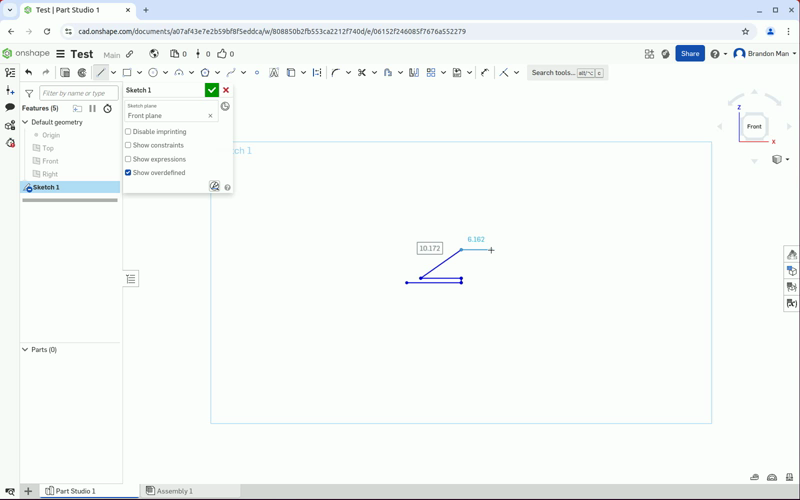
mouse_move(461, 245)
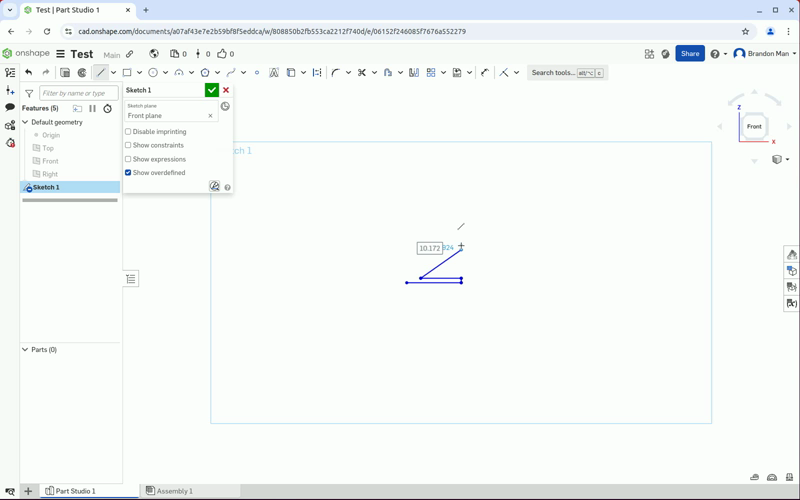
scroll(6)
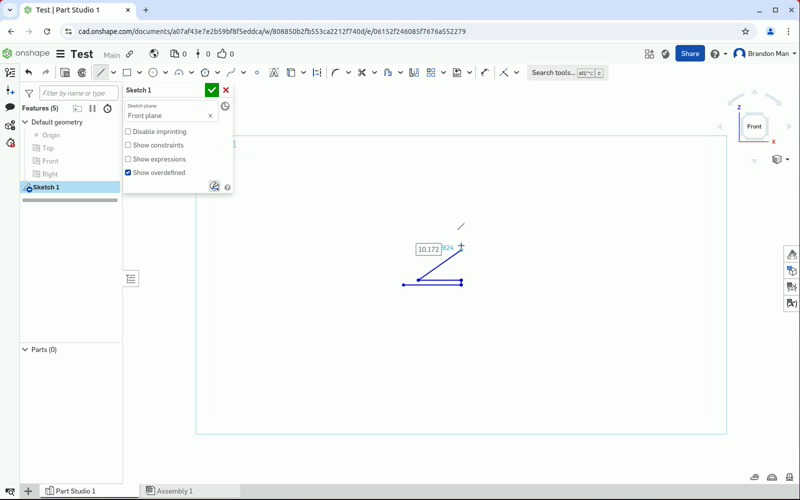
scroll(6)
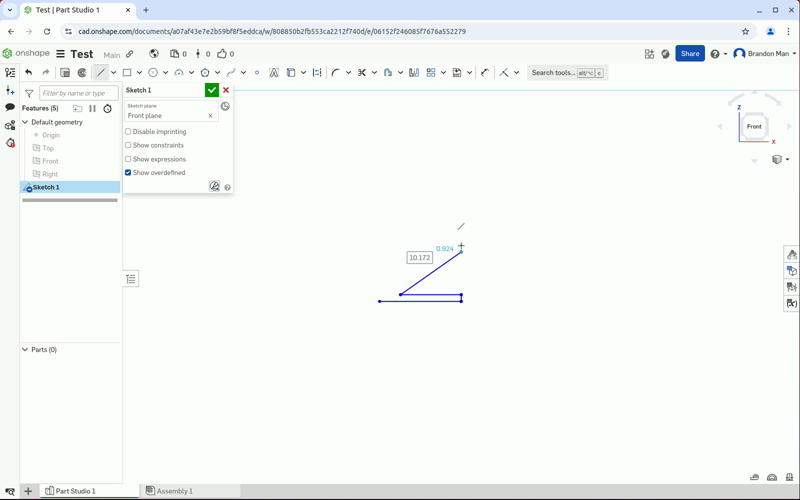
scroll(6)
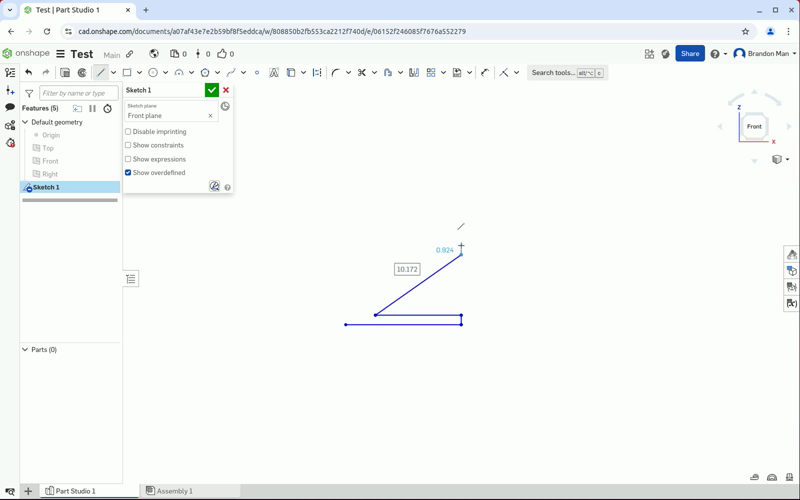
scroll(6)
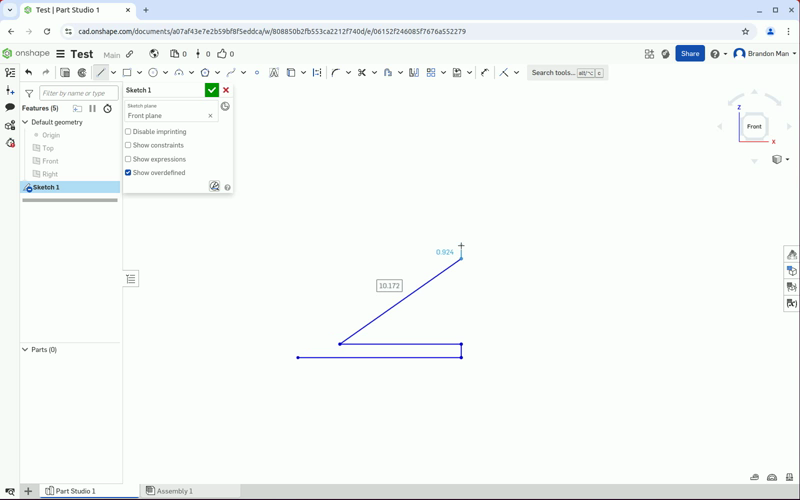
scroll(6)
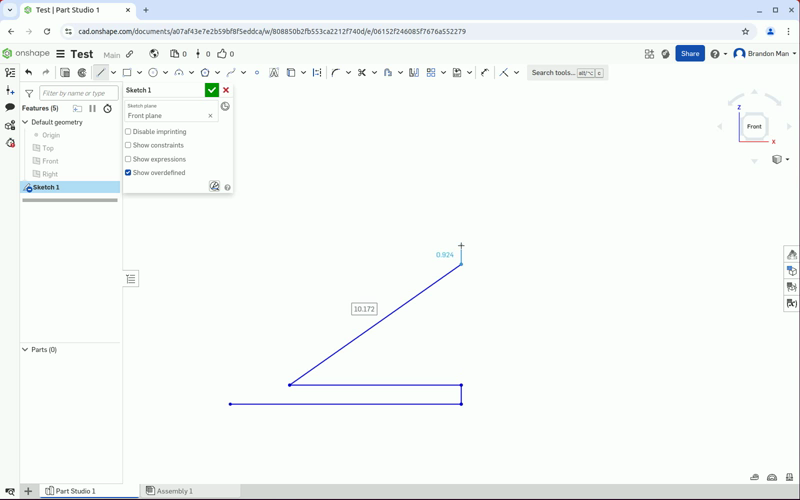
scroll(6)
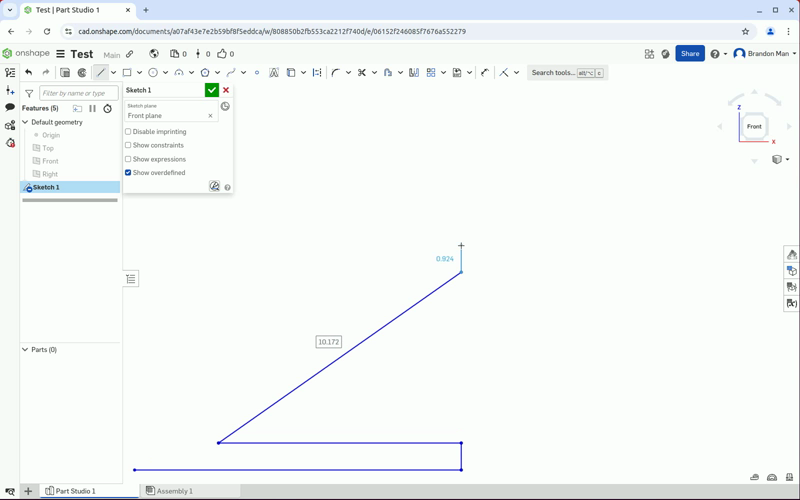
scroll(6)
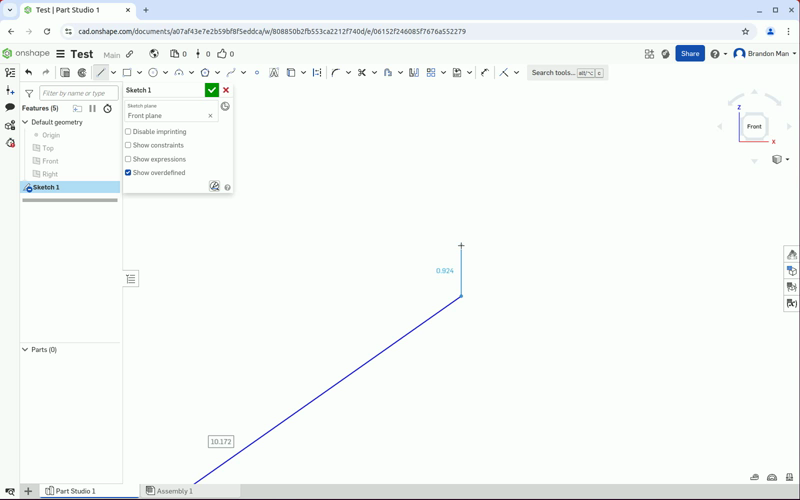
click(461, 245)
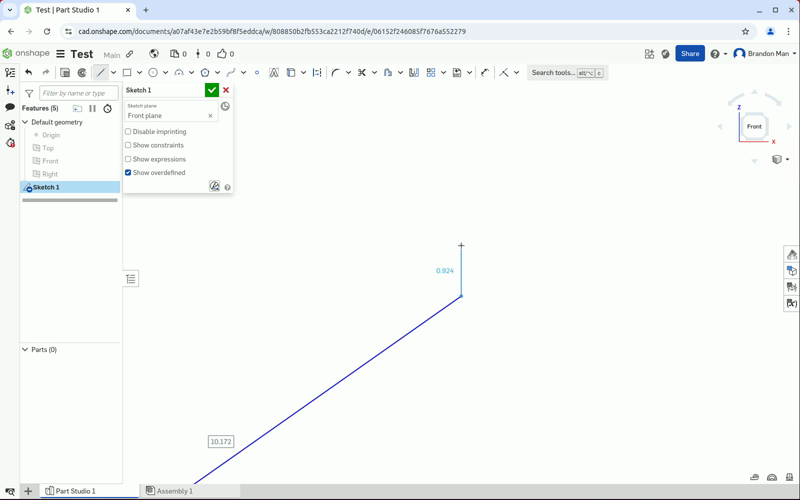
scroll(-6)
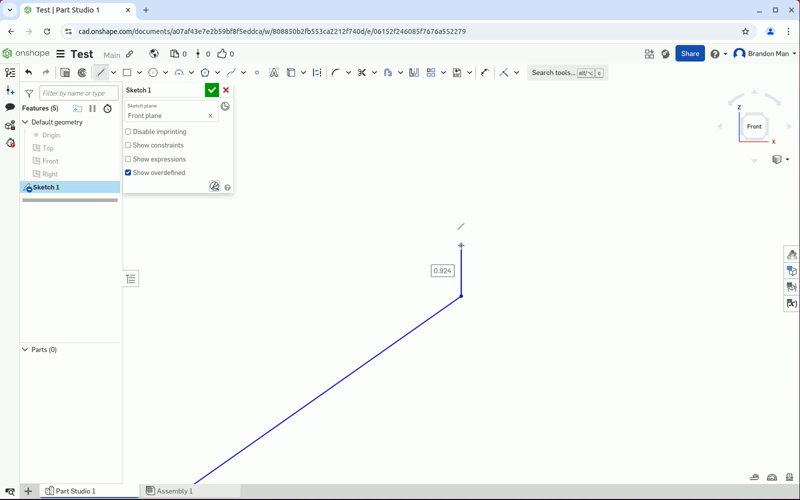
scroll(-6)
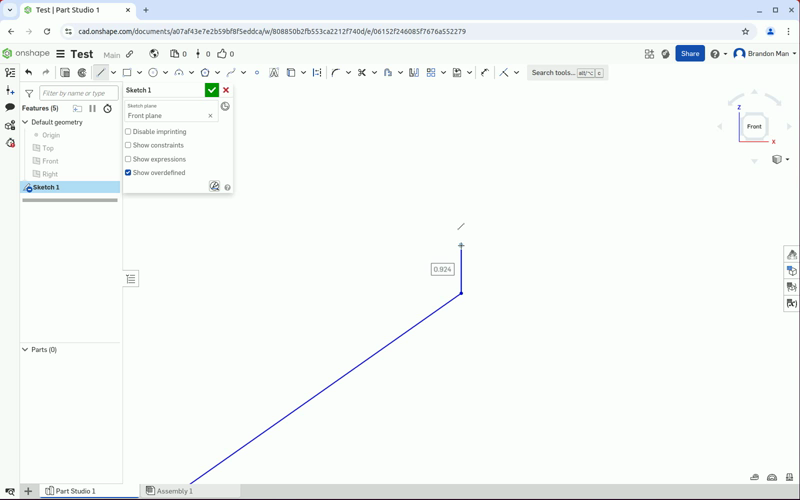
scroll(-6)
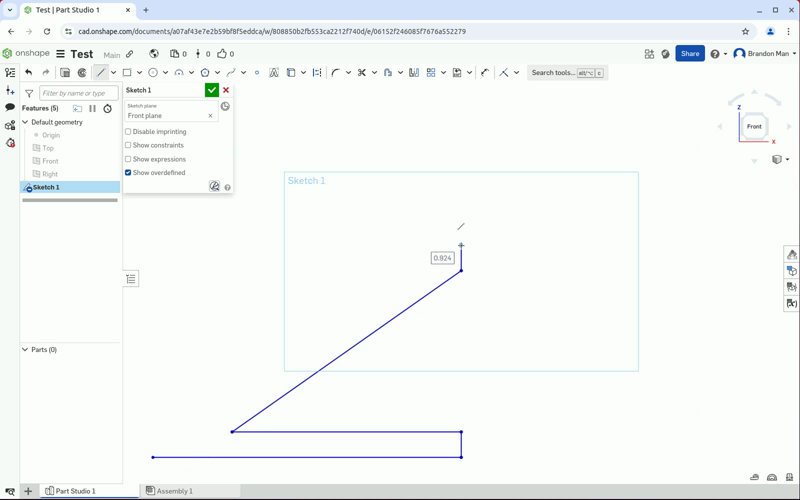
scroll(-6)
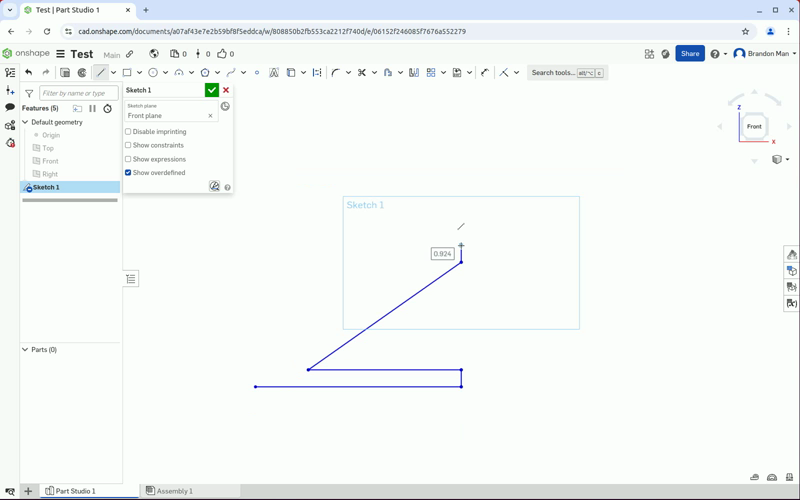
scroll(-6)
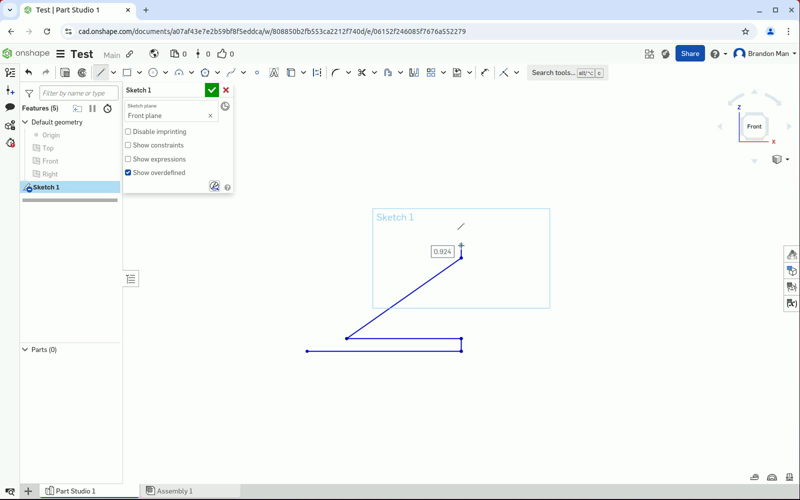
scroll(-6)
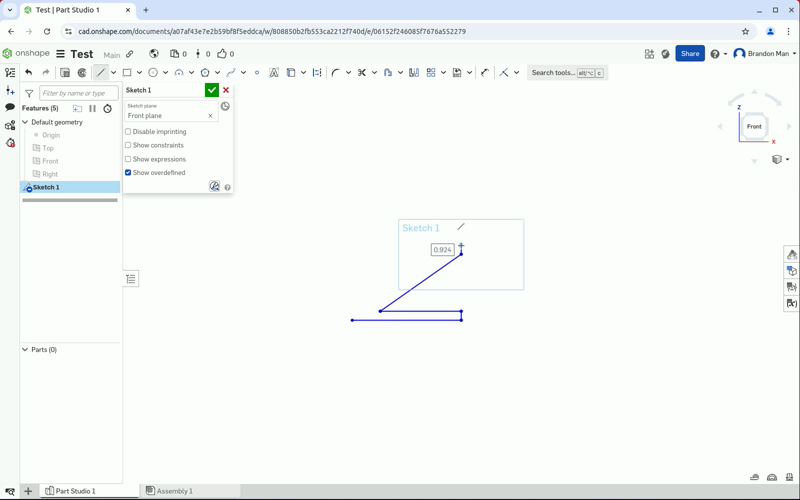
scroll(-6)
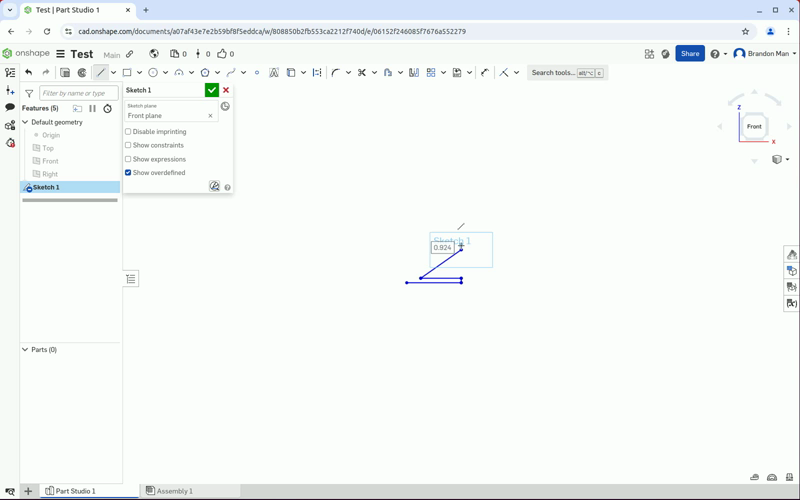
key_up(shift)
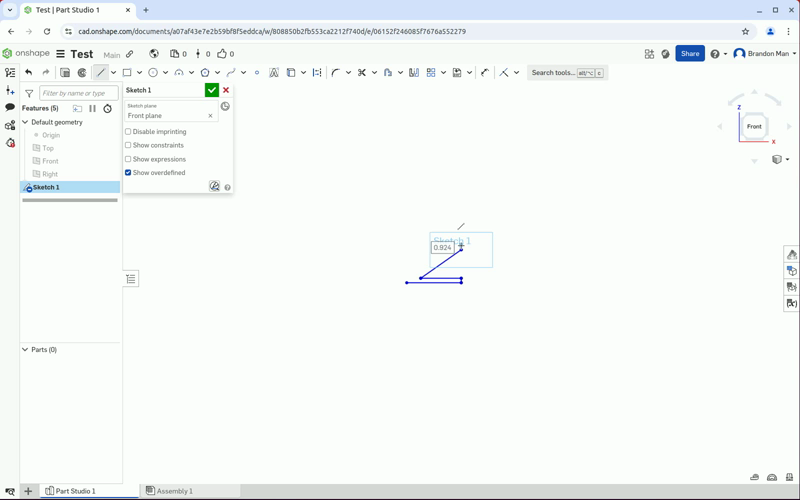
key_down(shift)
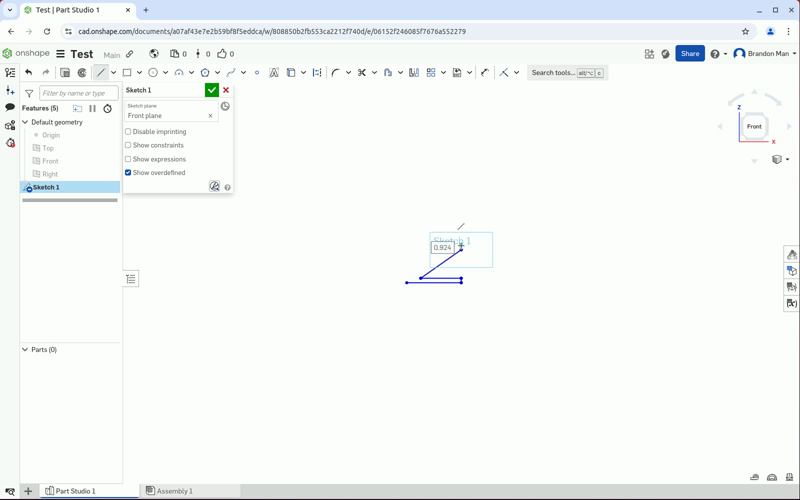
mouse_move(406, 282)
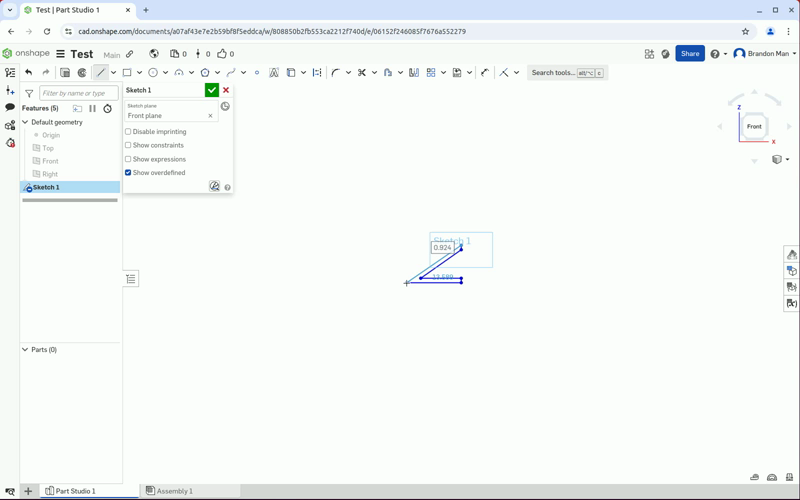
key_up(shift)
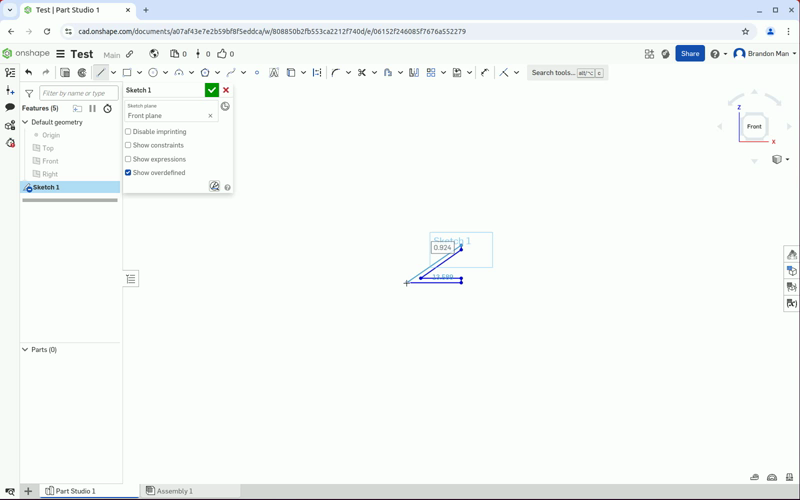
click(406, 282)
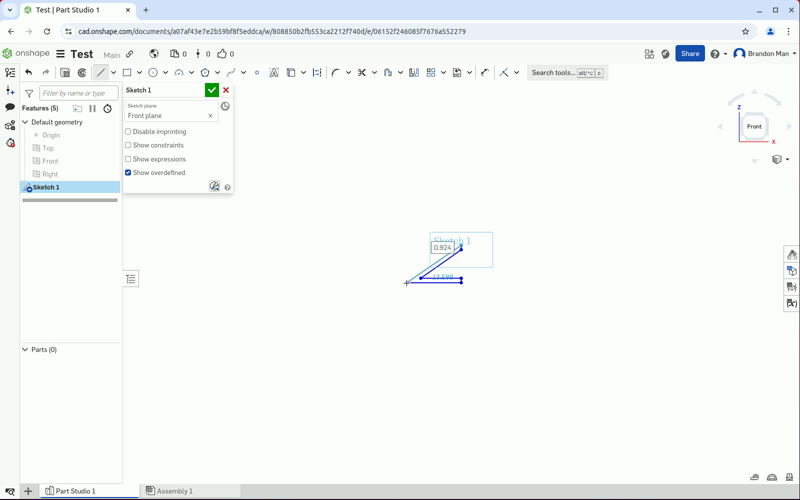
key(esc)
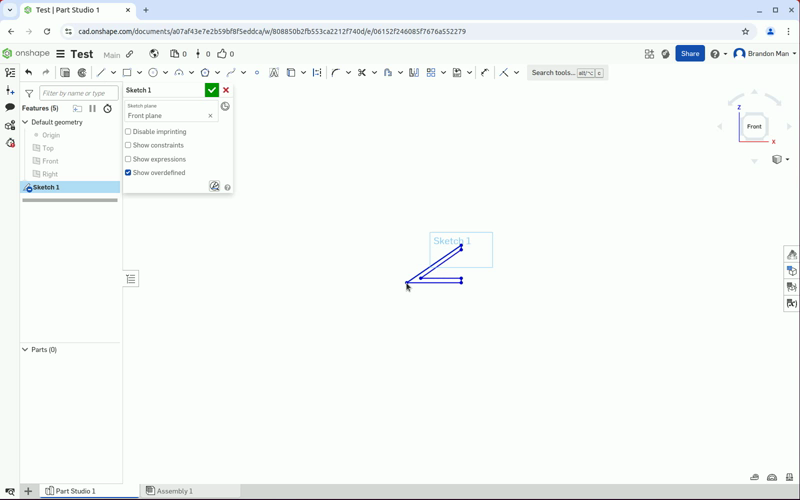
mouse_move(413, 279)
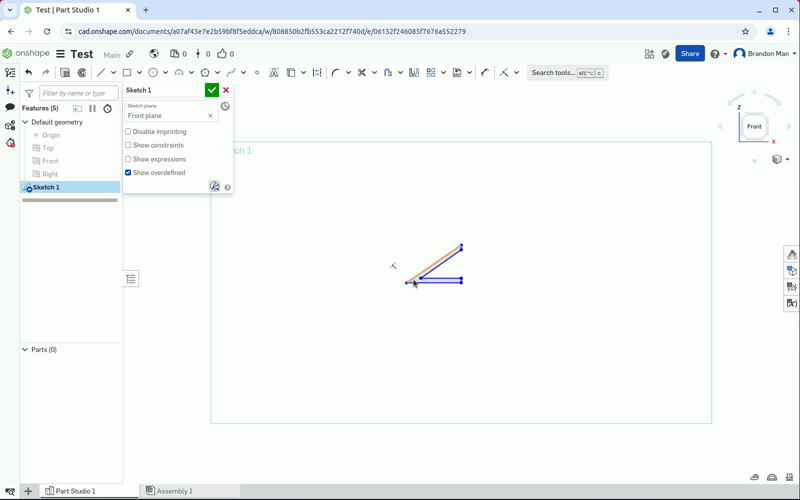
scroll(6)
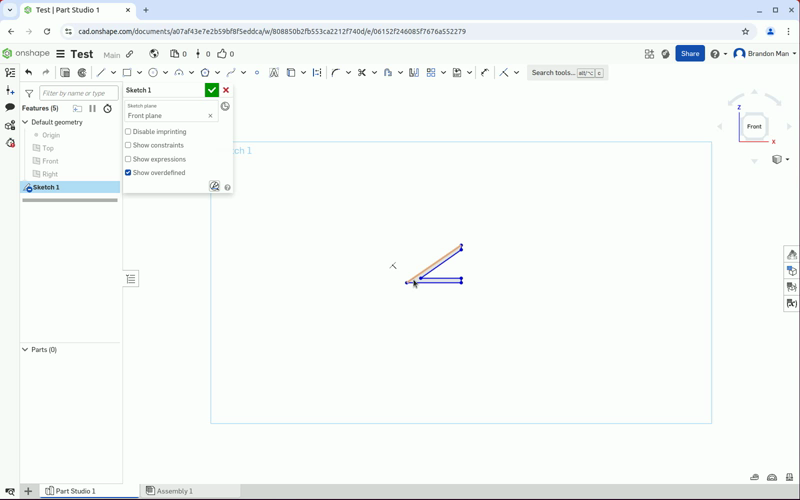
scroll(6)
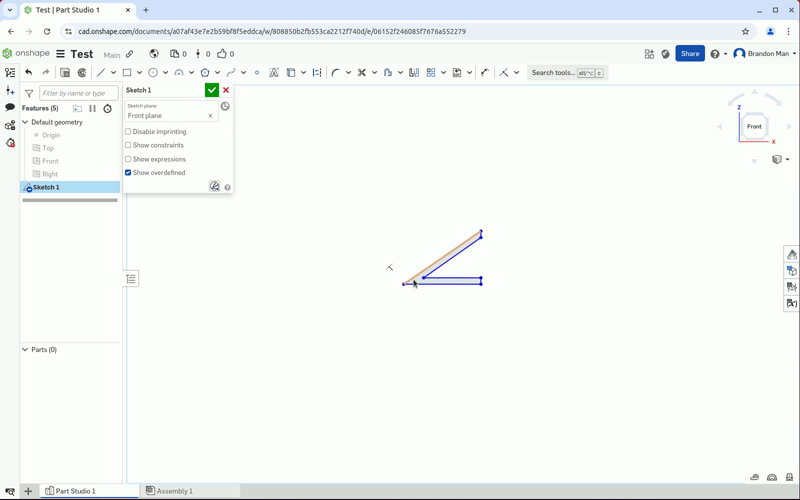
scroll(6)
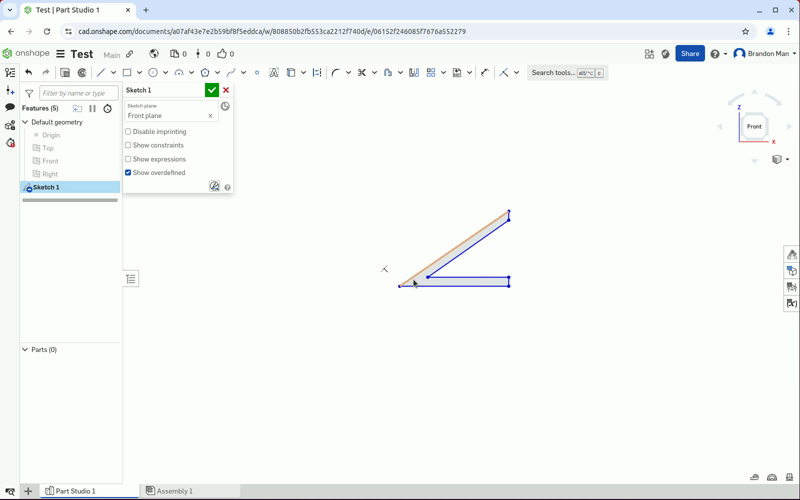
scroll(6)
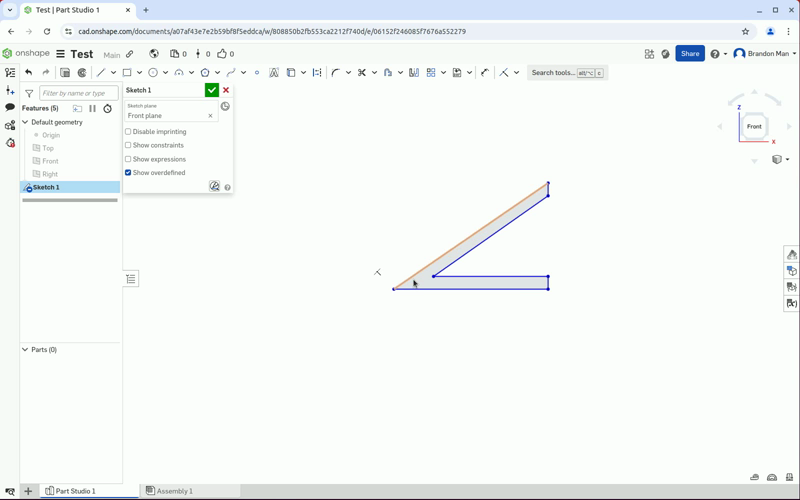
scroll(6)
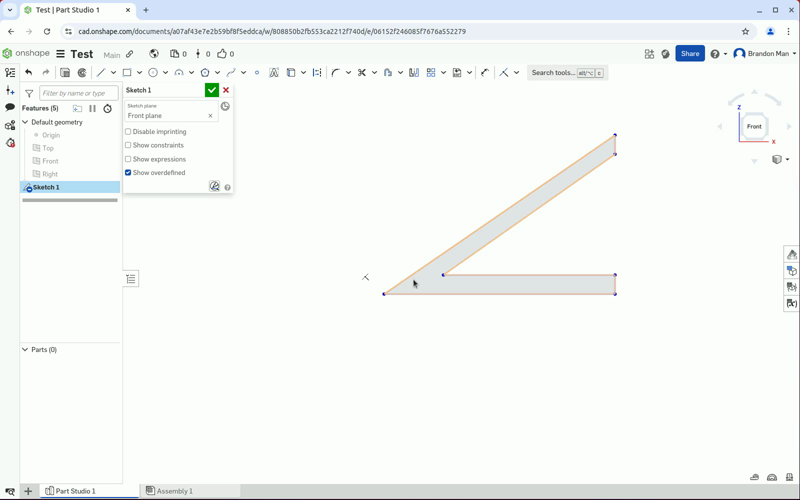
scroll(6)
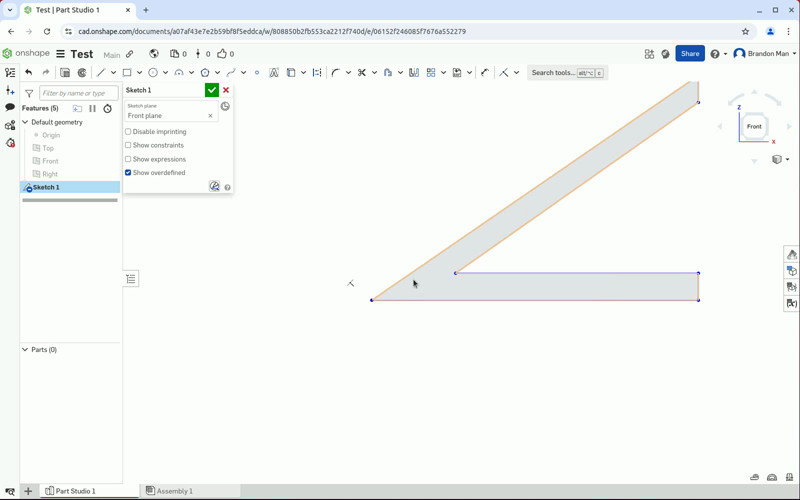
scroll(6)
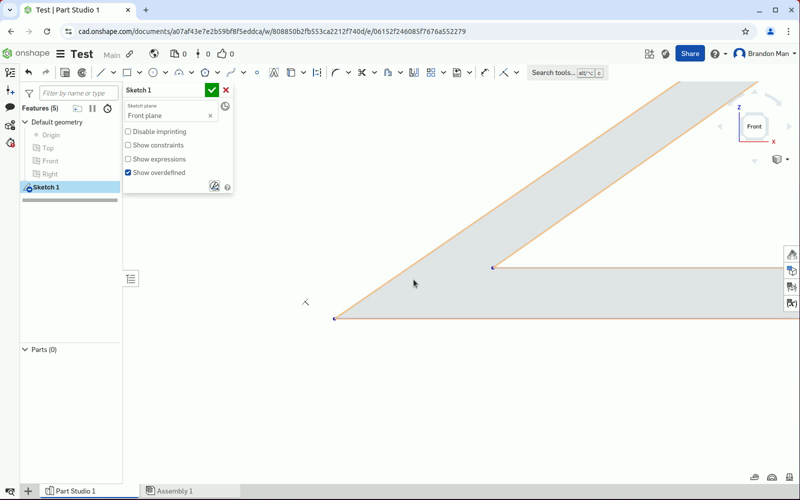
click(413, 279)
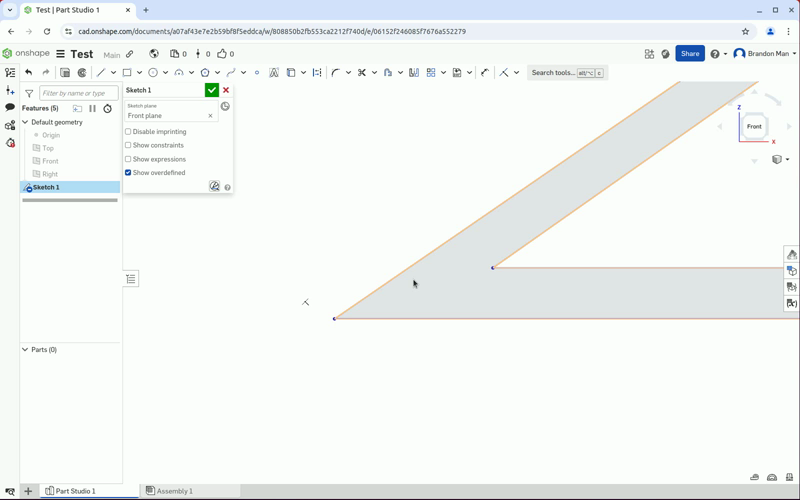
scroll(-6)
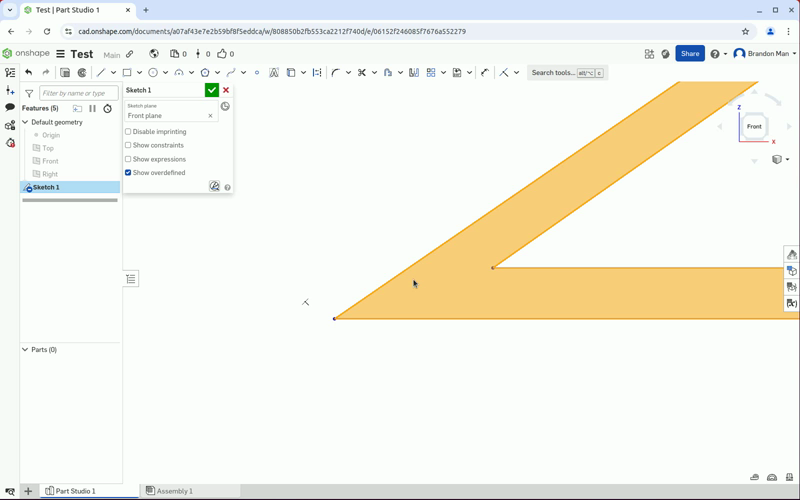
scroll(-6)
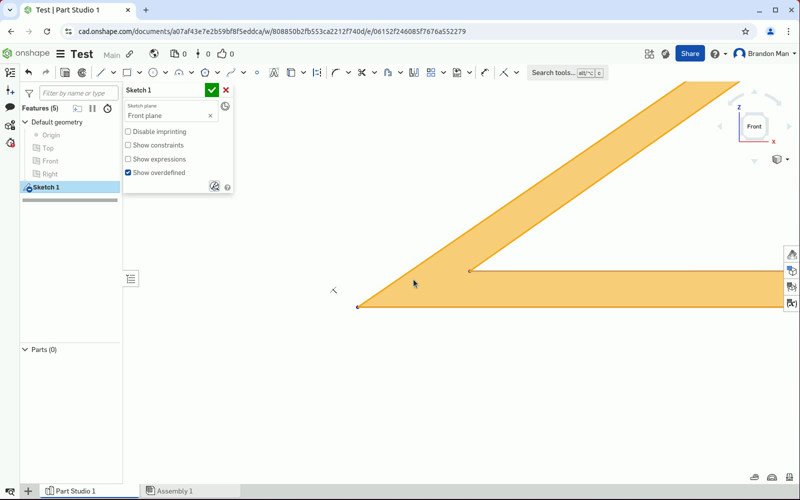
scroll(-6)
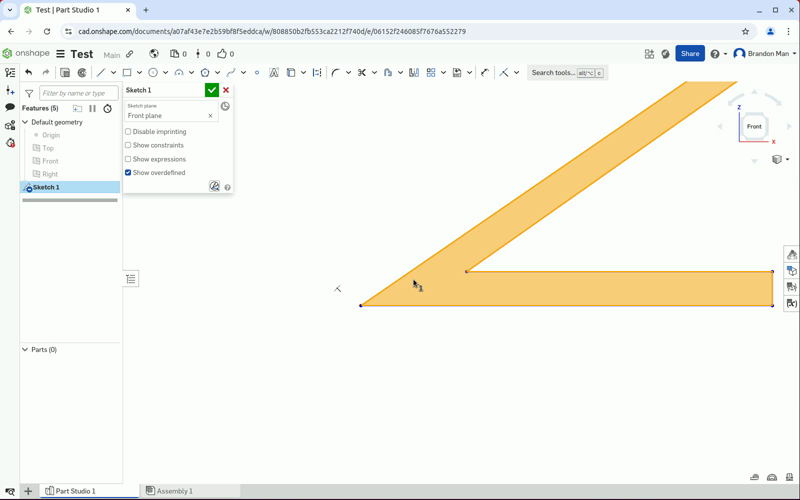
scroll(-6)
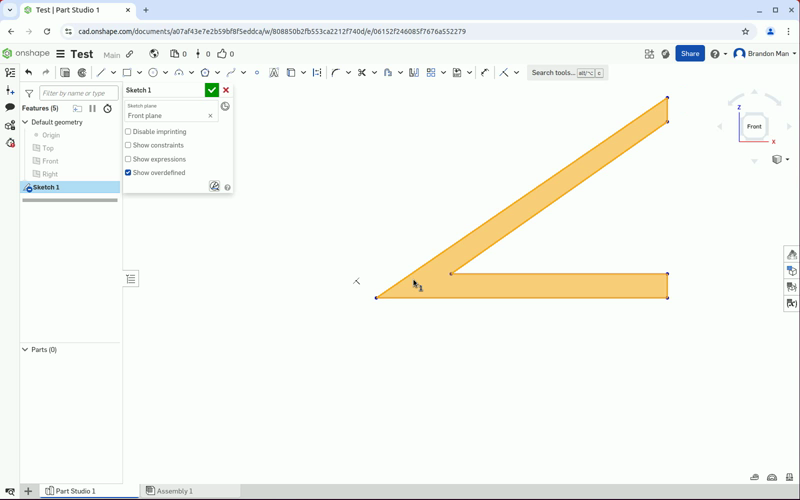
scroll(-6)
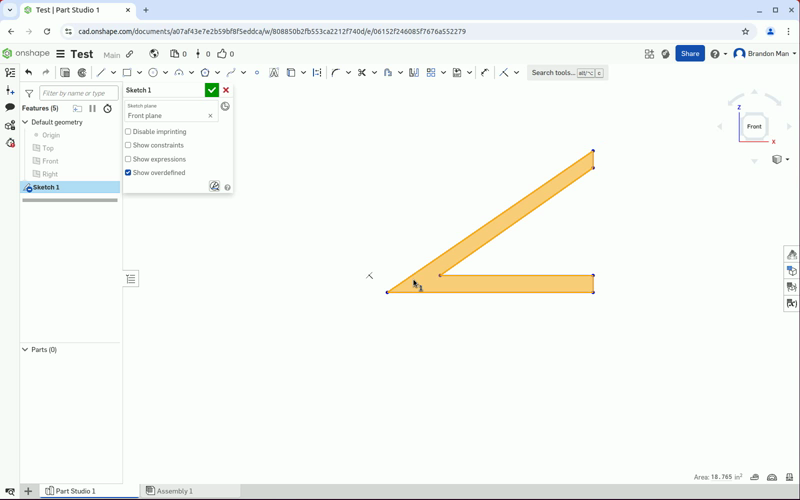
scroll(-6)
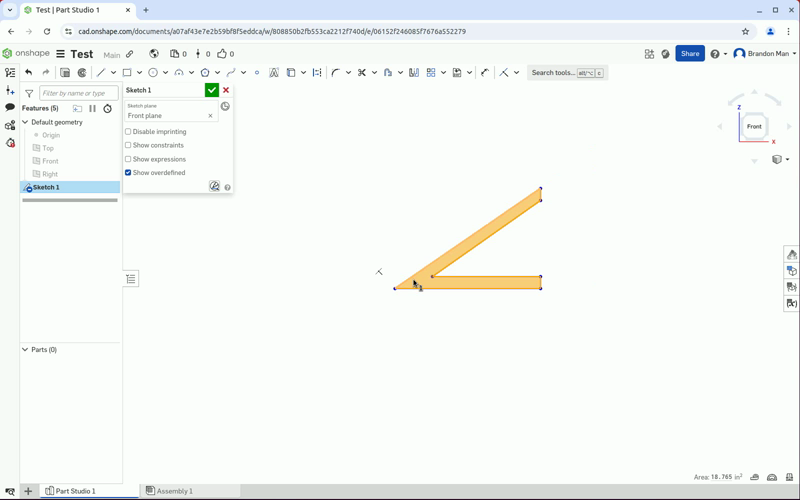
scroll(-6)
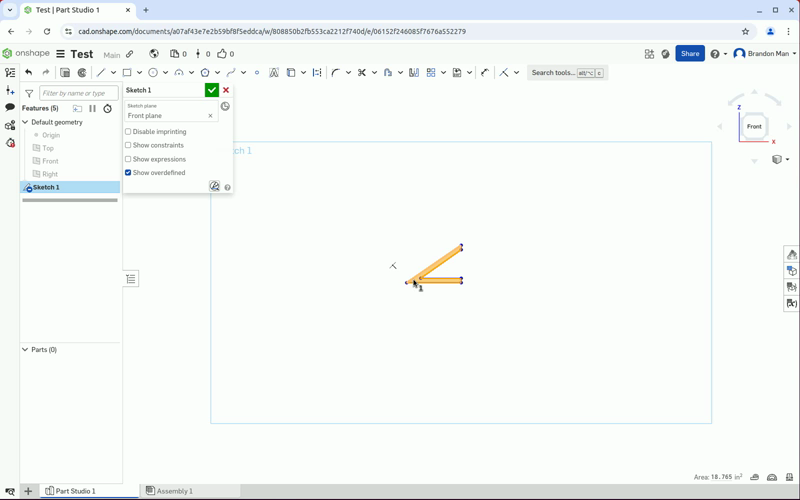
mouse_move(73, 352)
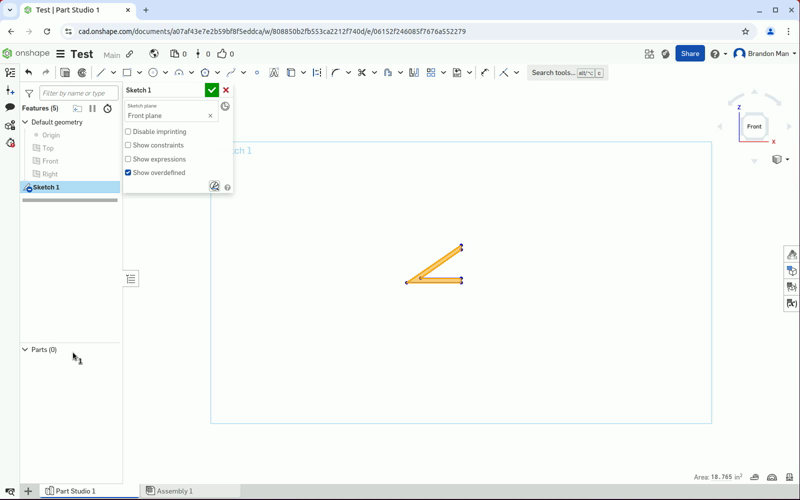
key(shift+y)
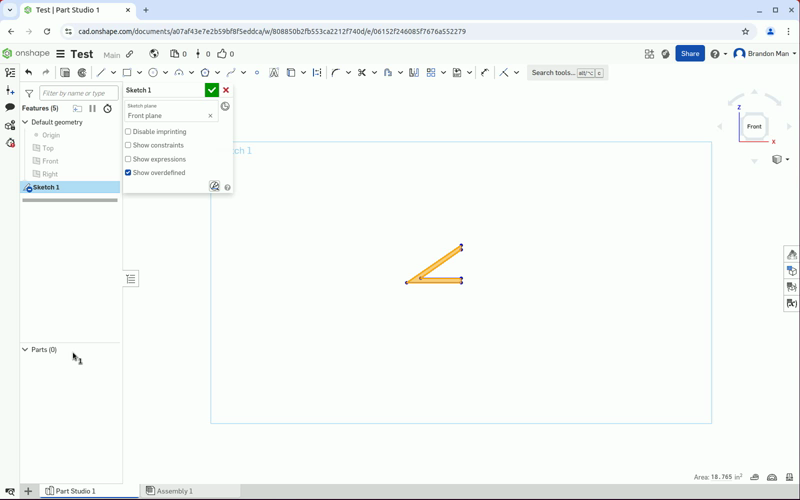
key(shift+e)
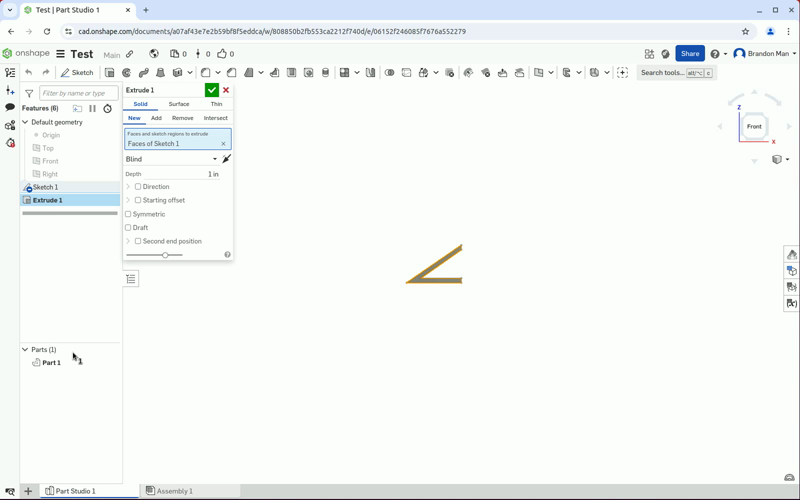
mouse_move(143, 106)
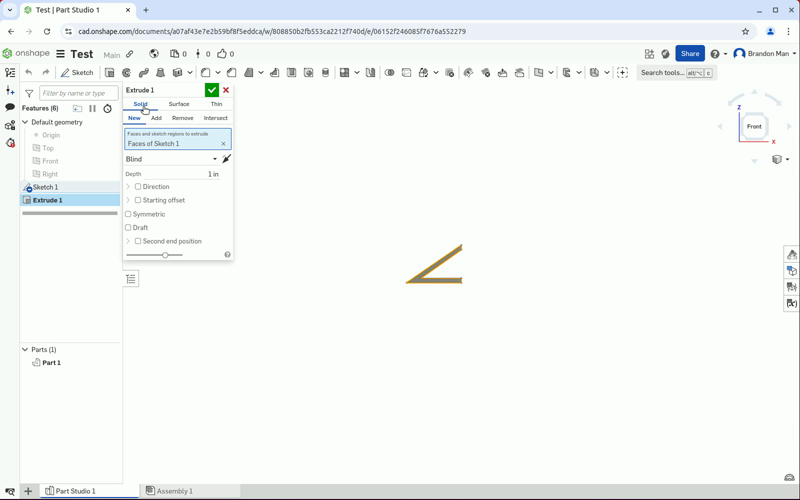
click(143, 106)
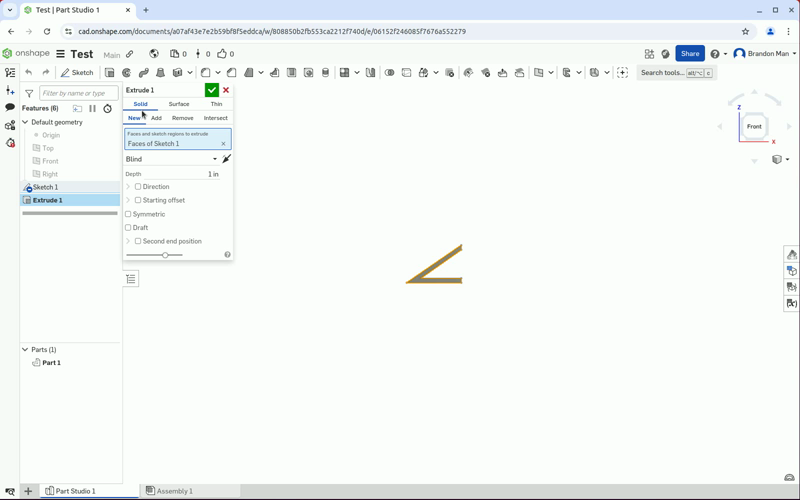
mouse_move(137, 120)
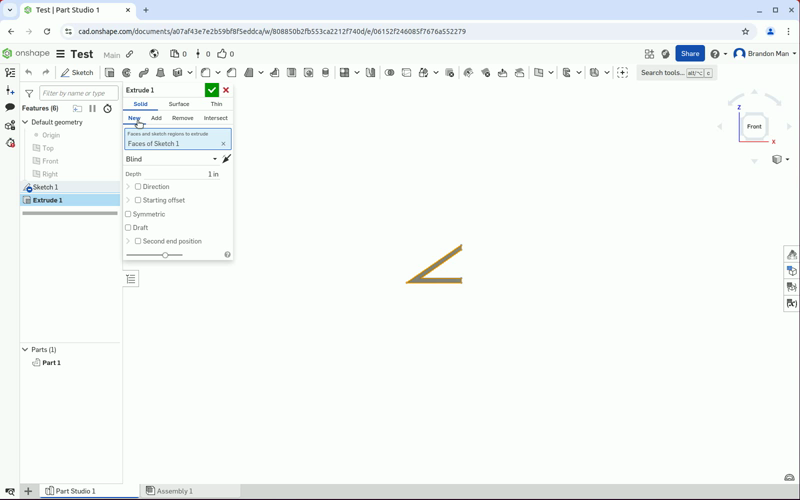
click(137, 120)
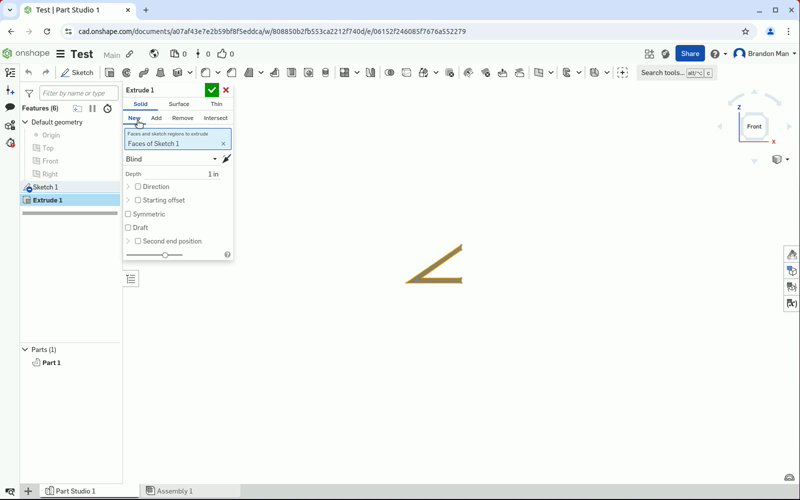
key(tab, 4)
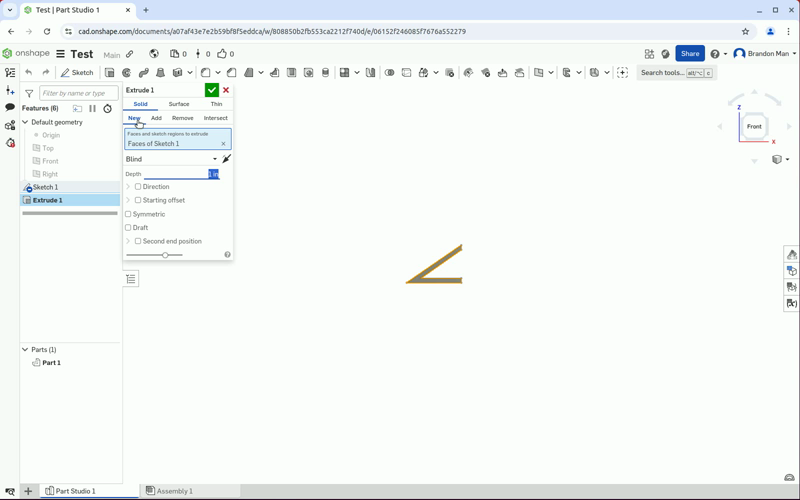
text(23.108)
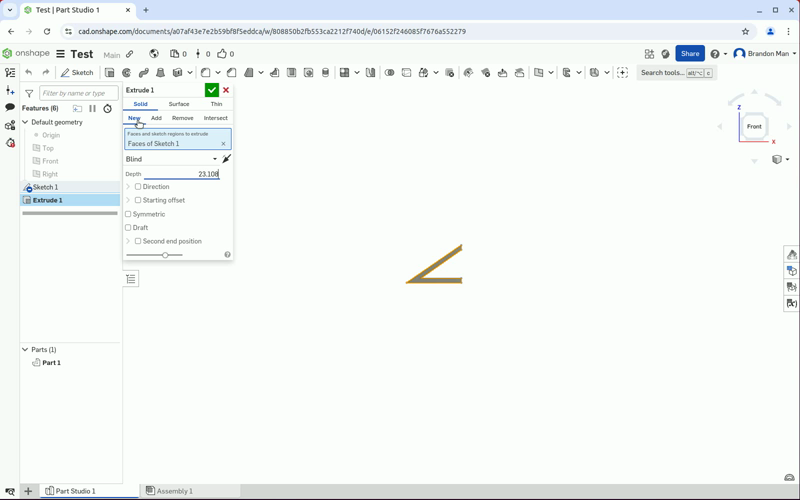
key(enter)
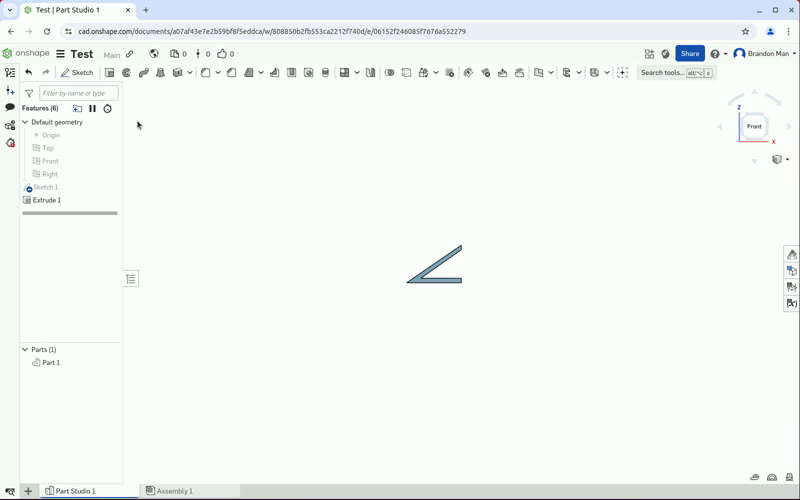
key(shift+h)
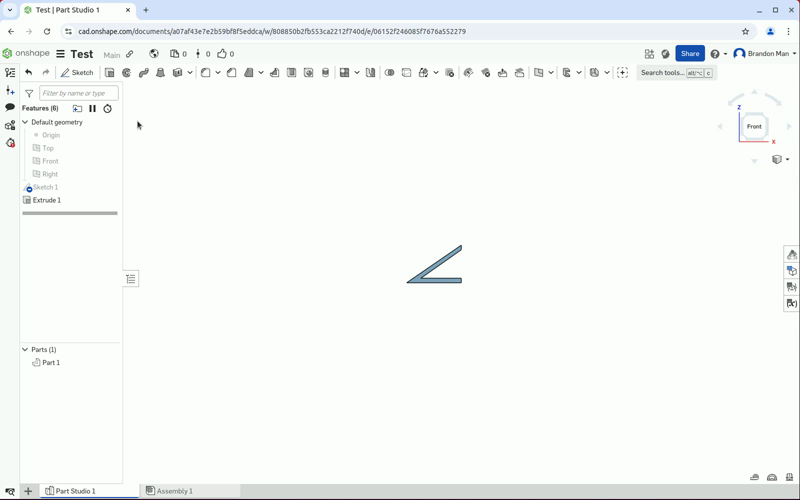
key(shift+h)
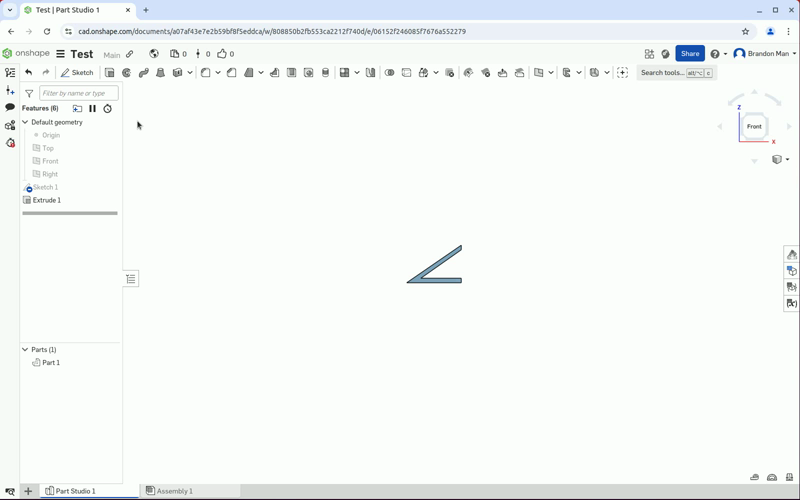
mouse_move(73, 189)
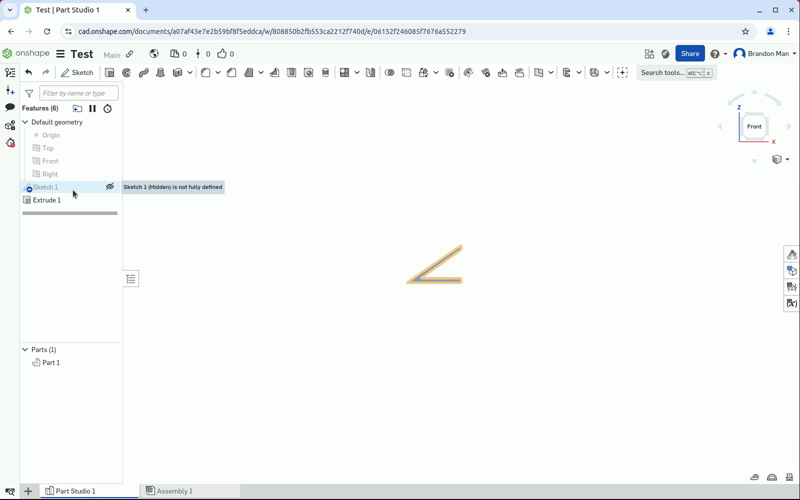
click(73, 189)
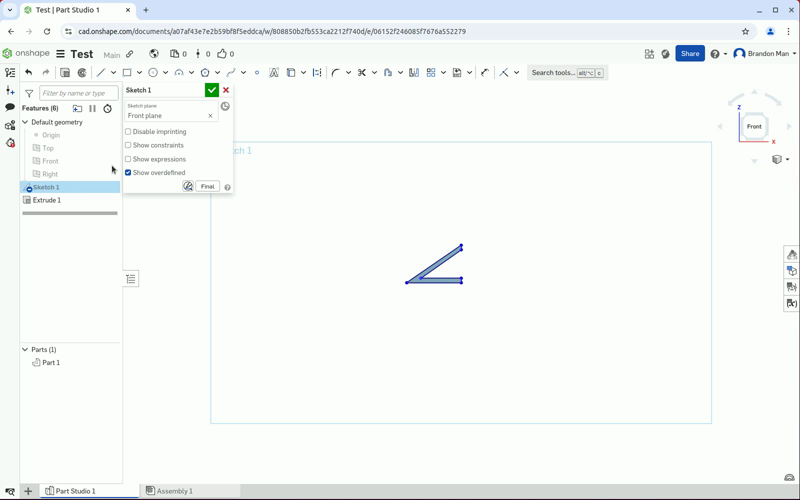
mouse_move(229, 92)
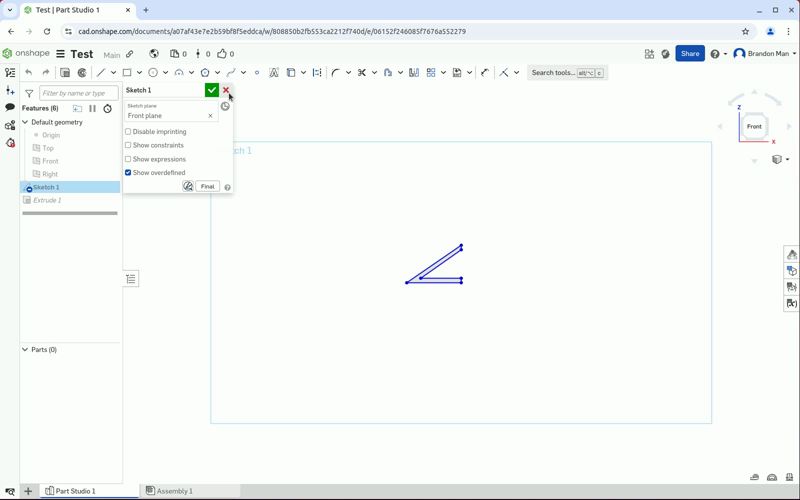
click(229, 92)
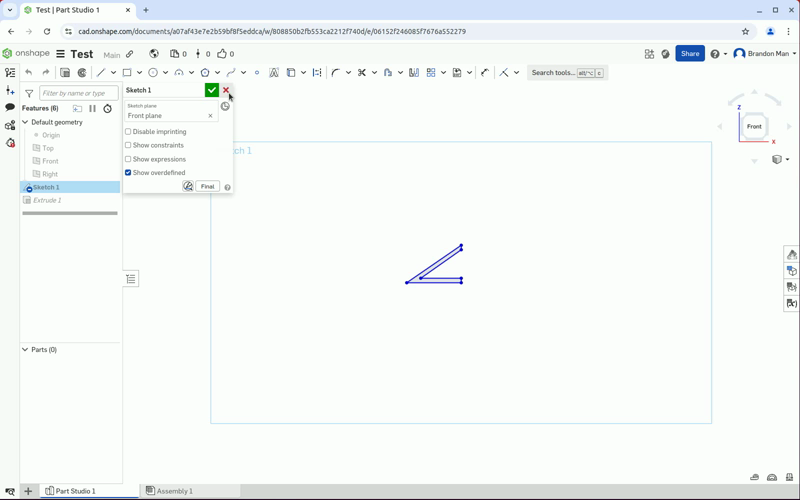
key(shift+s)
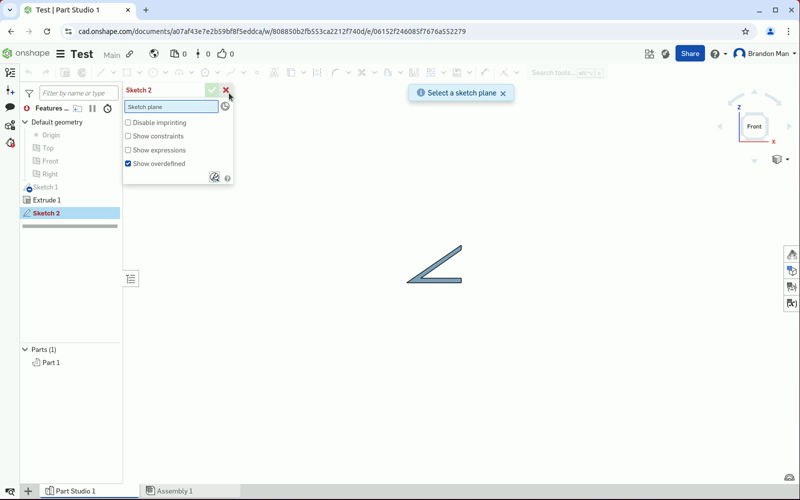
mouse_move(73, 163)
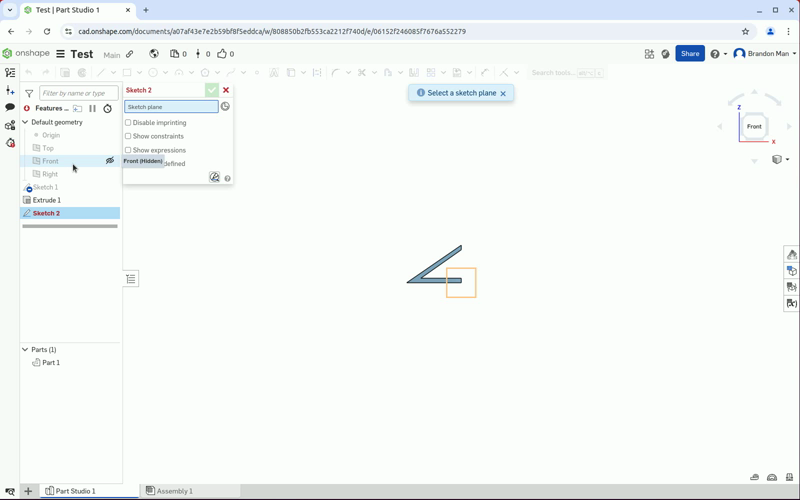
click(73, 163)
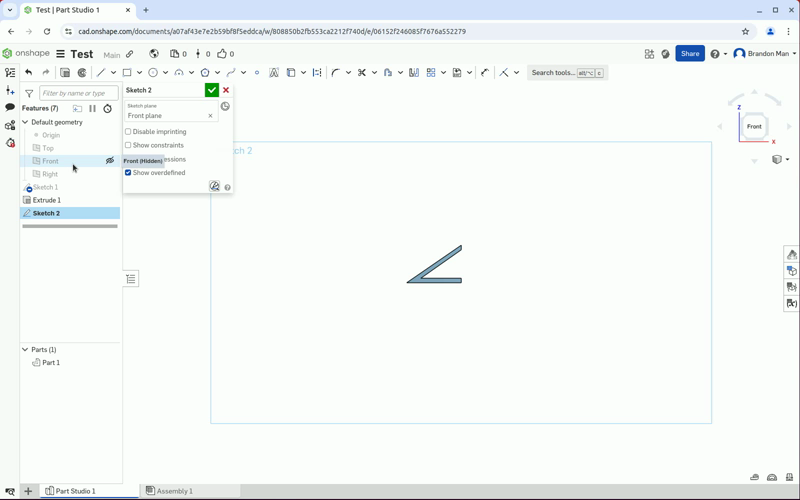
mouse_move(73, 352)
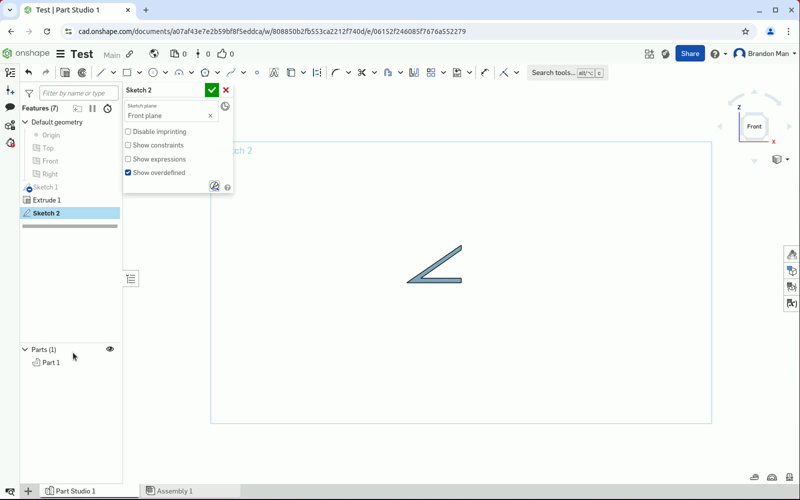
key(y)
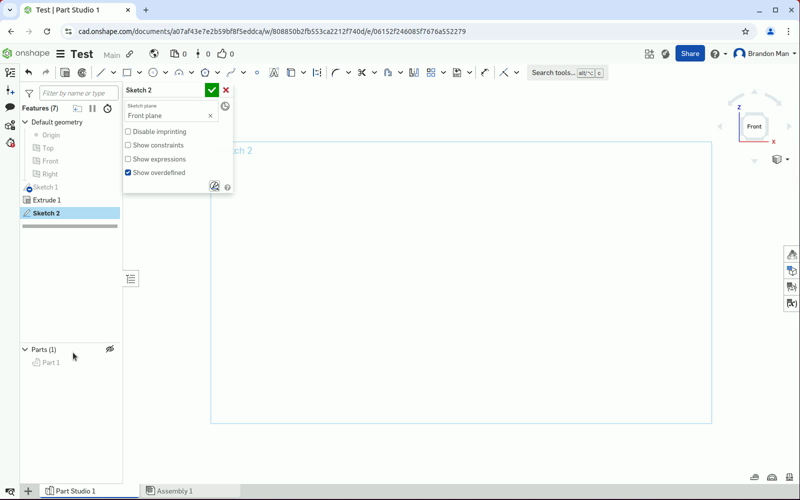
key(l)
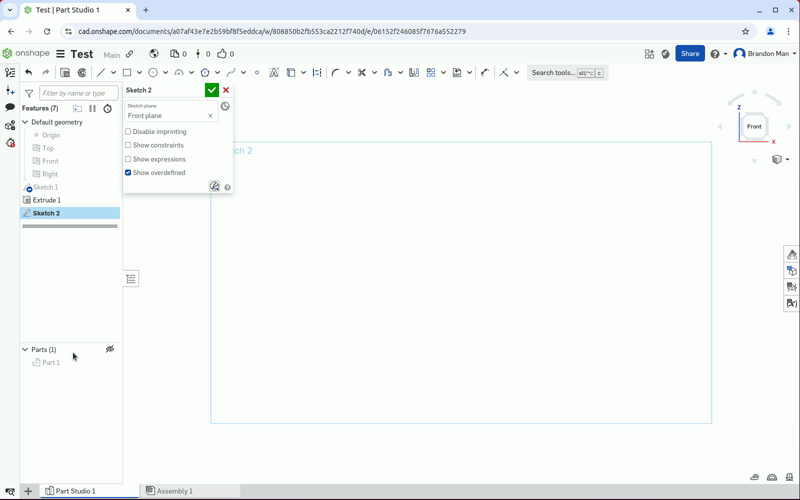
key_down(shift)
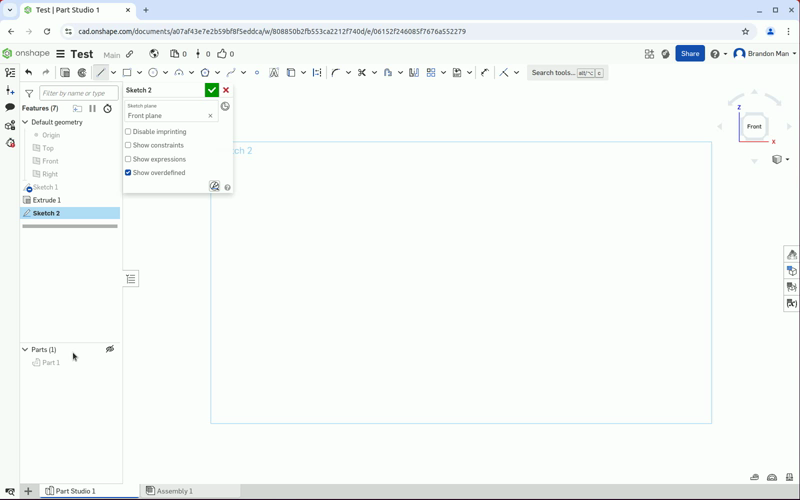
mouse_move(460, 282)
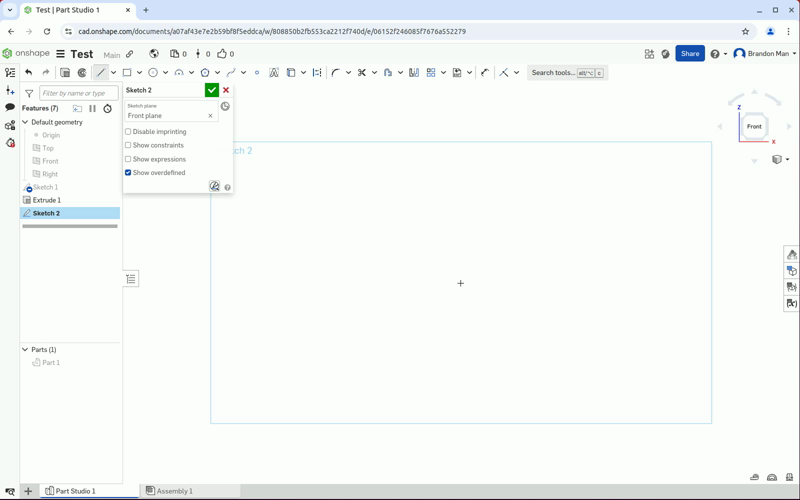
click(460, 282)
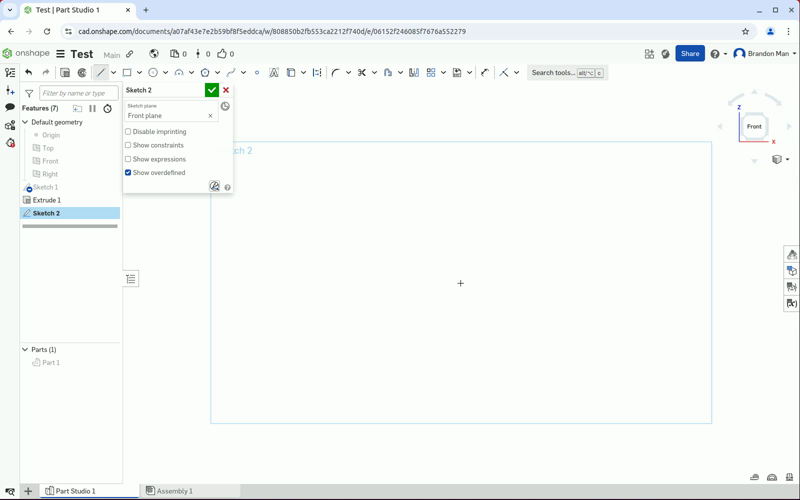
key_up(shift)
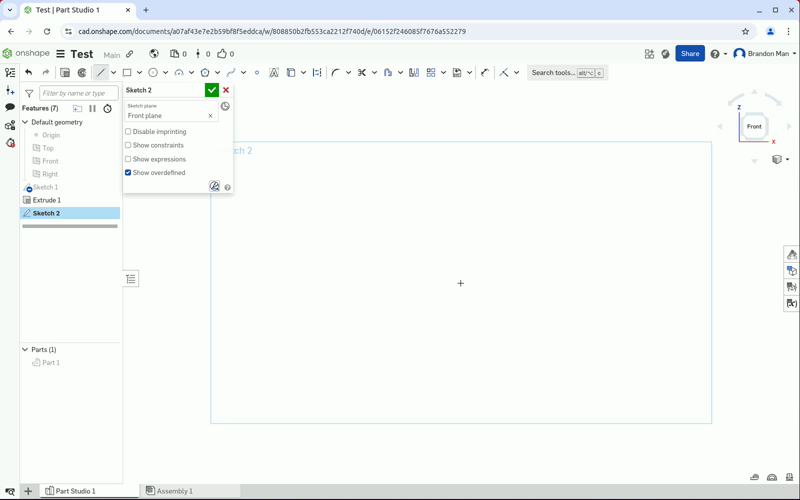
key_down(shift)
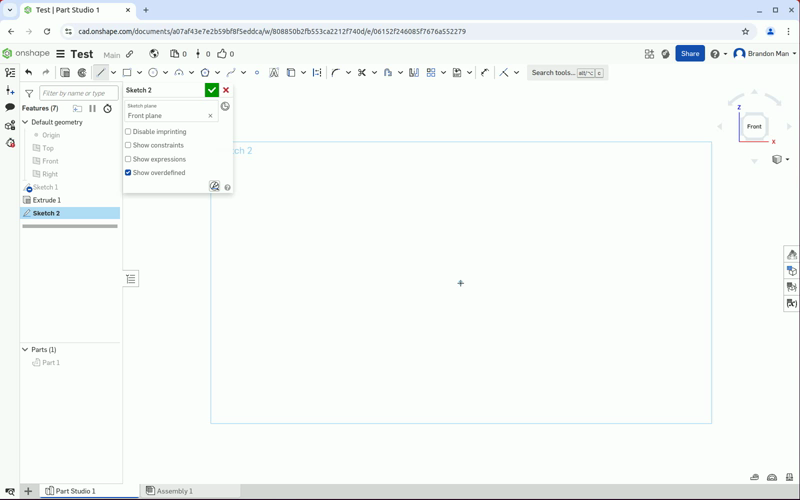
mouse_move(490, 282)
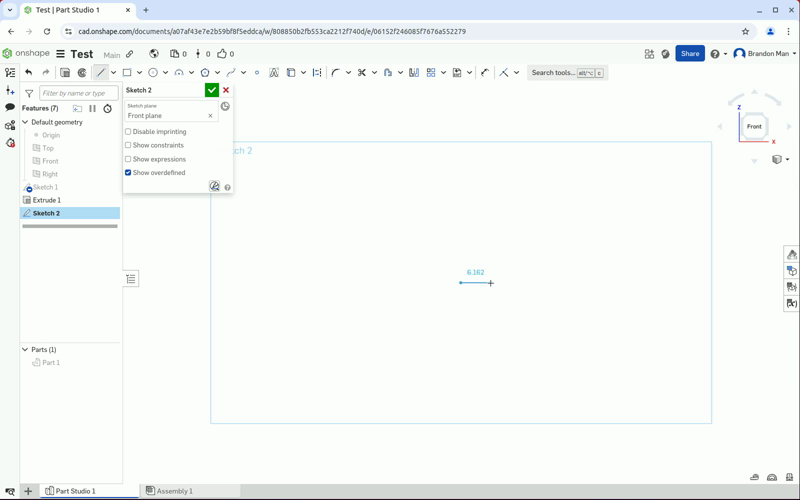
mouse_move(516, 282)
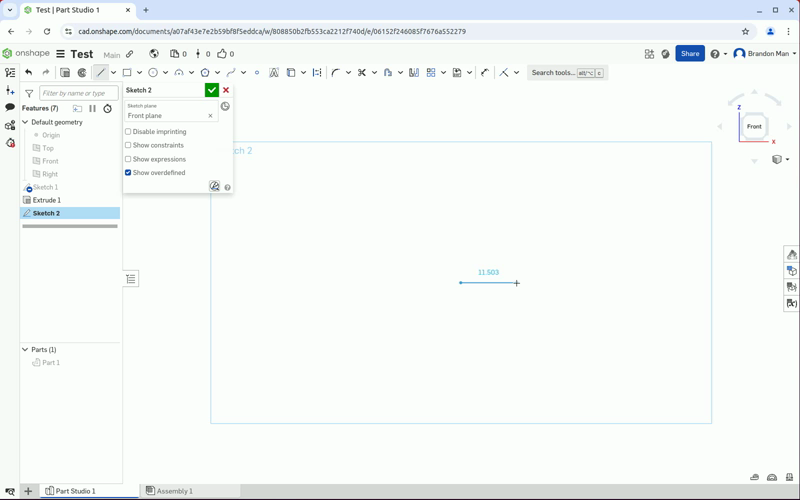
click(516, 282)
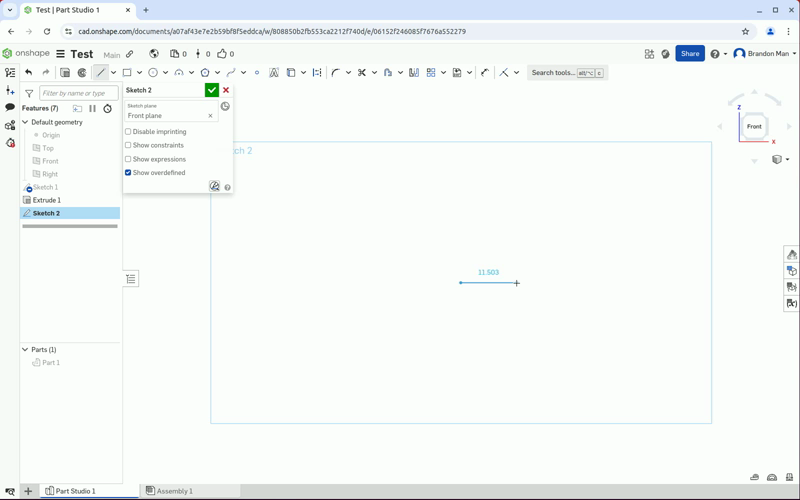
key_up(shift)
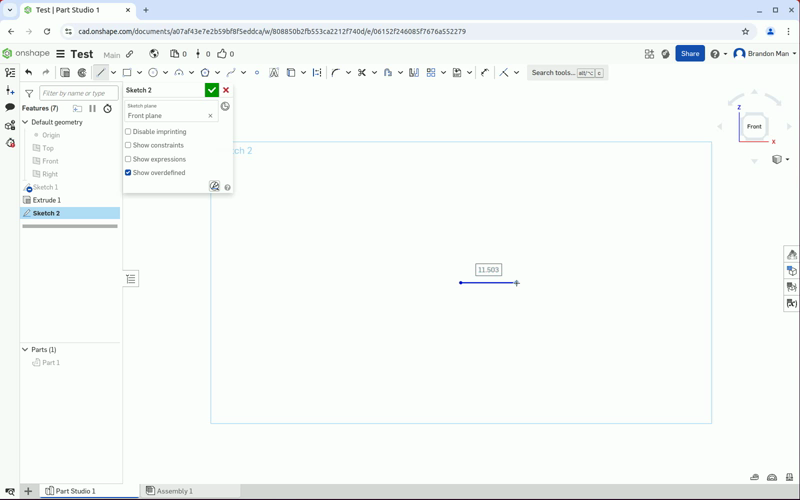
key_down(shift)
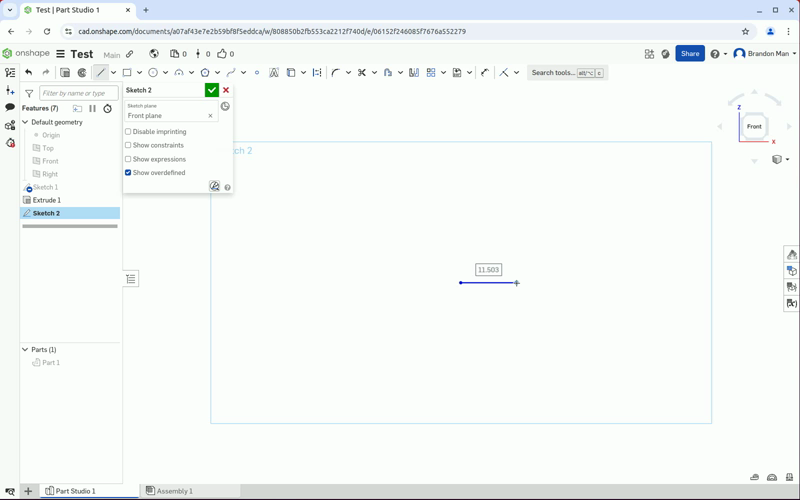
mouse_move(460, 245)
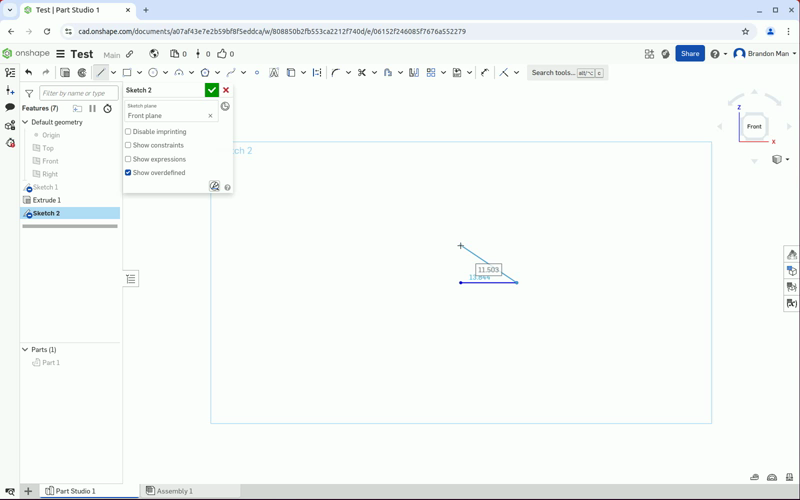
click(460, 245)
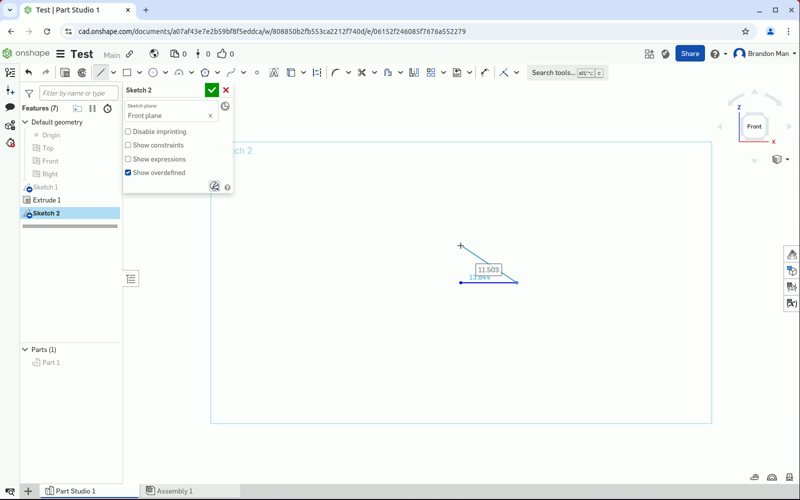
key_up(shift)
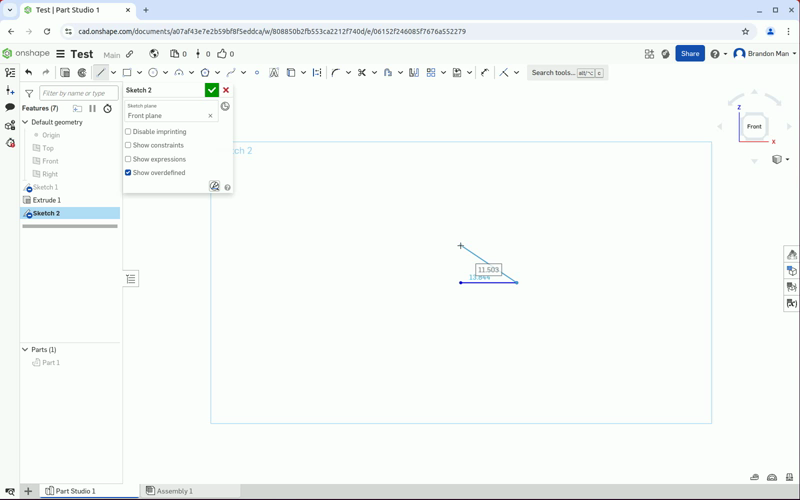
key_down(shift)
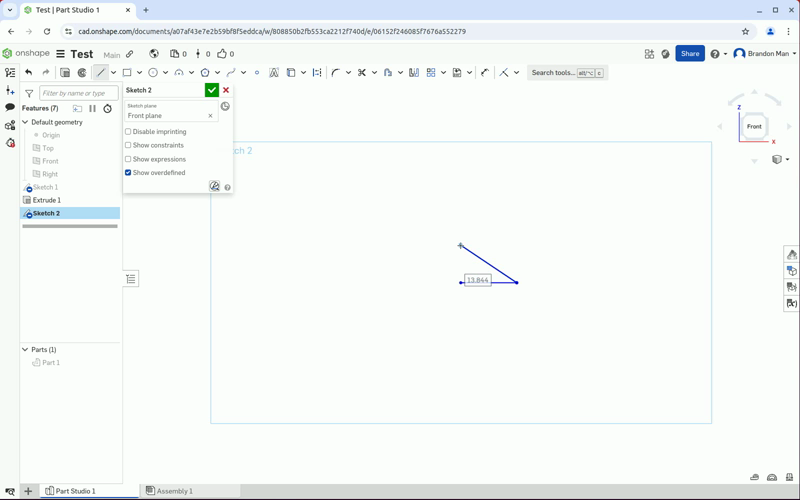
mouse_move(490, 245)
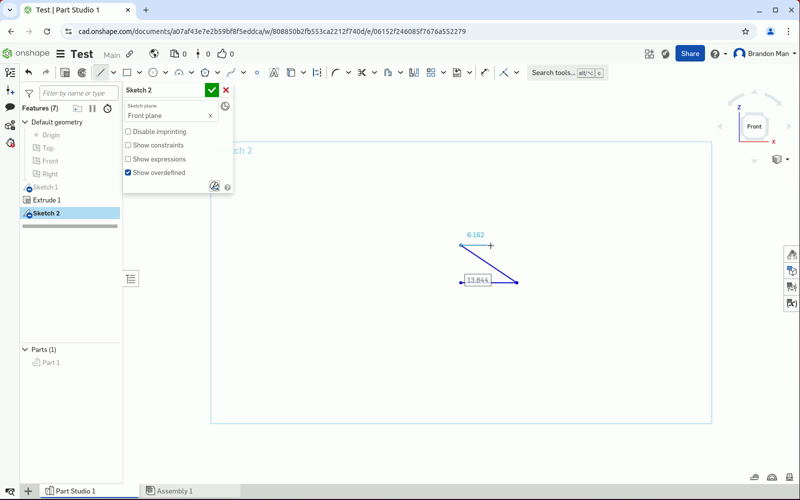
mouse_move(460, 250)
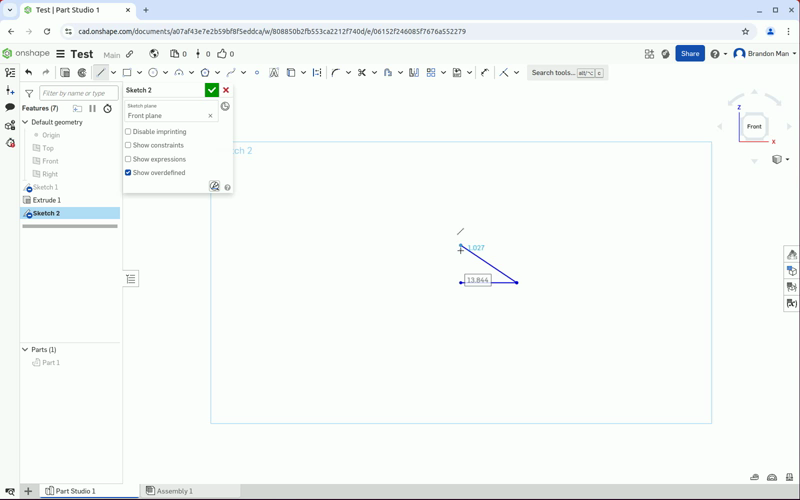
scroll(6)
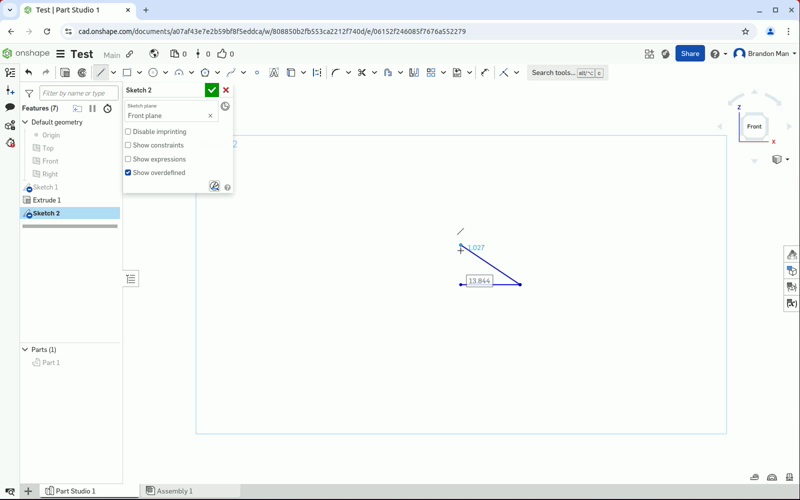
scroll(6)
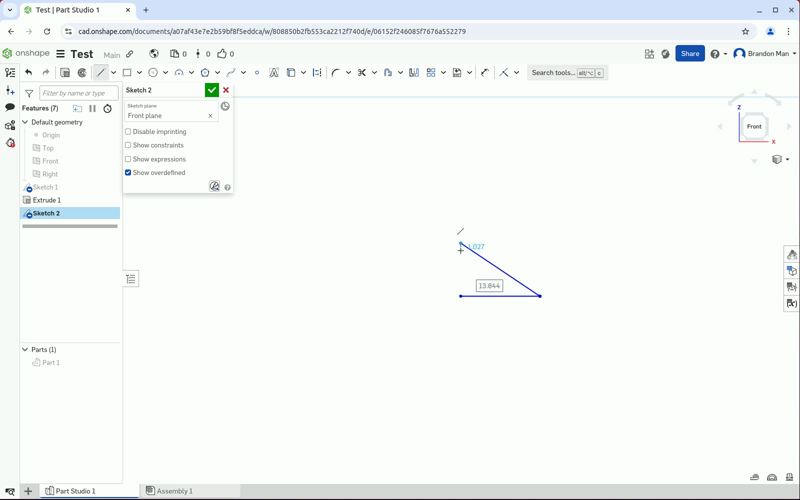
scroll(6)
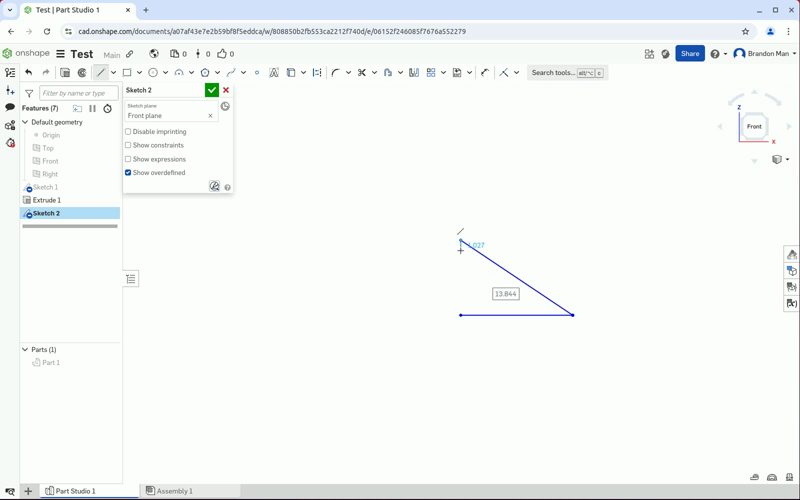
scroll(6)
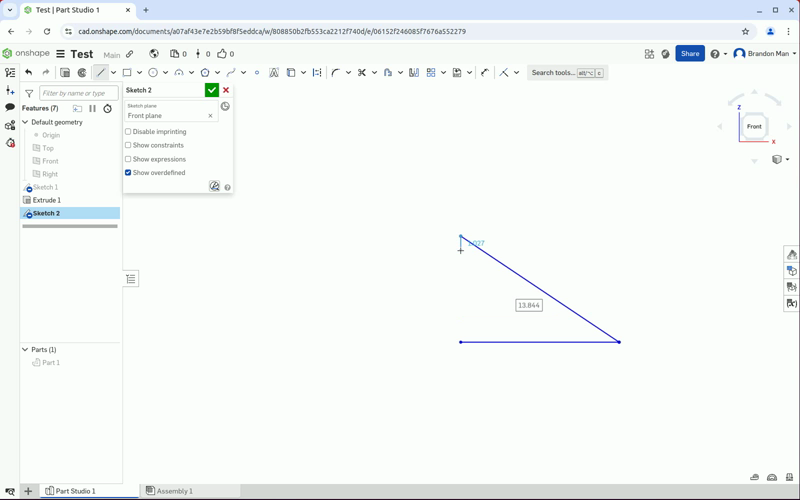
scroll(6)
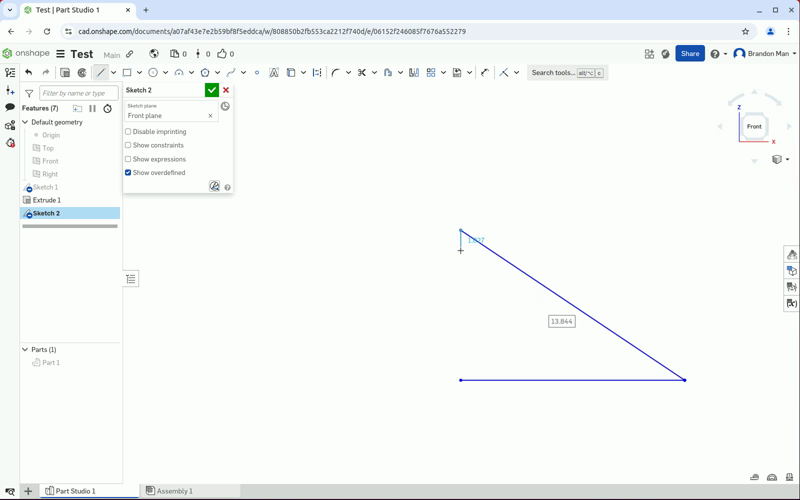
scroll(6)
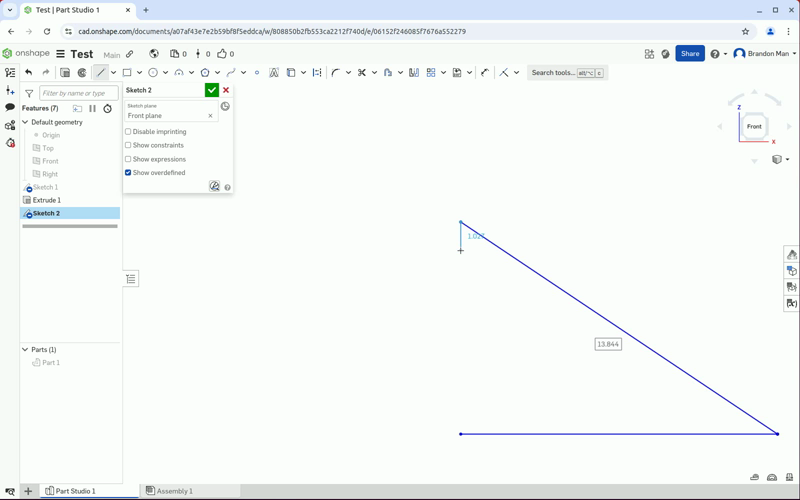
scroll(6)
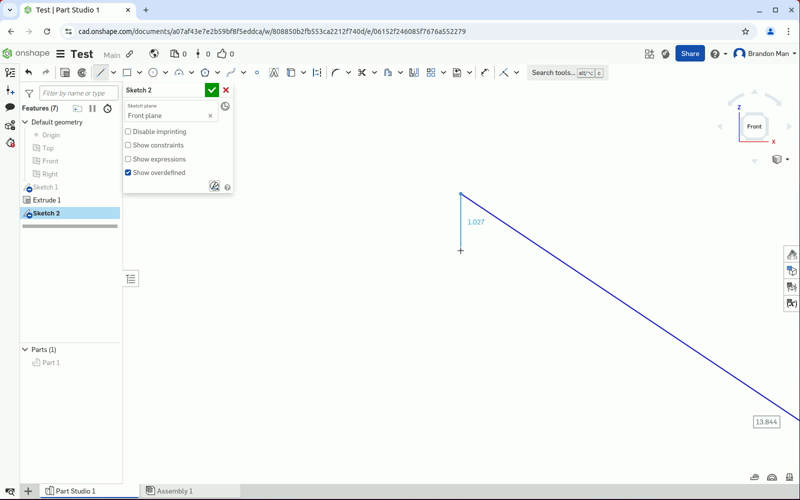
click(460, 250)
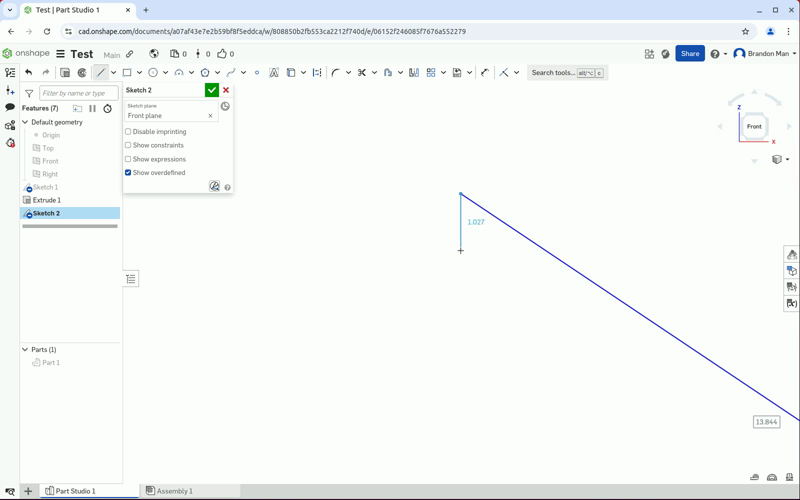
scroll(-6)
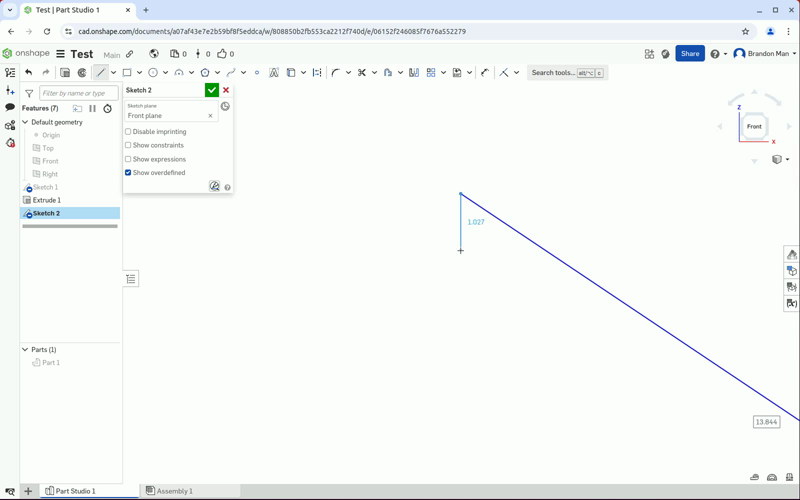
scroll(-6)
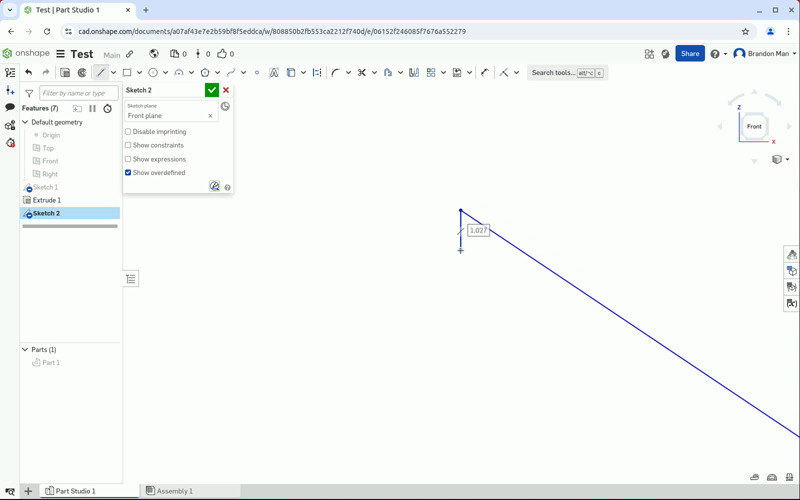
scroll(-6)
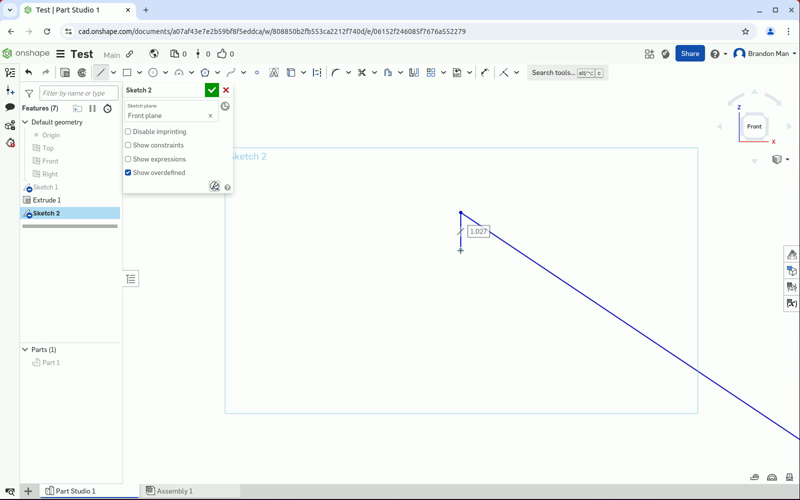
scroll(-6)
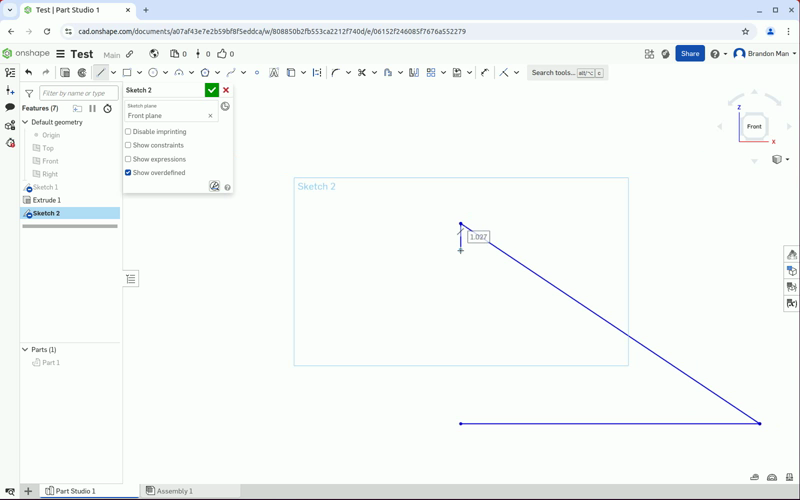
scroll(-6)
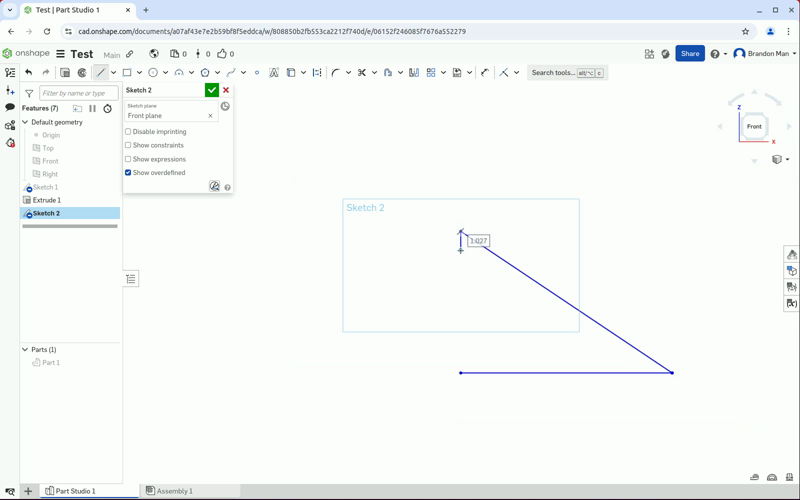
scroll(-6)
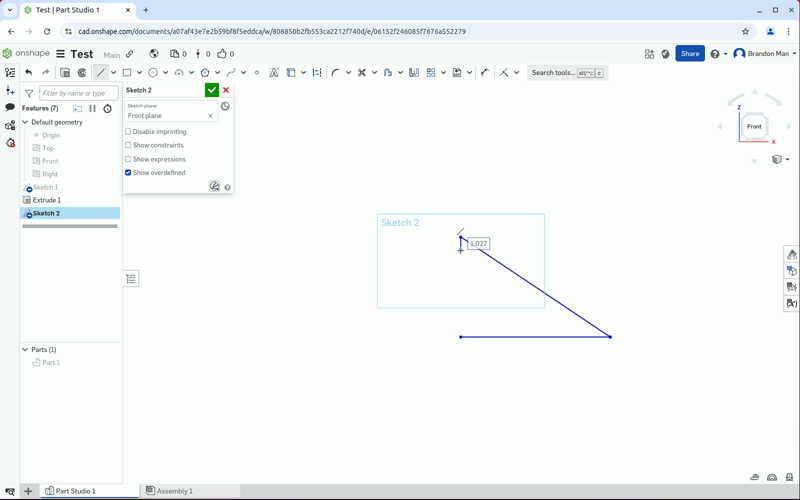
scroll(-6)
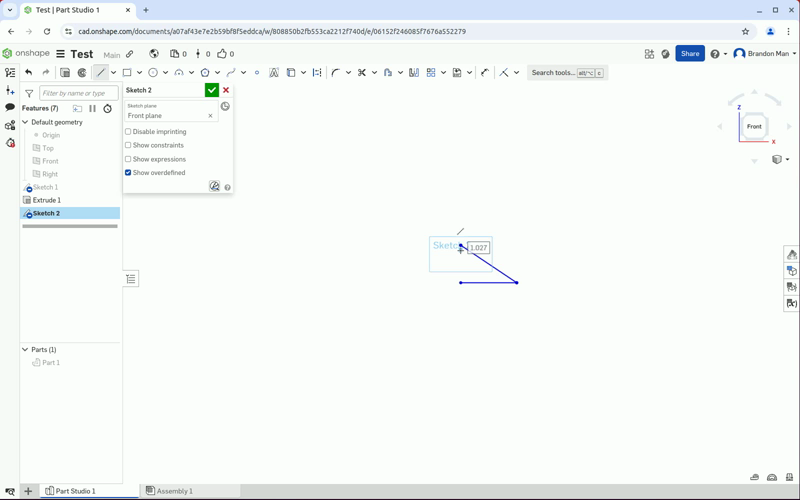
key_up(shift)
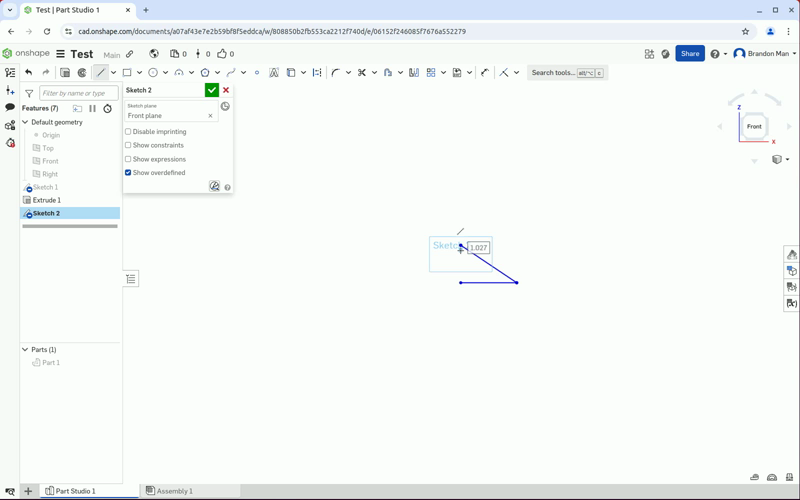
key_down(shift)
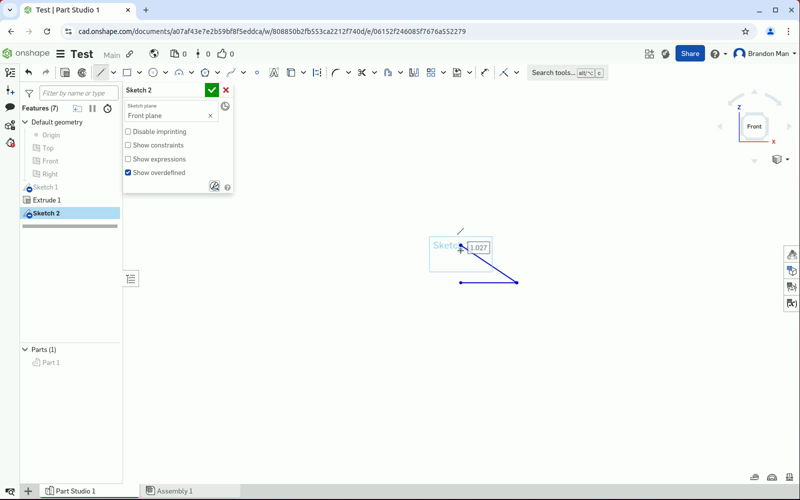
mouse_move(490, 250)
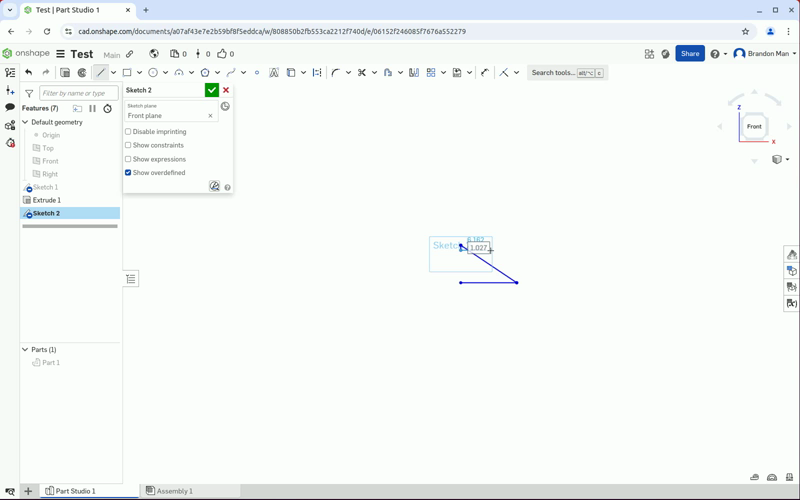
mouse_move(502, 278)
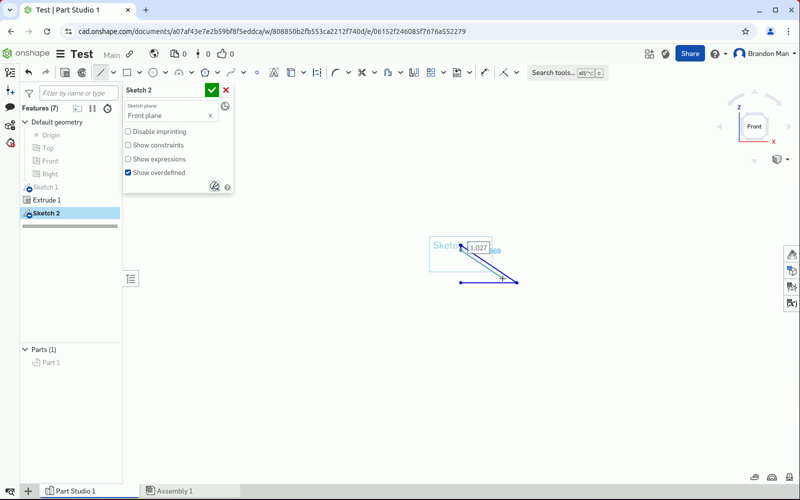
click(502, 278)
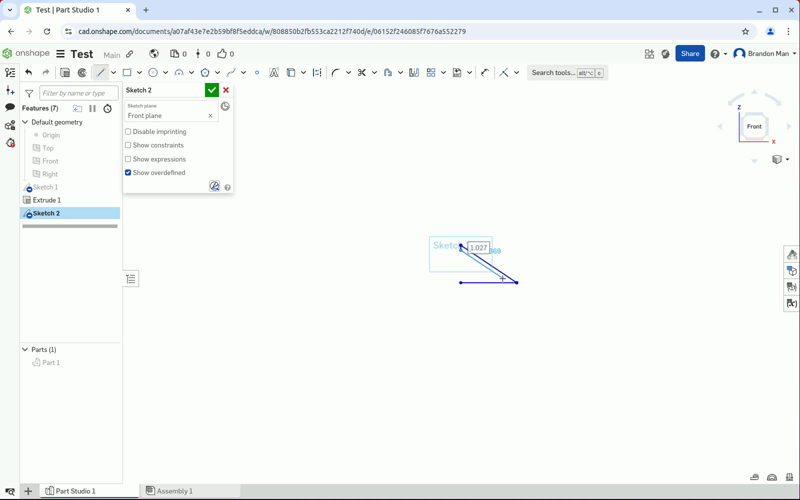
key_up(shift)
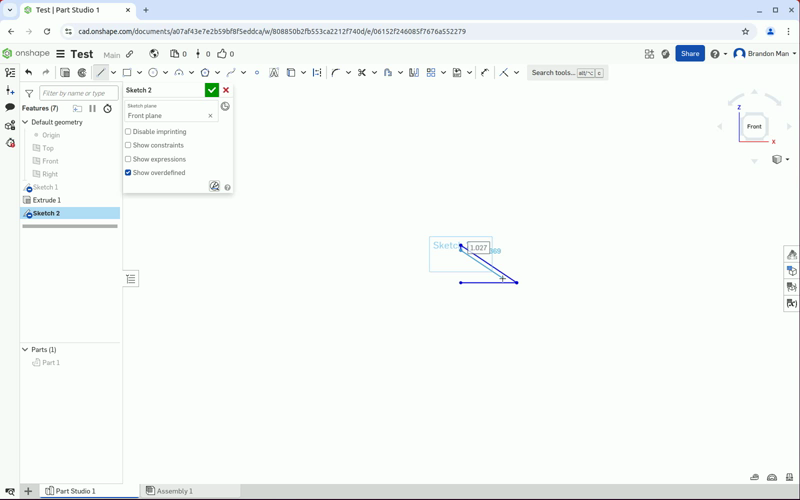
key_down(shift)
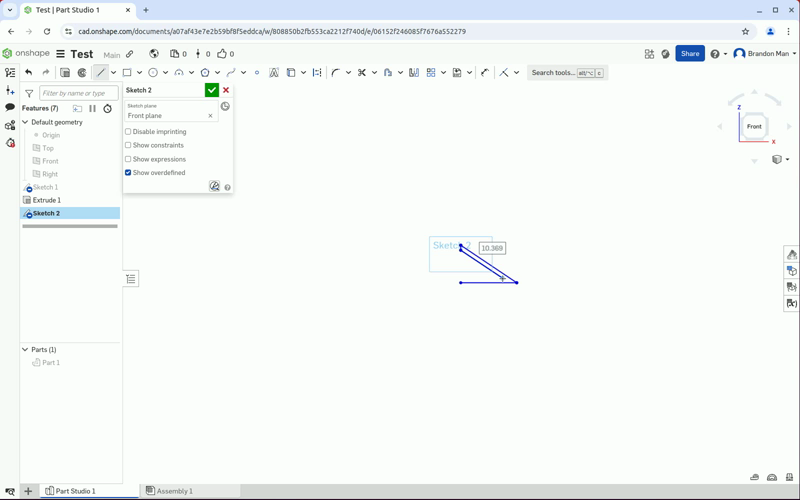
mouse_move(532, 278)
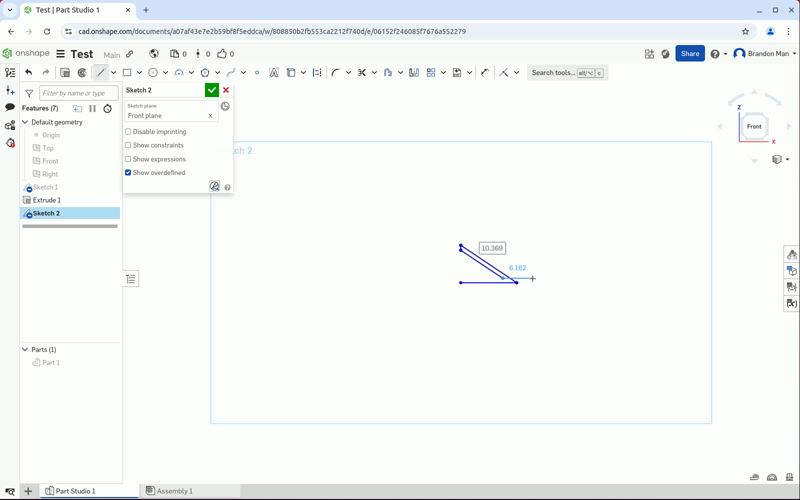
mouse_move(460, 278)
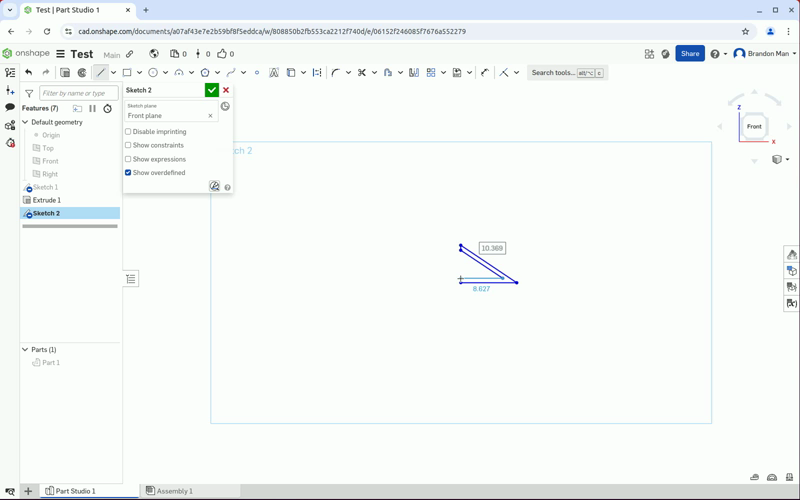
click(460, 278)
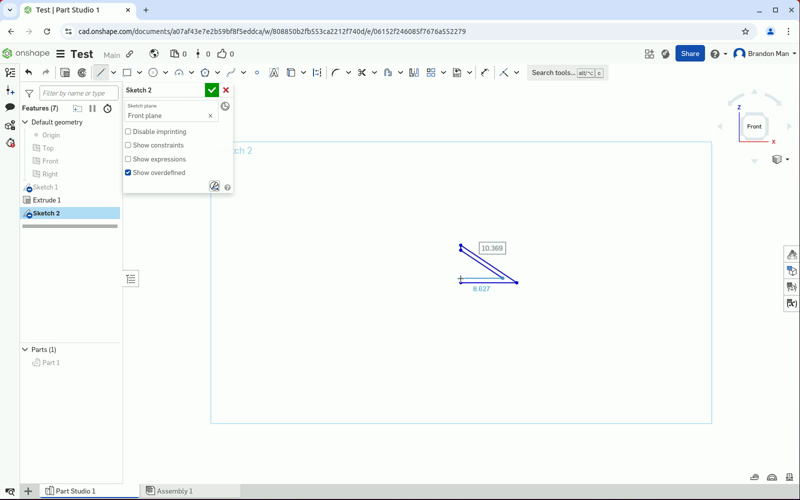
key_up(shift)
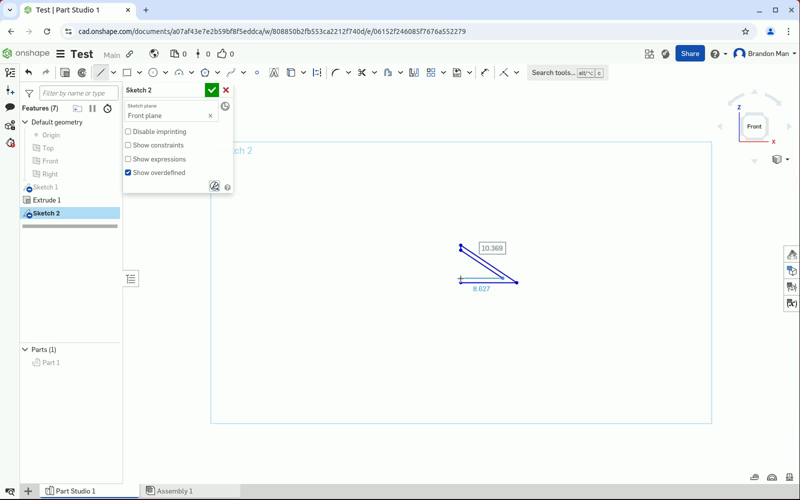
mouse_move(490, 278)
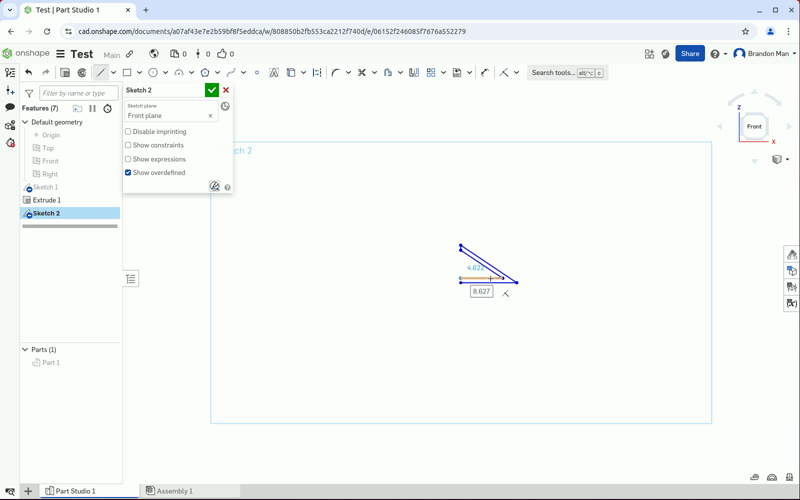
key_down(shift)
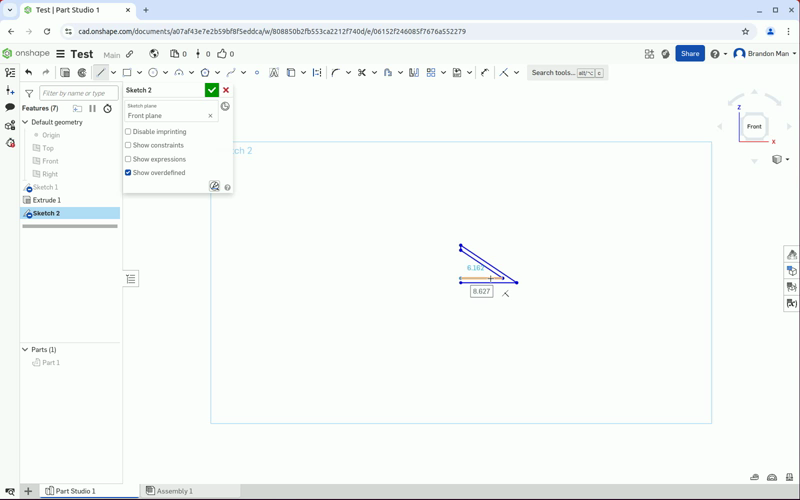
mouse_move(460, 282)
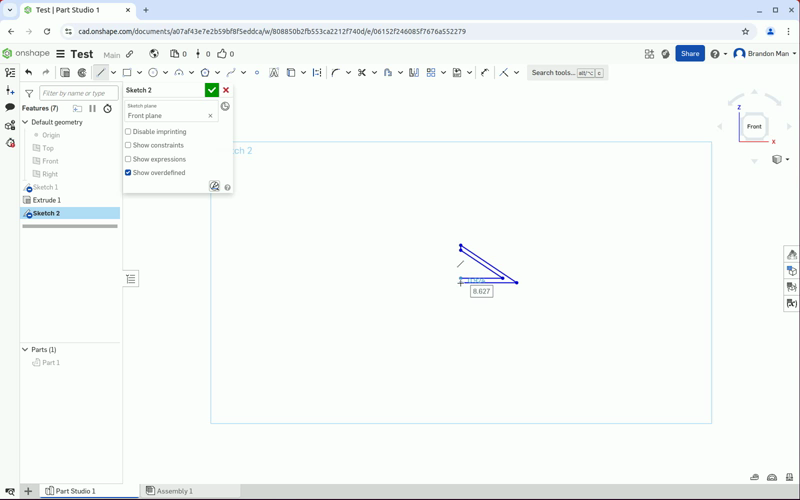
scroll(6)
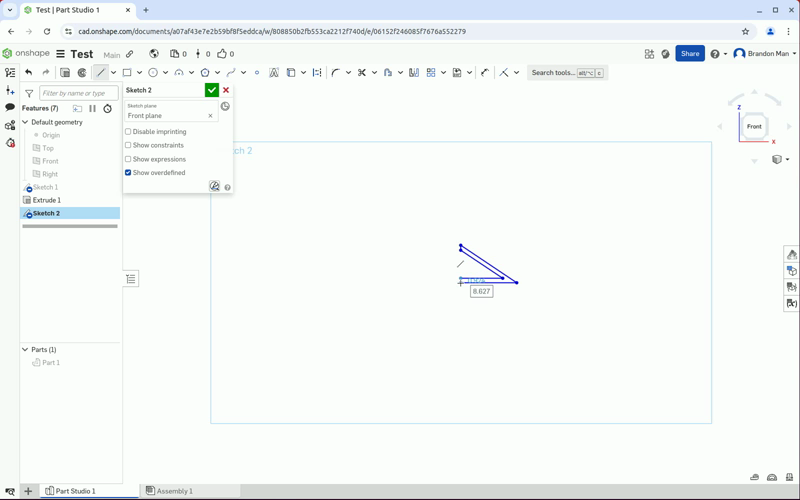
scroll(6)
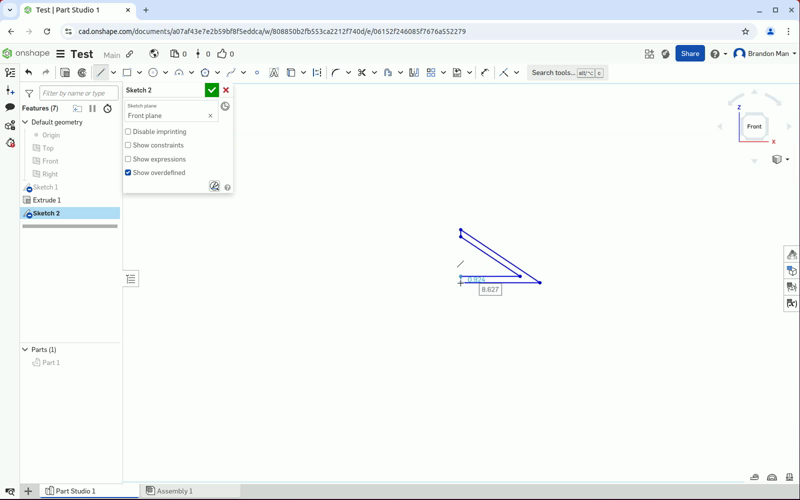
scroll(6)
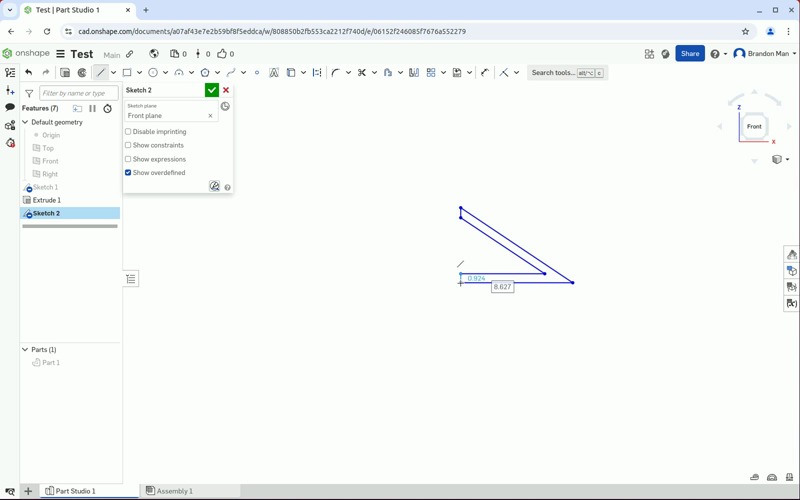
scroll(6)
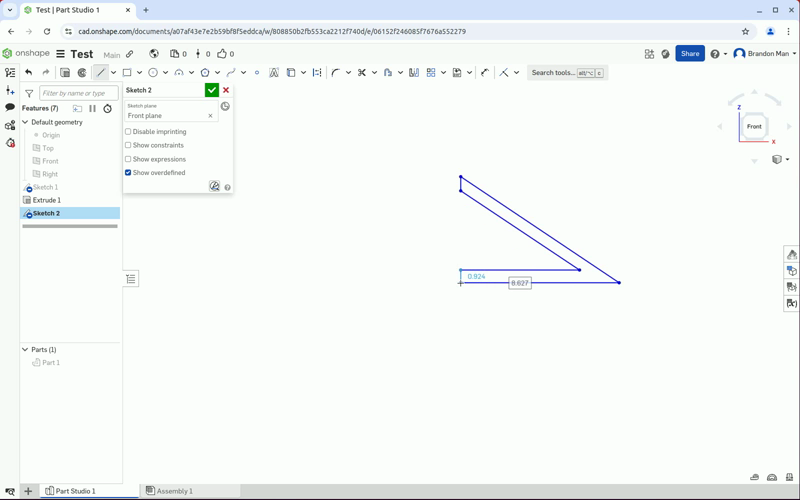
scroll(6)
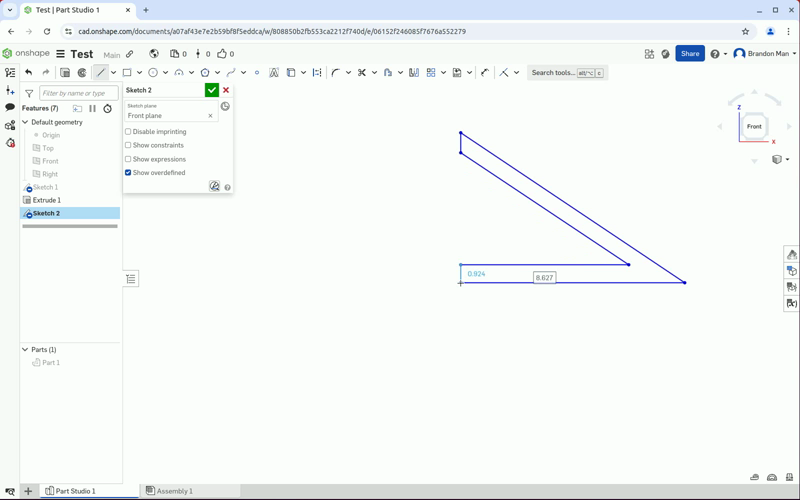
scroll(6)
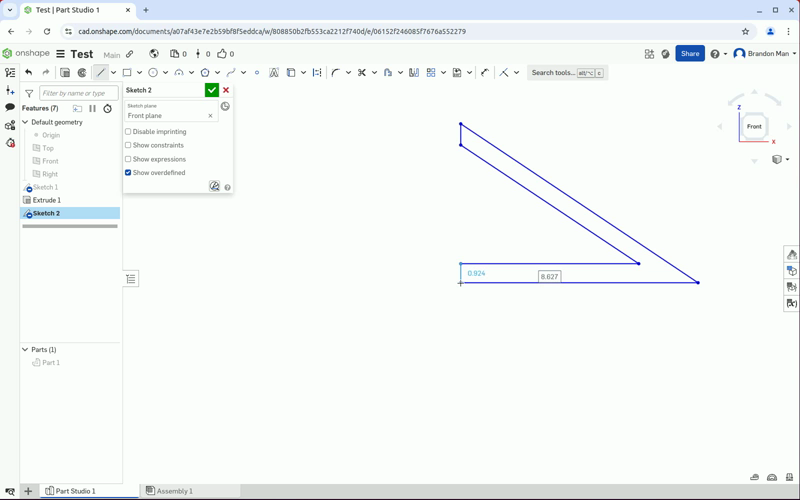
scroll(6)
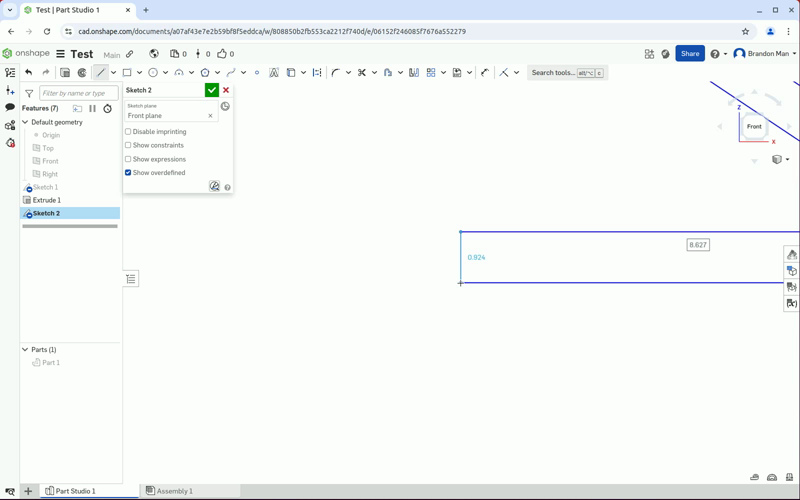
key_up(shift)
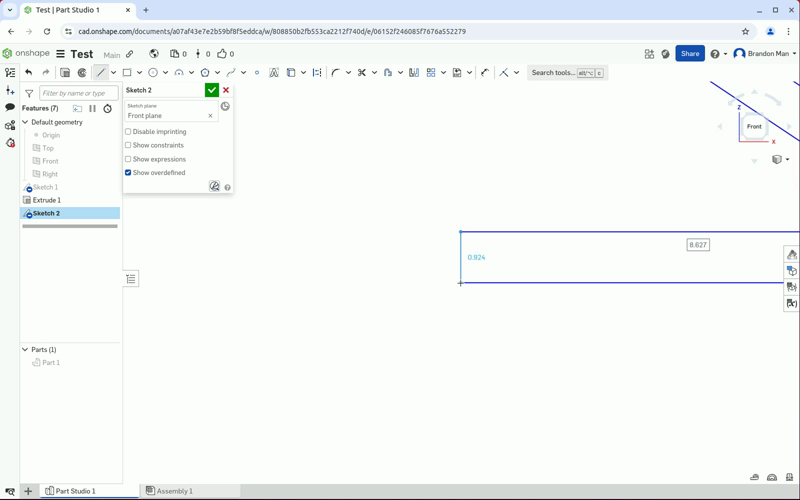
click(460, 282)
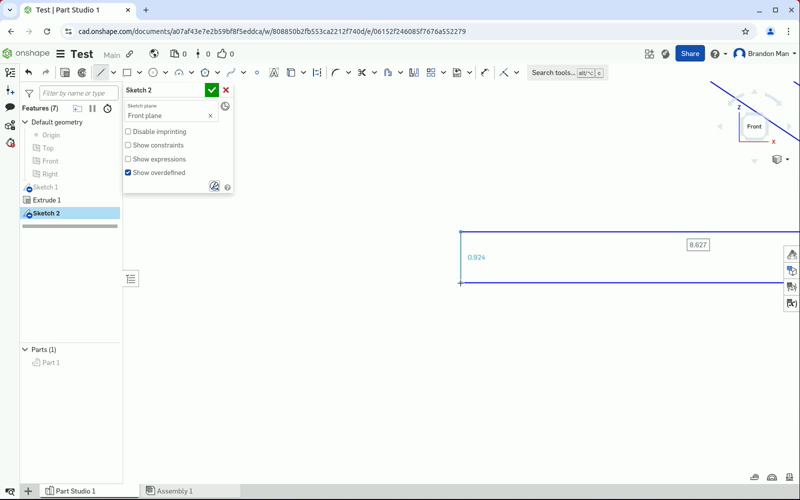
scroll(-6)
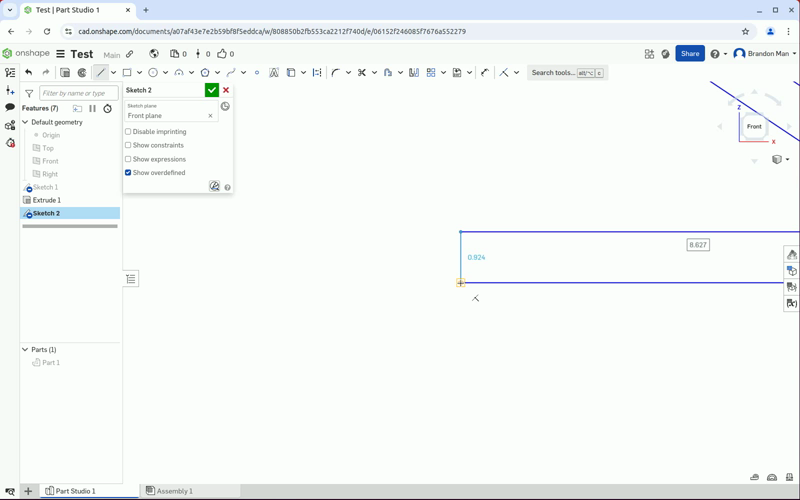
scroll(-6)
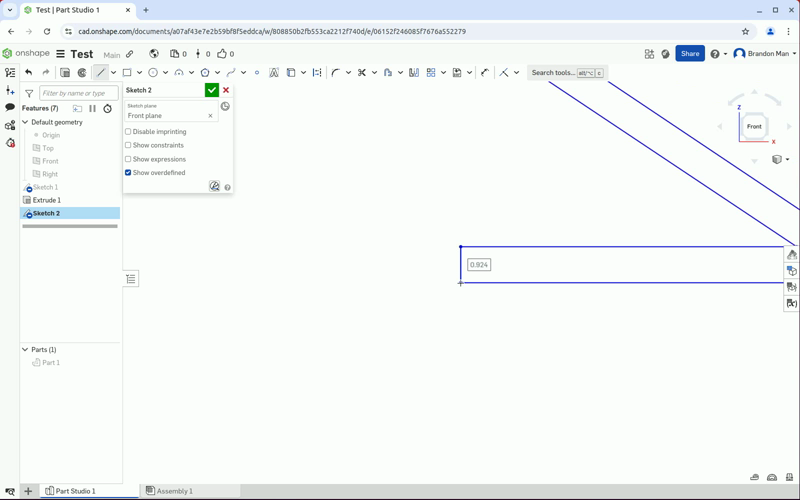
scroll(-6)
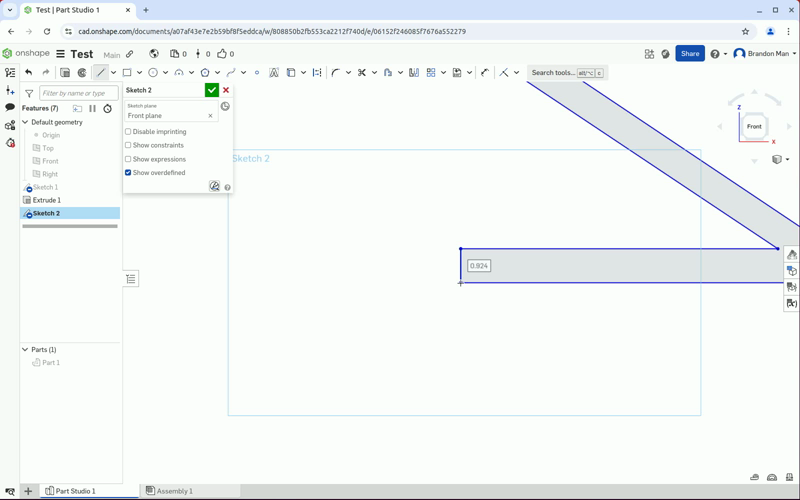
scroll(-6)
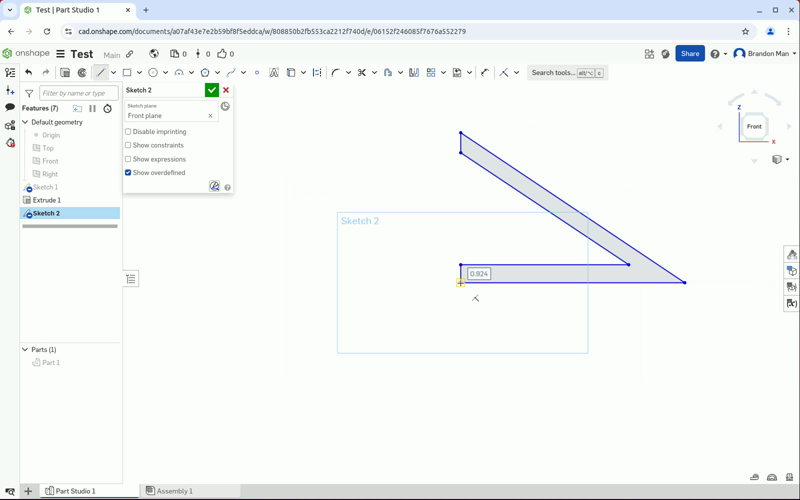
scroll(-6)
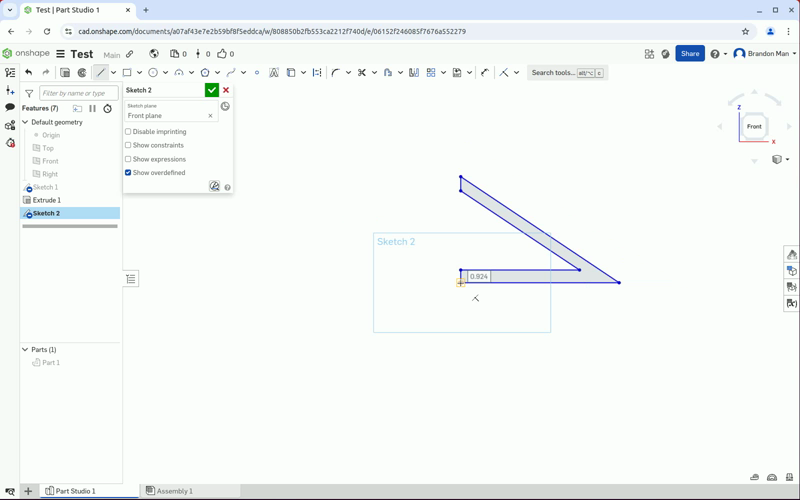
scroll(-6)
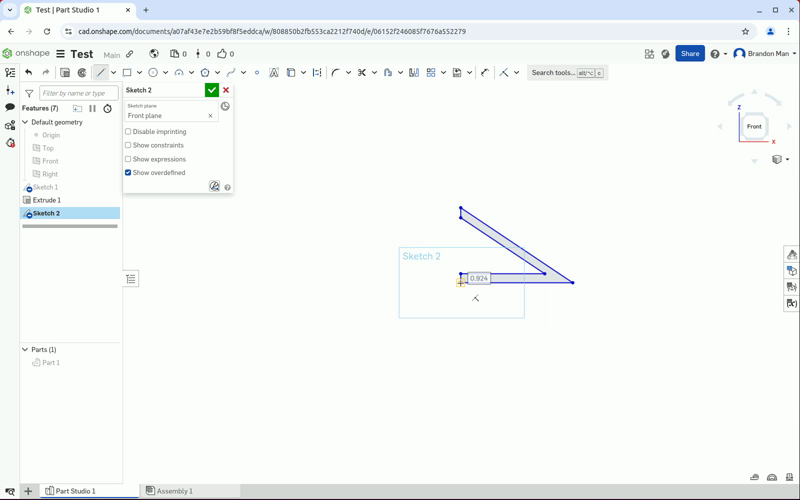
scroll(-6)
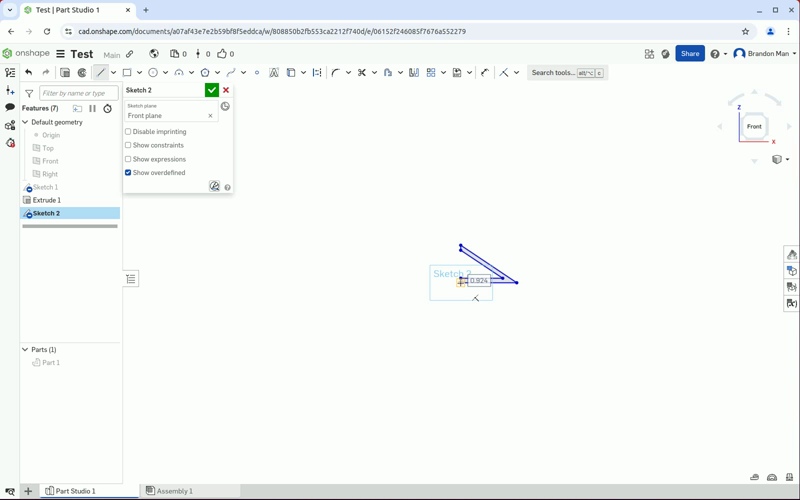
key(esc)
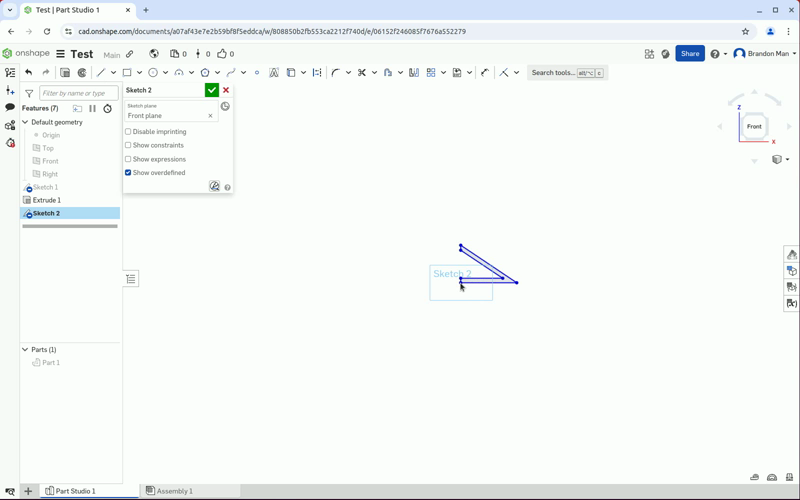
mouse_move(481, 281)
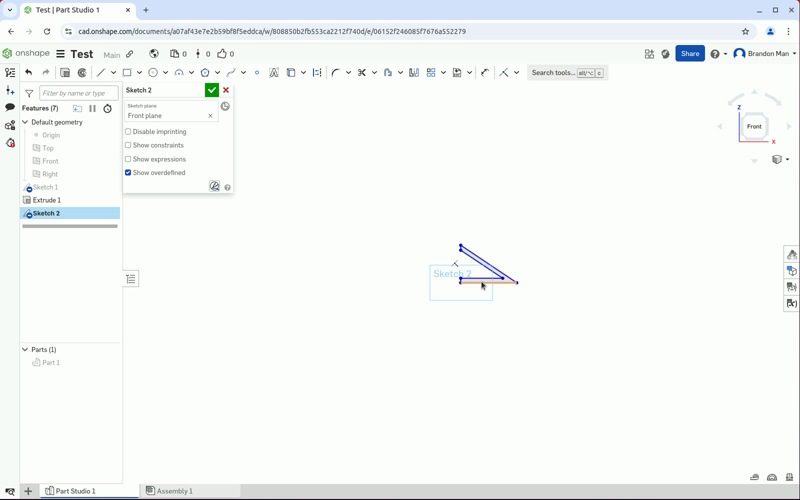
scroll(6)
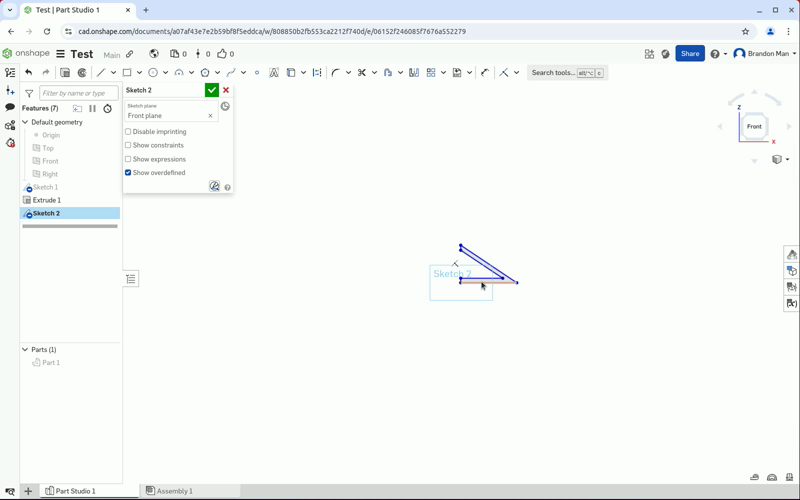
scroll(6)
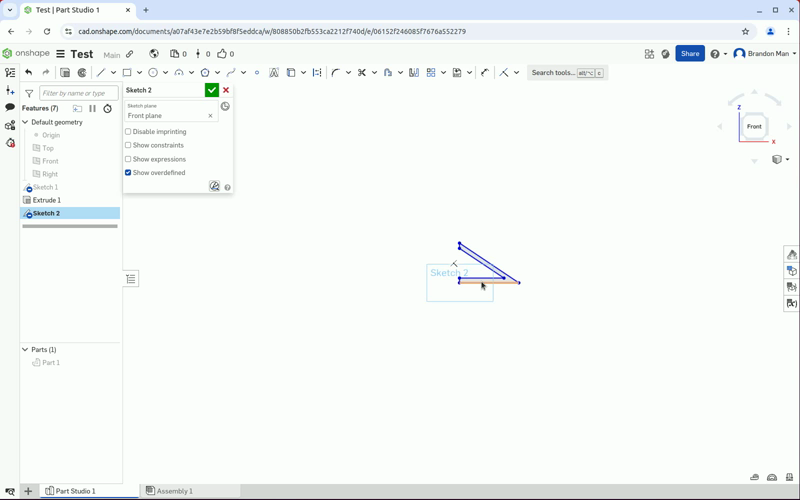
scroll(6)
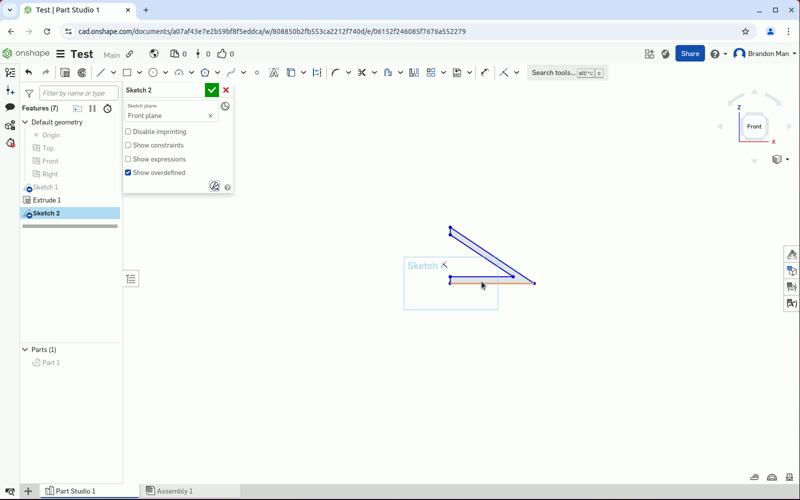
scroll(6)
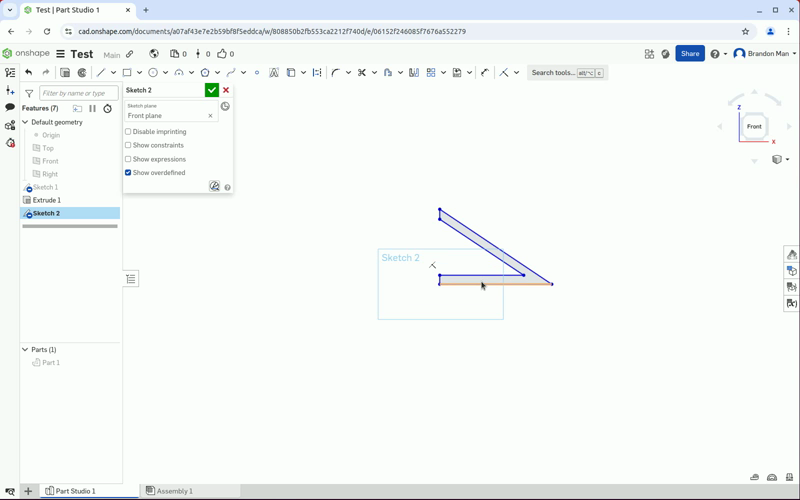
scroll(6)
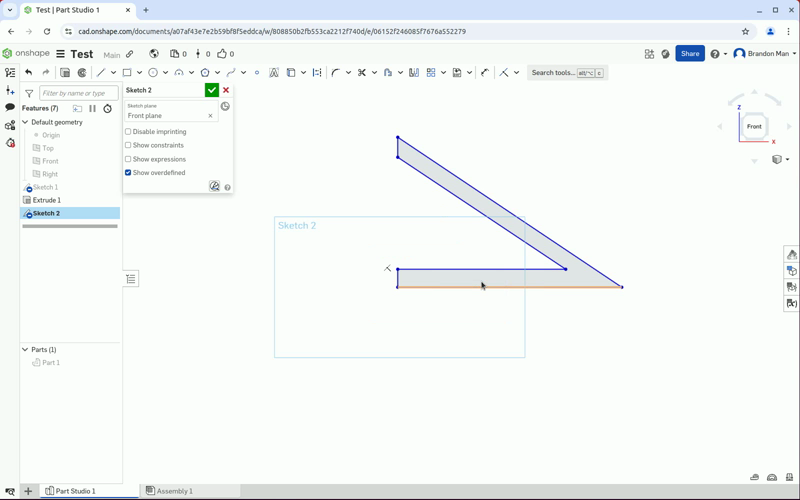
scroll(6)
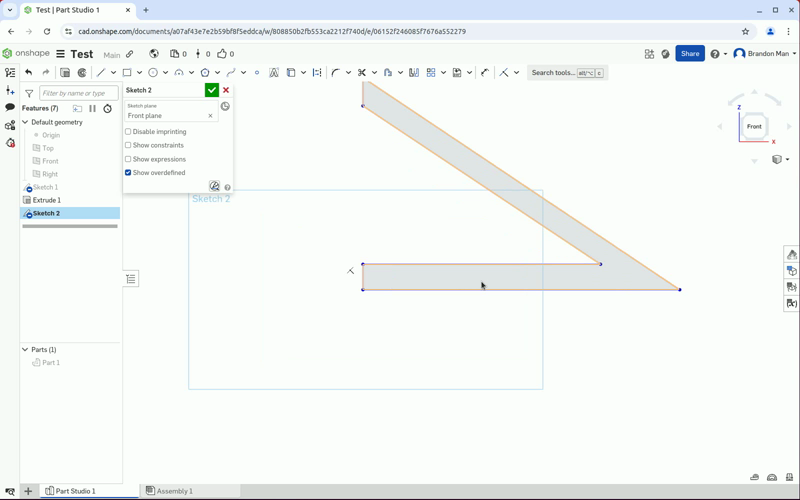
scroll(6)
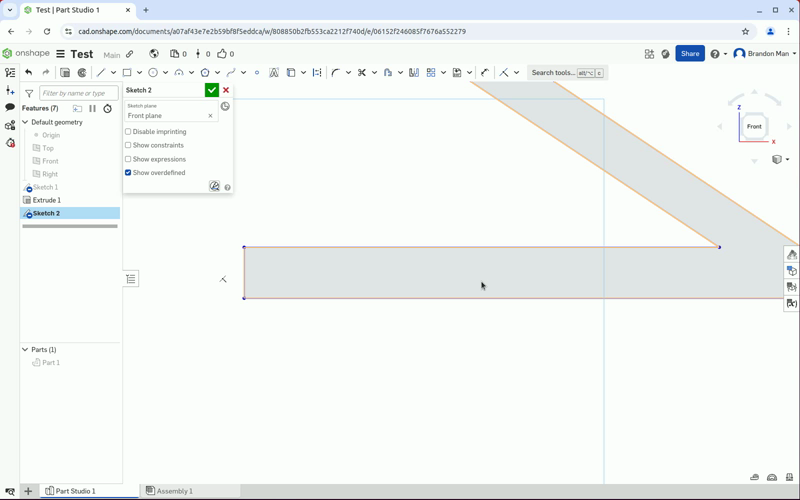
click(481, 281)
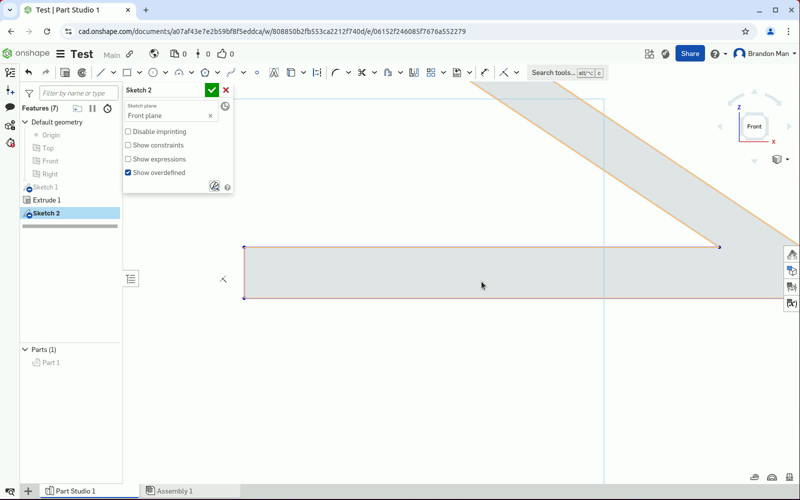
scroll(-6)
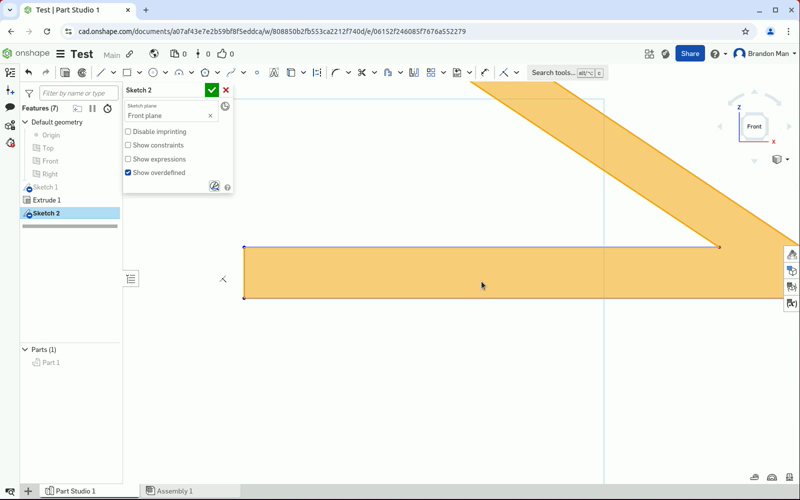
scroll(-6)
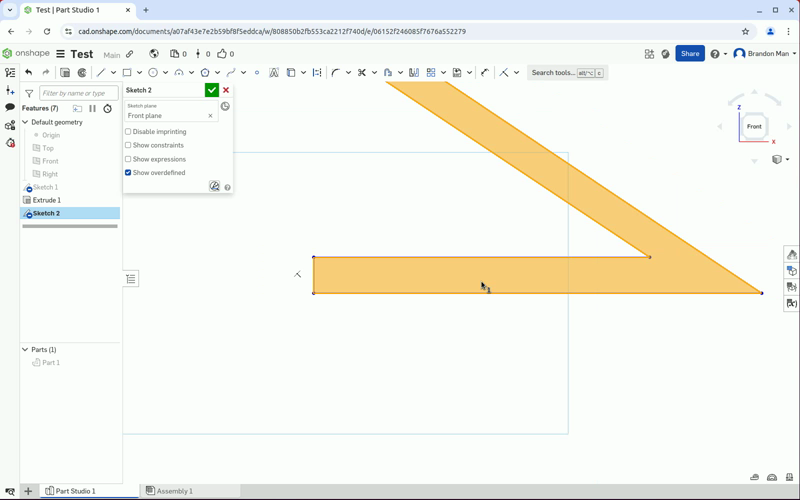
scroll(-6)
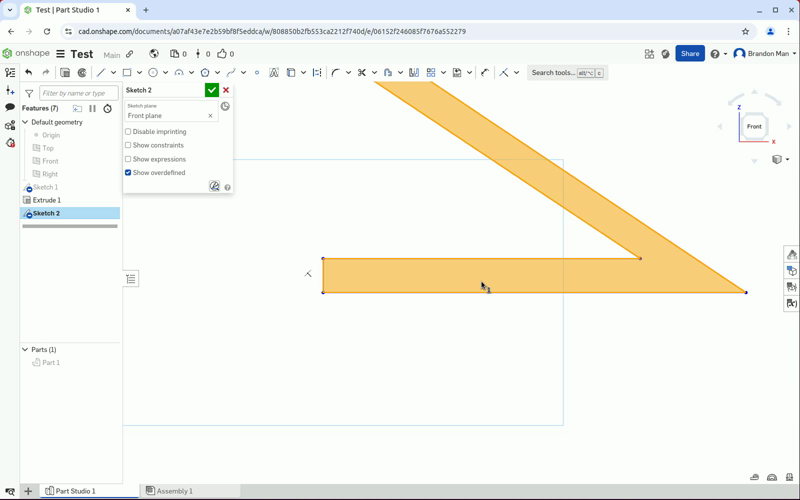
scroll(-6)
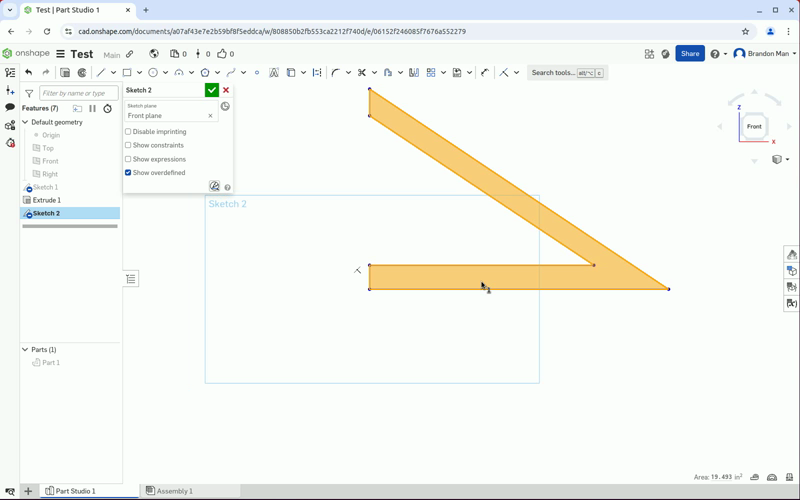
scroll(-6)
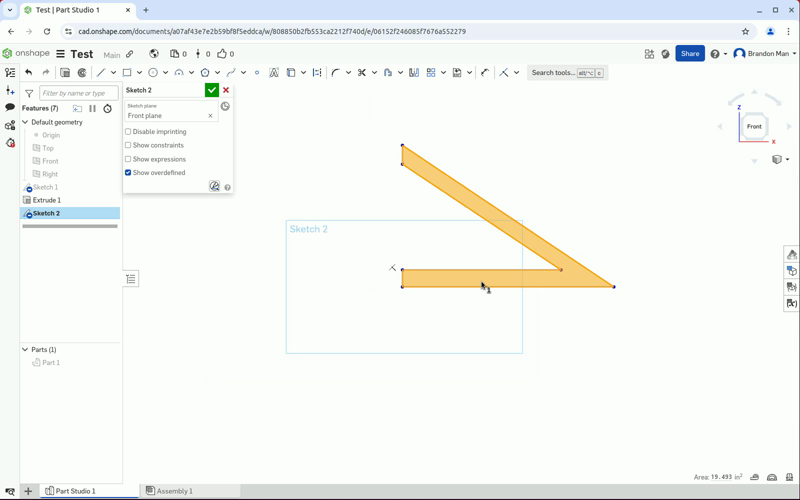
scroll(-6)
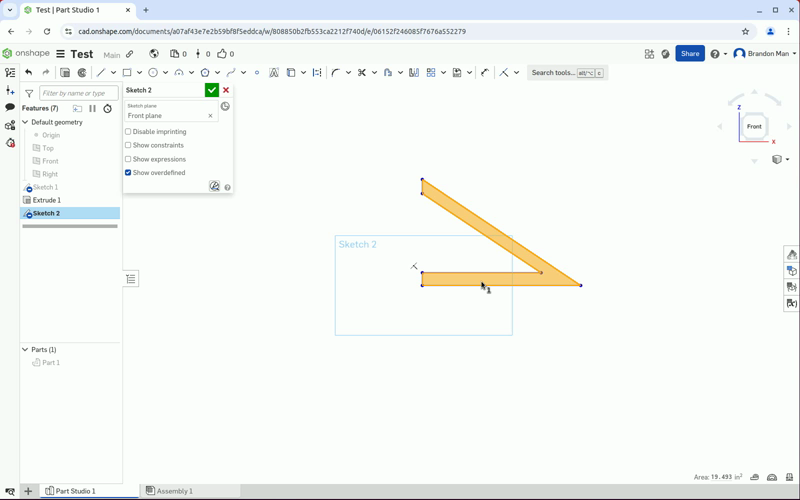
scroll(-6)
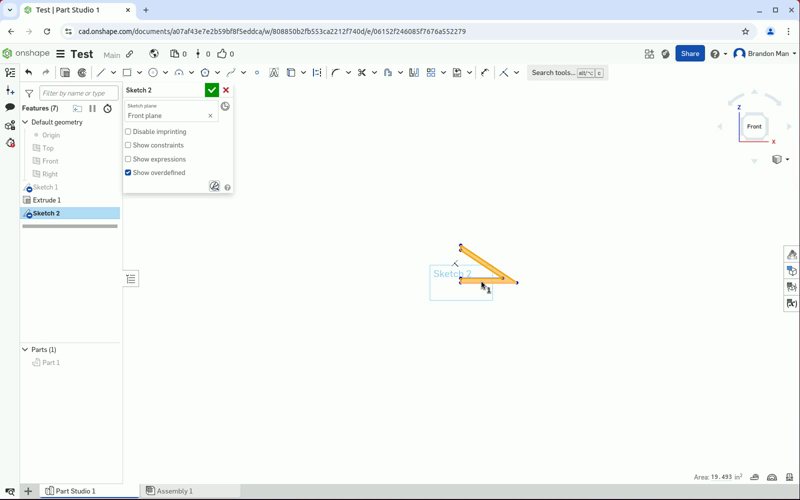
mouse_move(73, 352)
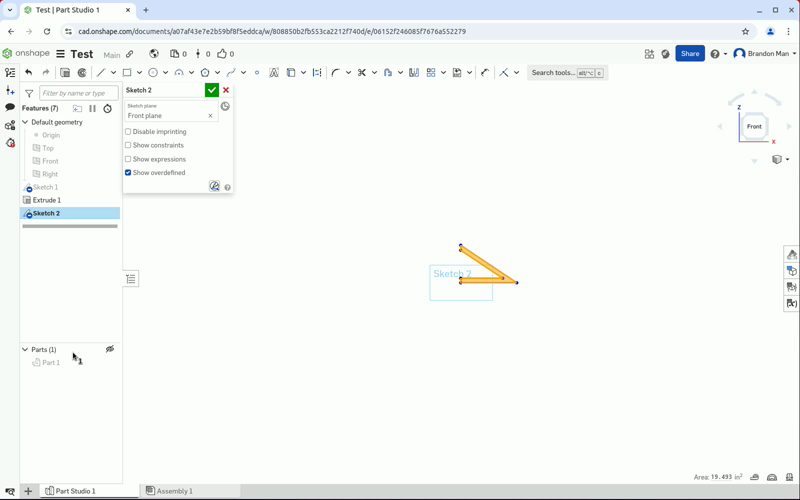
key(shift+y)
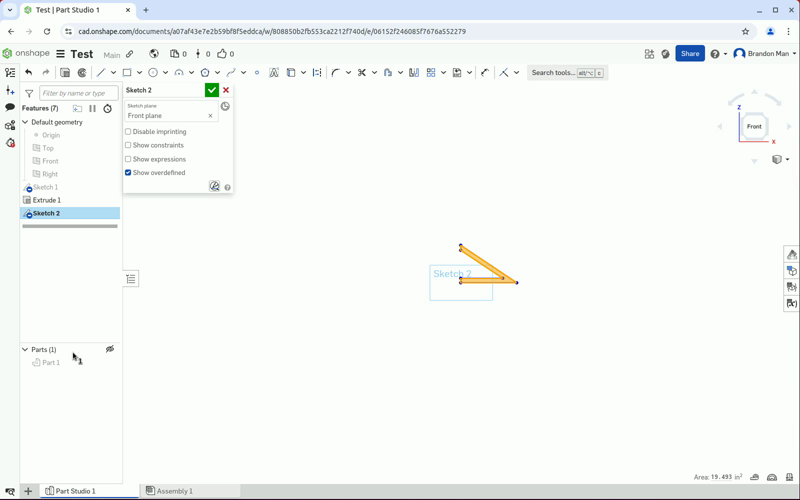
key(shift+e)
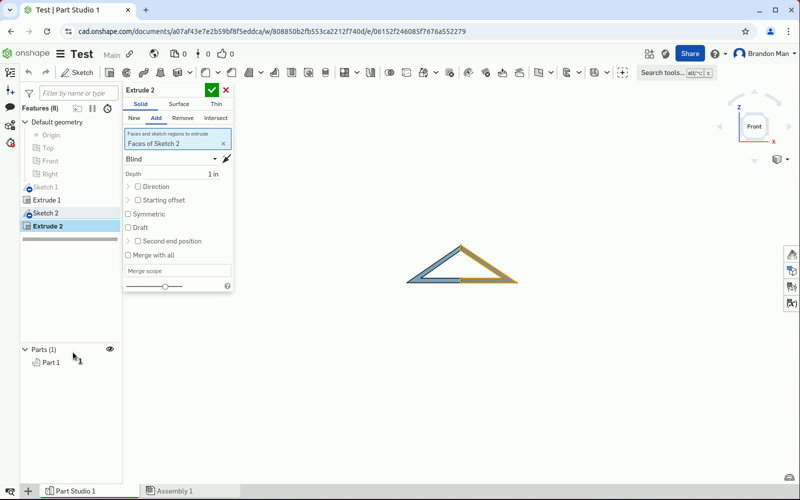
mouse_move(143, 106)
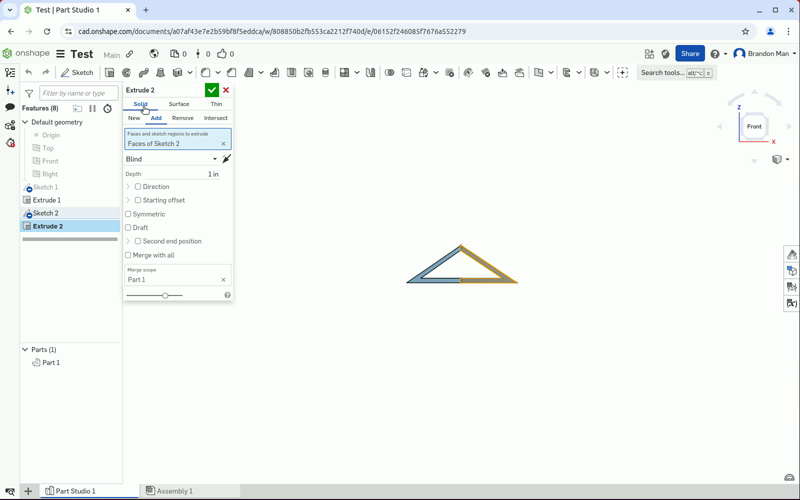
click(143, 106)
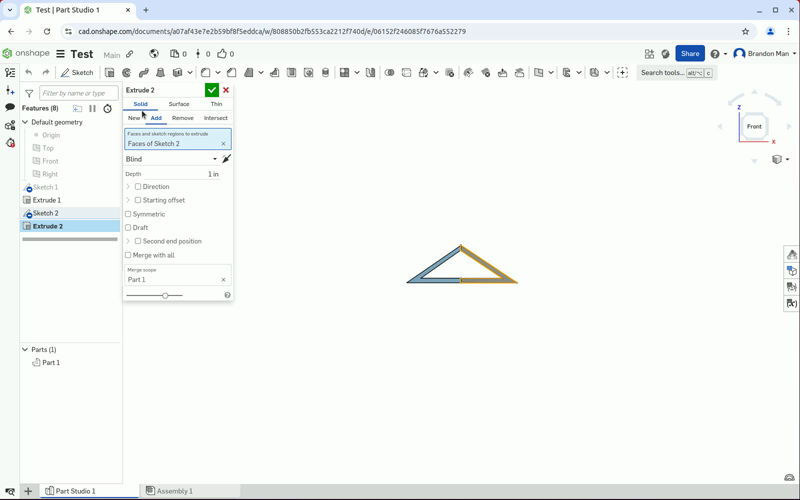
mouse_move(137, 120)
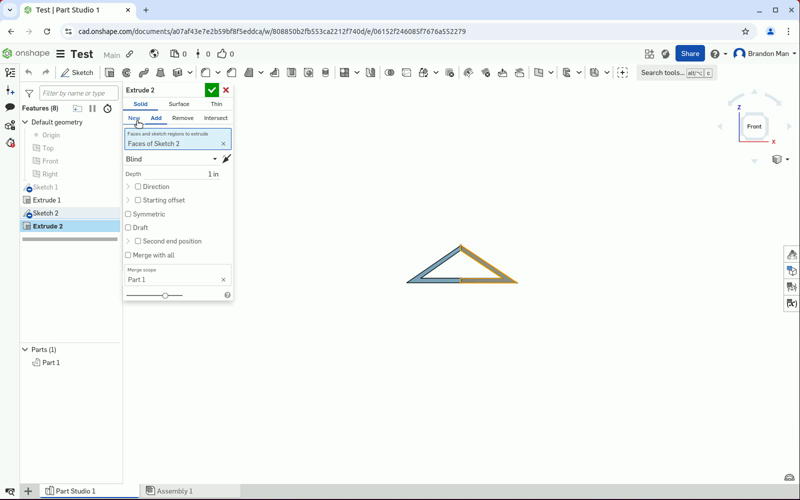
click(137, 120)
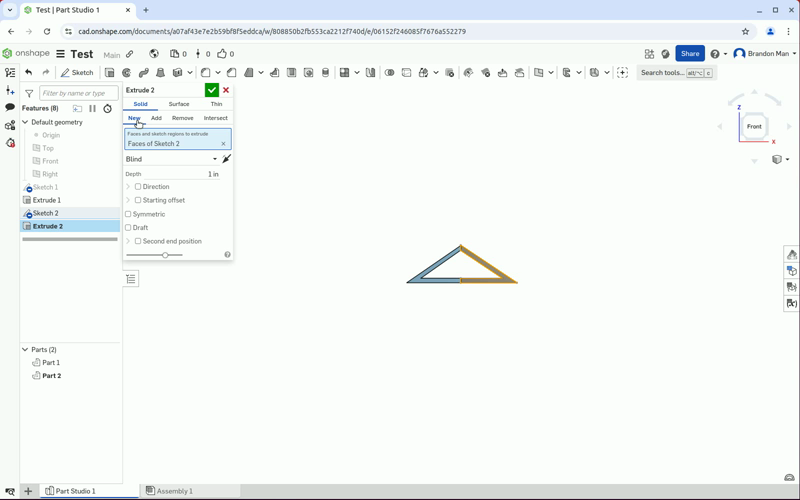
key(tab, 4)
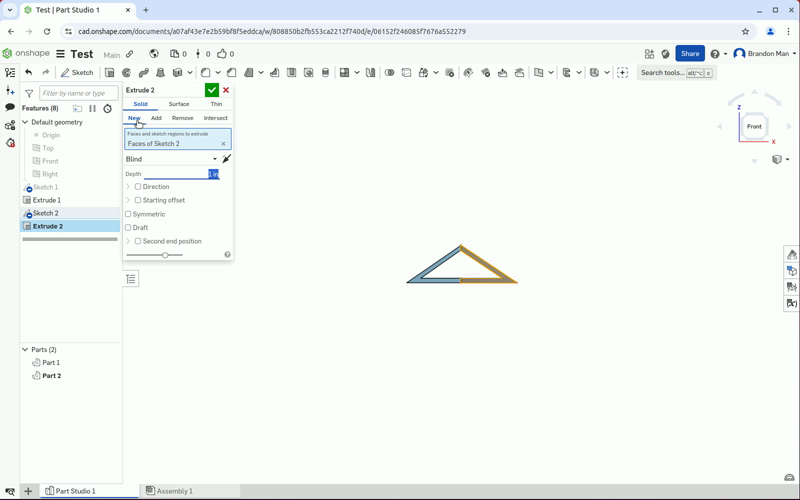
text(23.108)
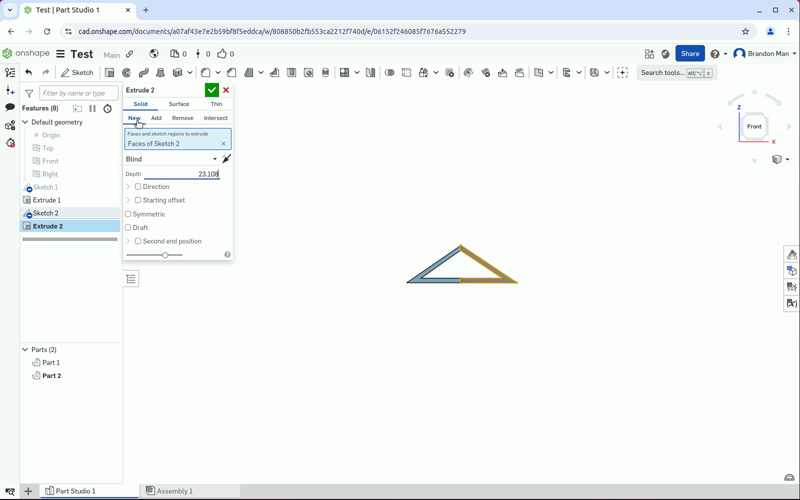
key(enter)
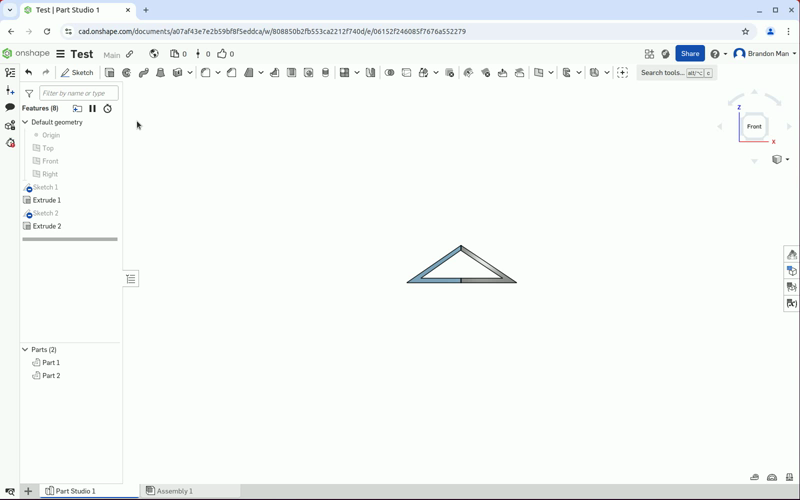
key(shift+h)
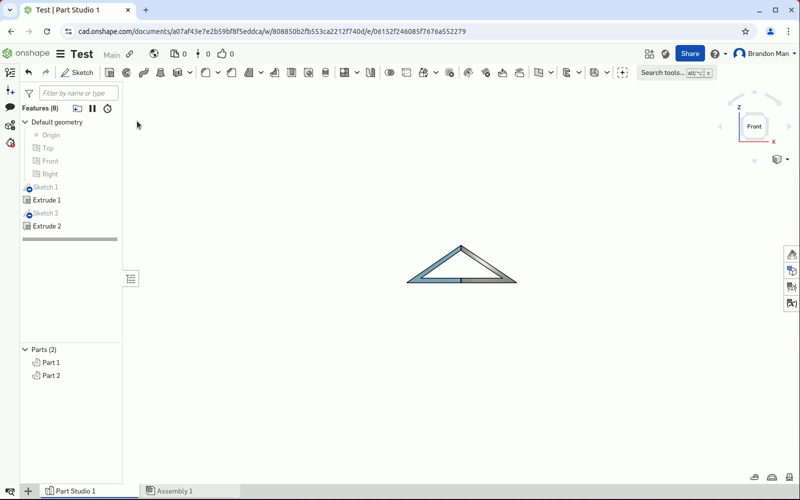
key(shift+h)
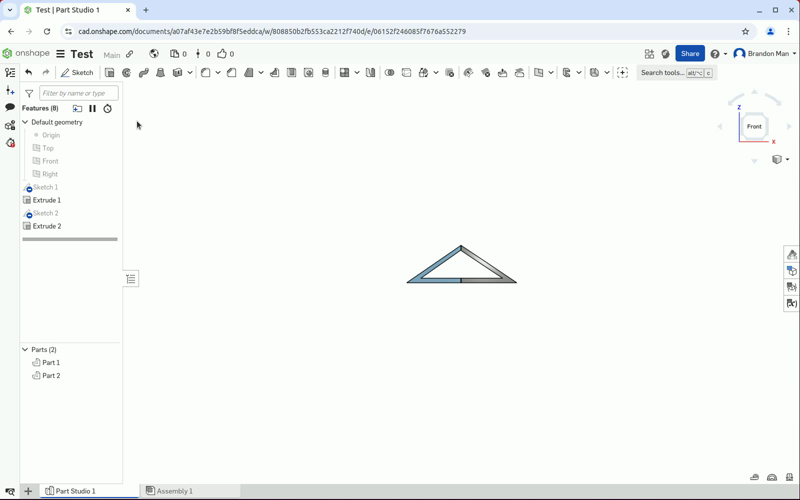
mouse_move(73, 189)
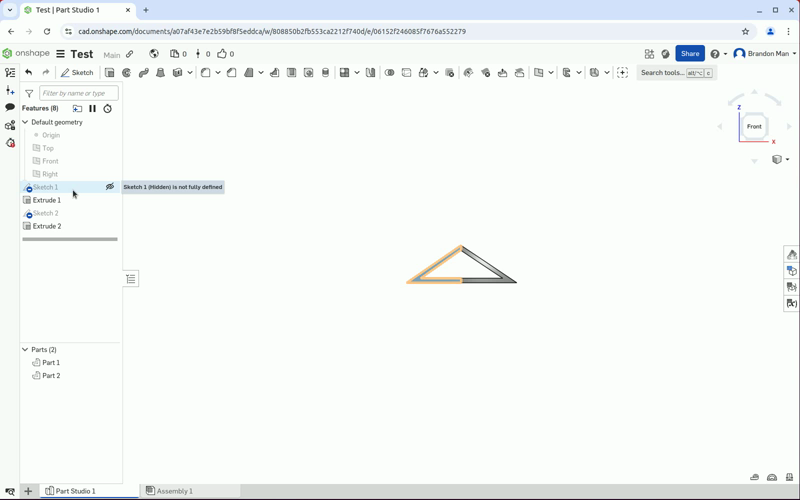
click(73, 189)
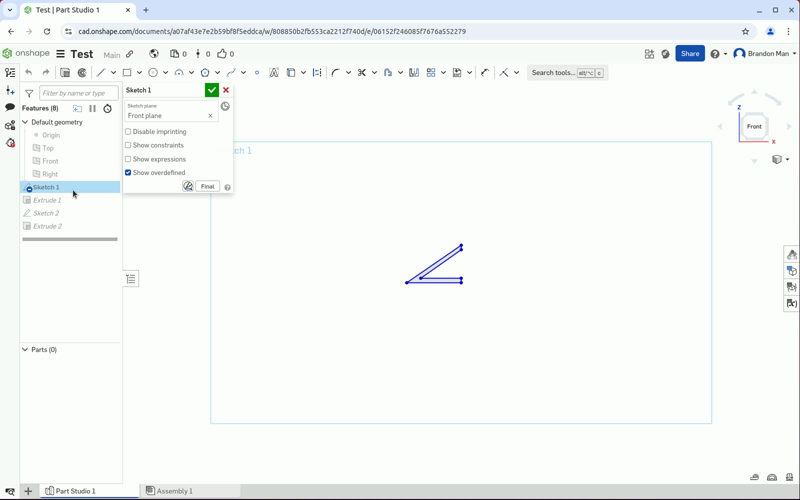
mouse_move(229, 92)
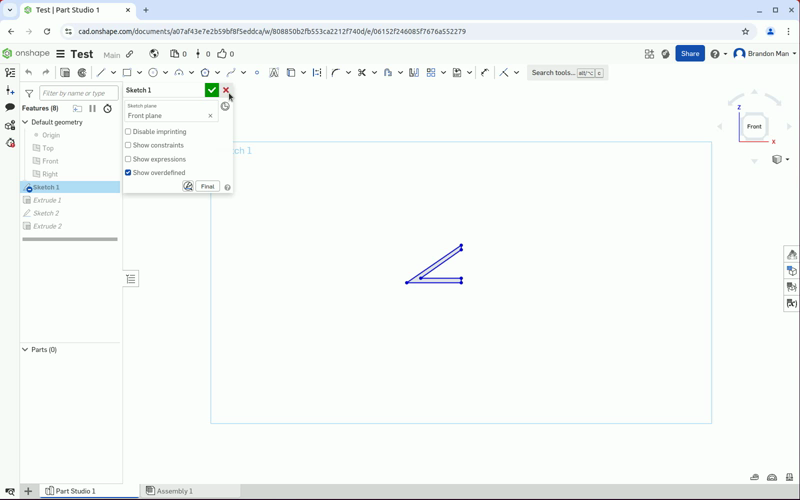
click(229, 92)
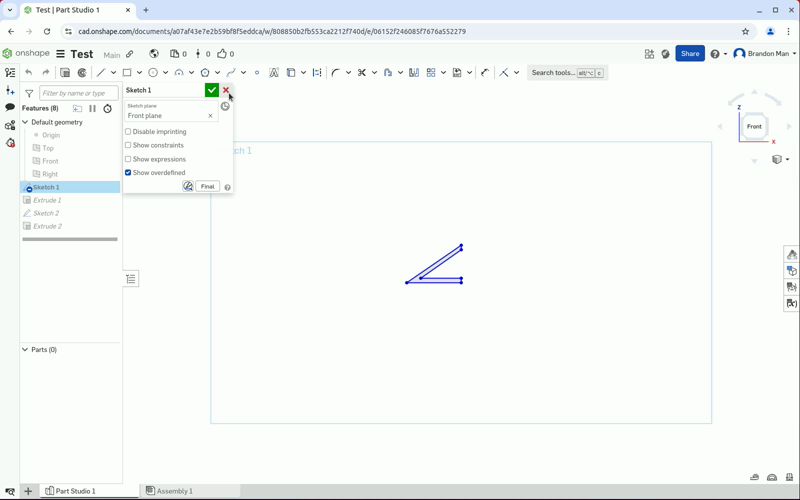
key(shift+s)
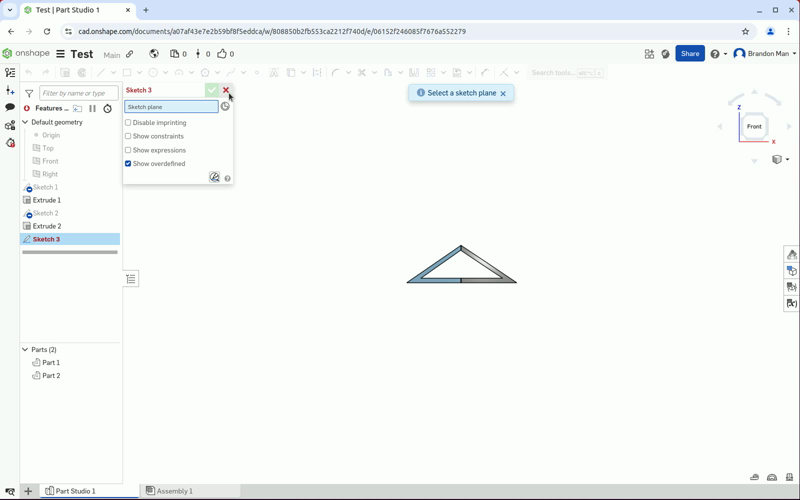
mouse_move(73, 163)
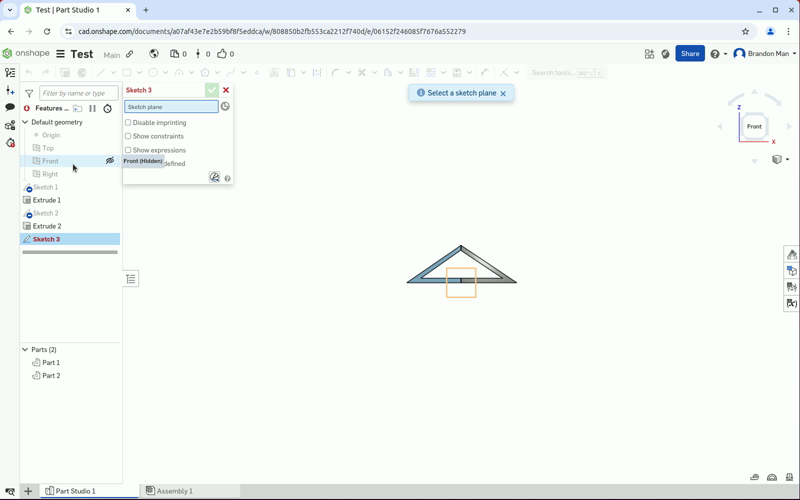
click(73, 163)
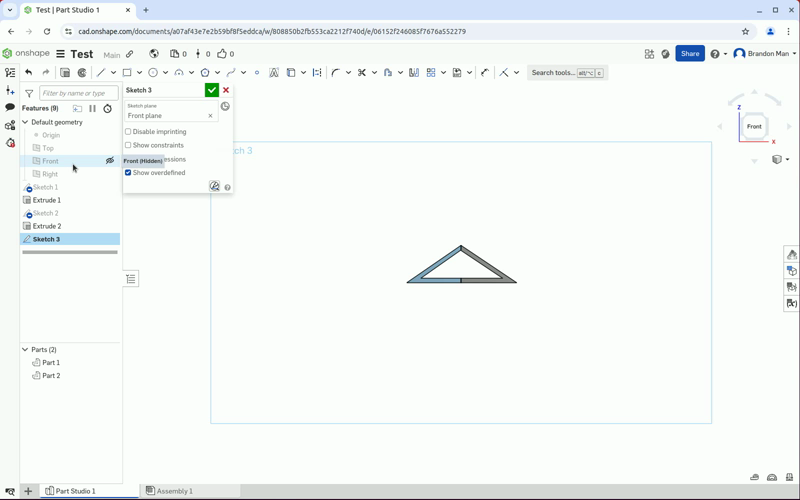
mouse_move(73, 352)
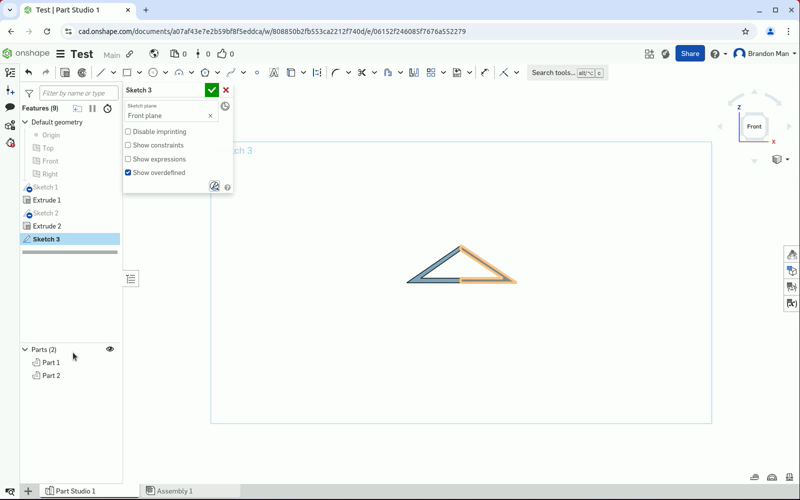
key(y)
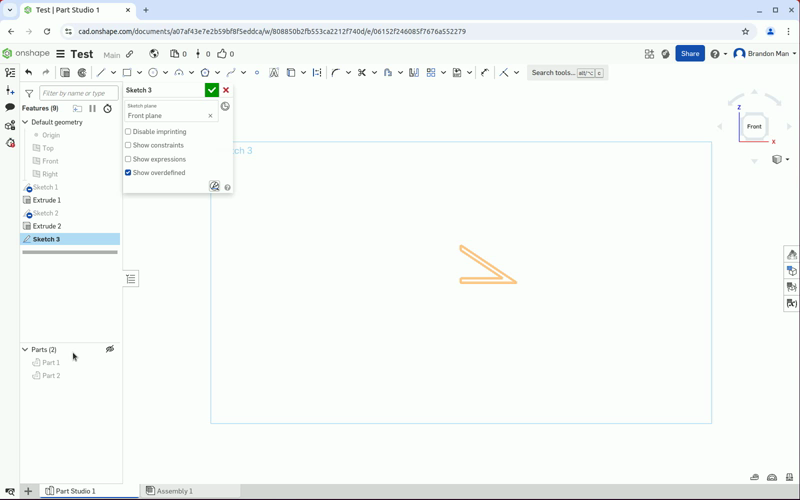
key(l)
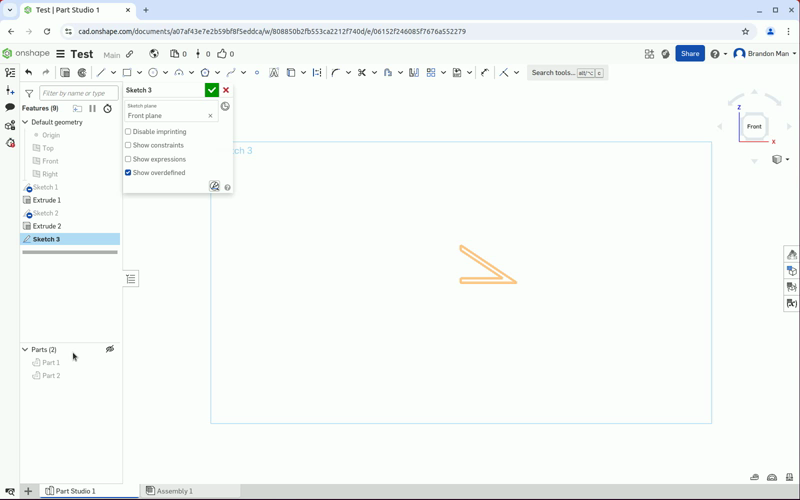
key_down(shift)
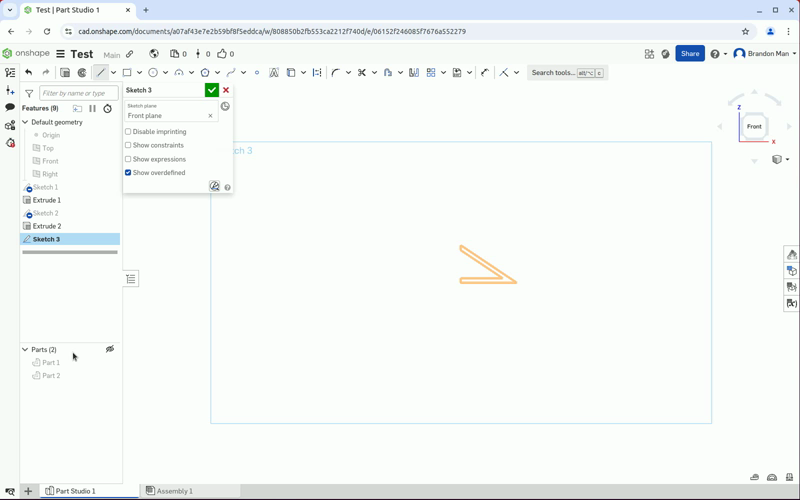
mouse_move(419, 278)
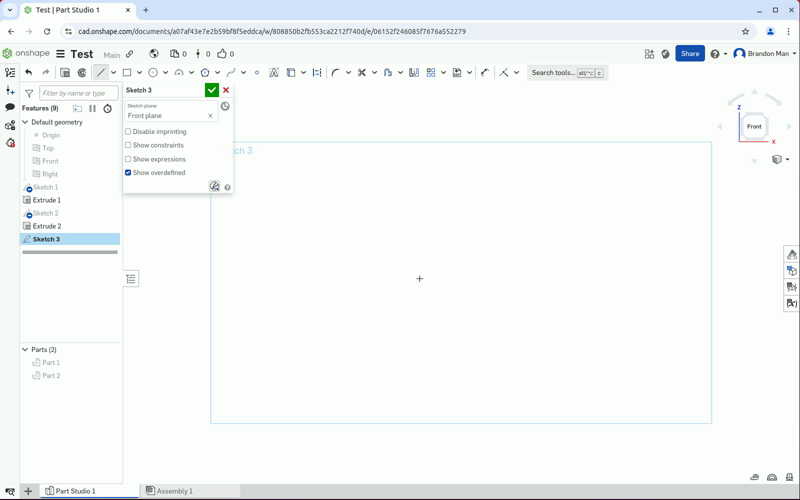
click(419, 278)
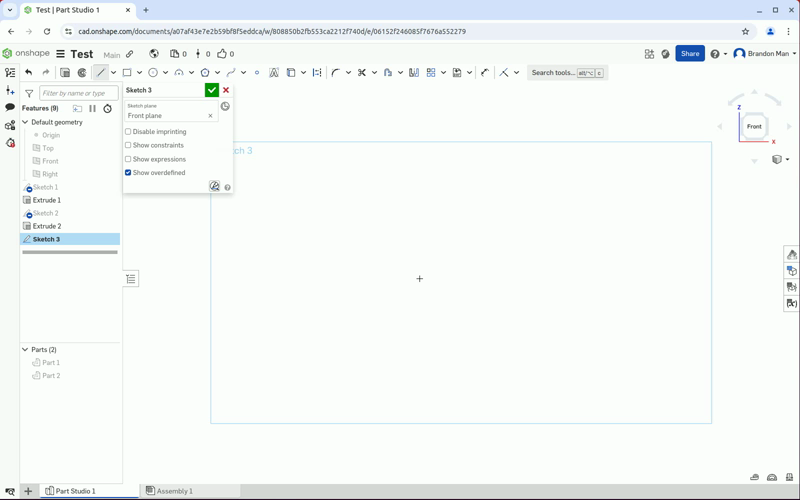
key_up(shift)
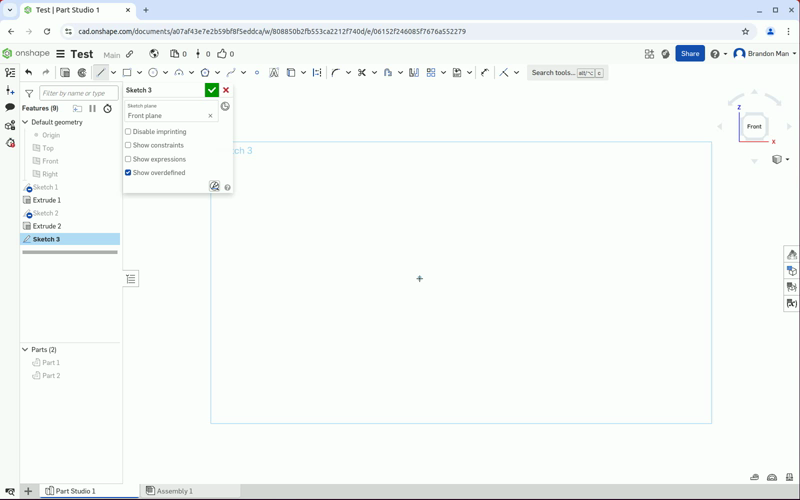
key_down(shift)
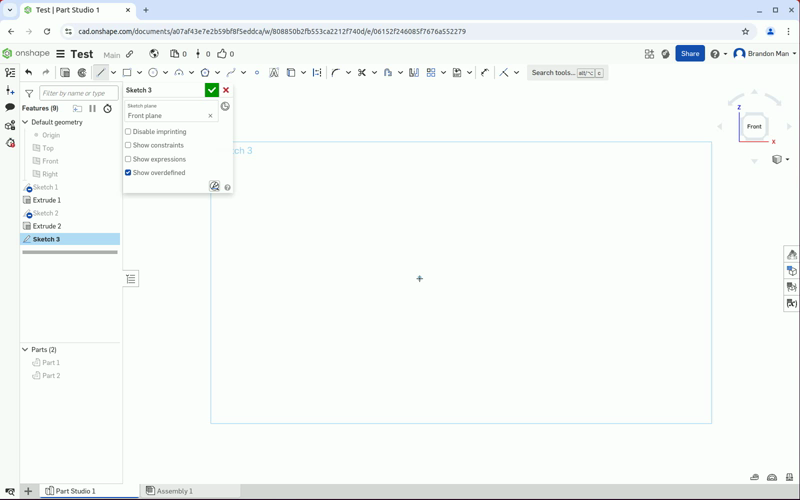
mouse_move(449, 278)
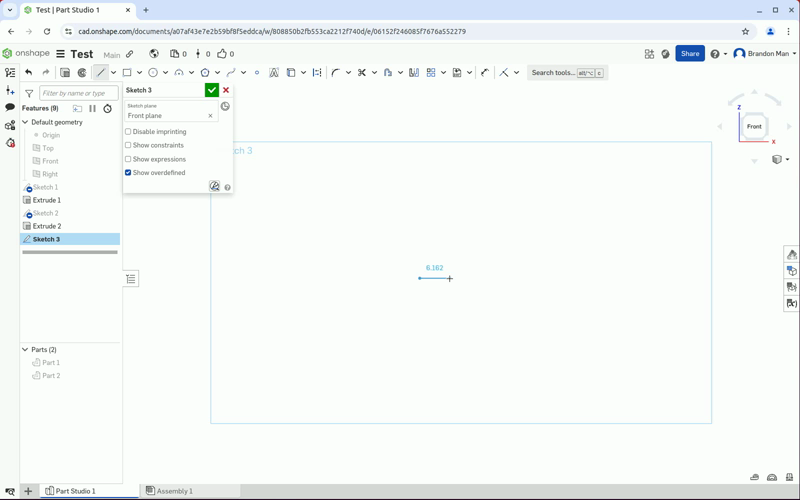
mouse_move(460, 278)
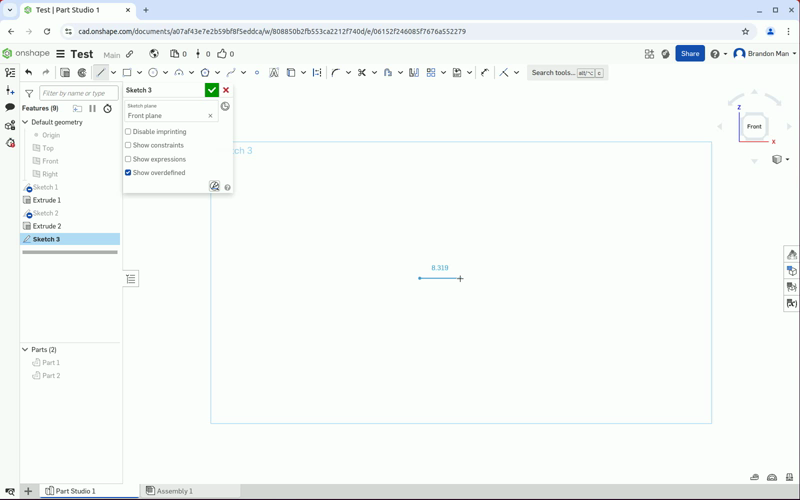
click(460, 278)
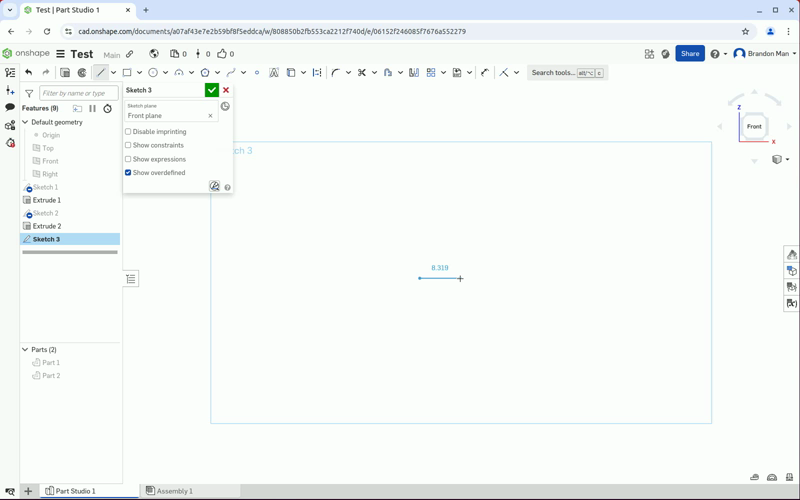
key_up(shift)
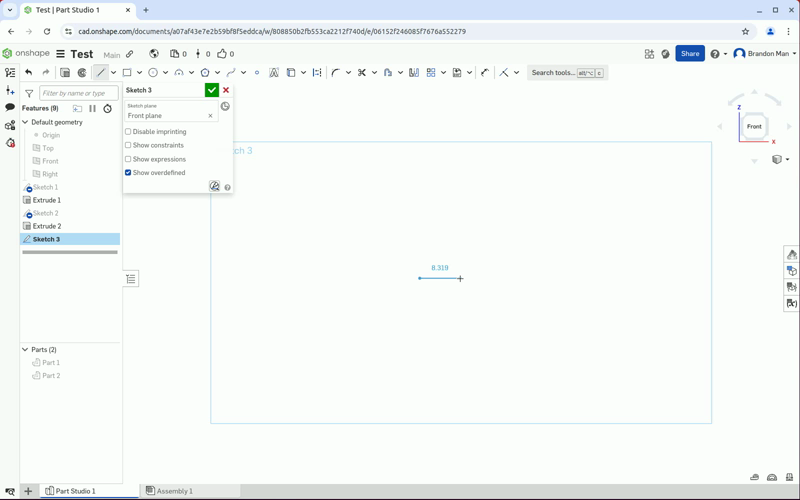
key_down(shift)
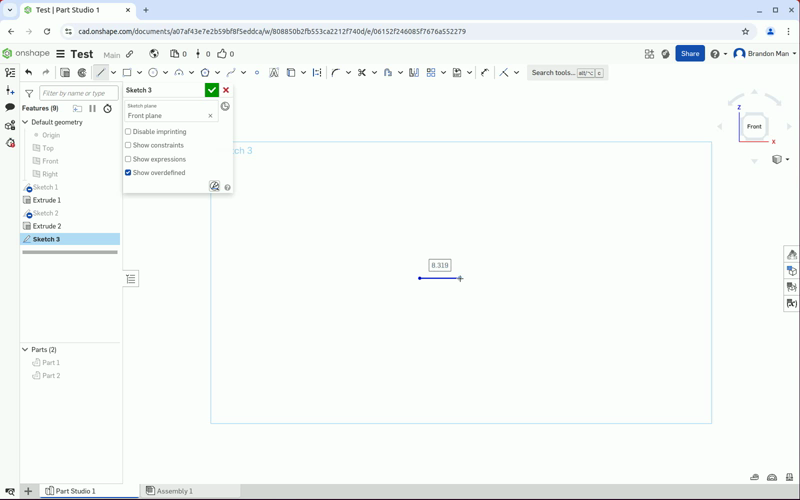
mouse_move(490, 278)
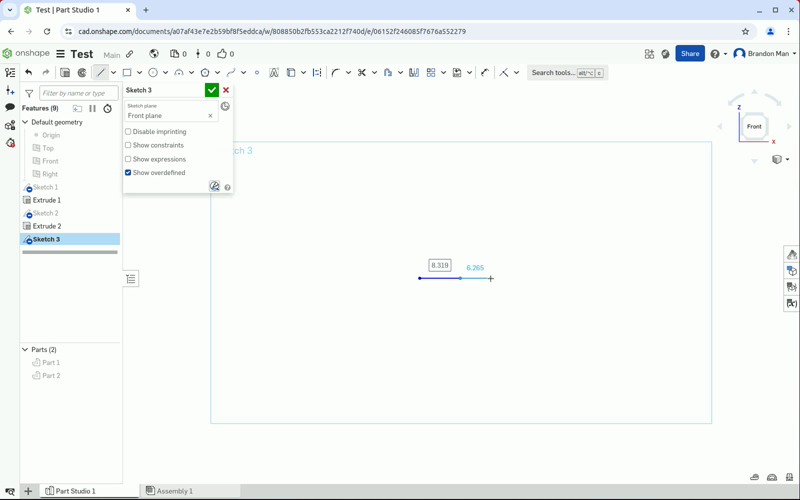
mouse_move(502, 278)
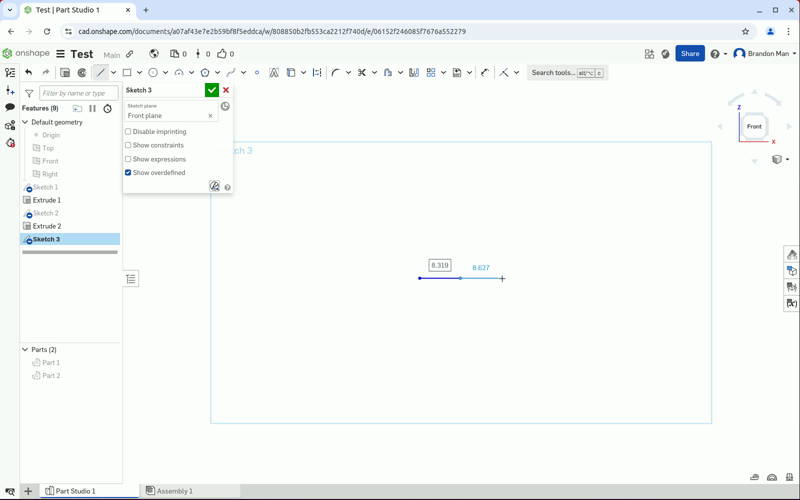
click(502, 278)
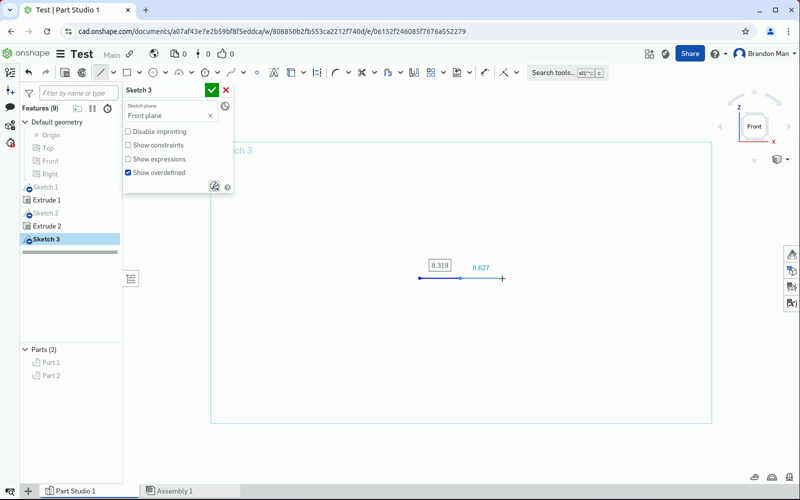
key_up(shift)
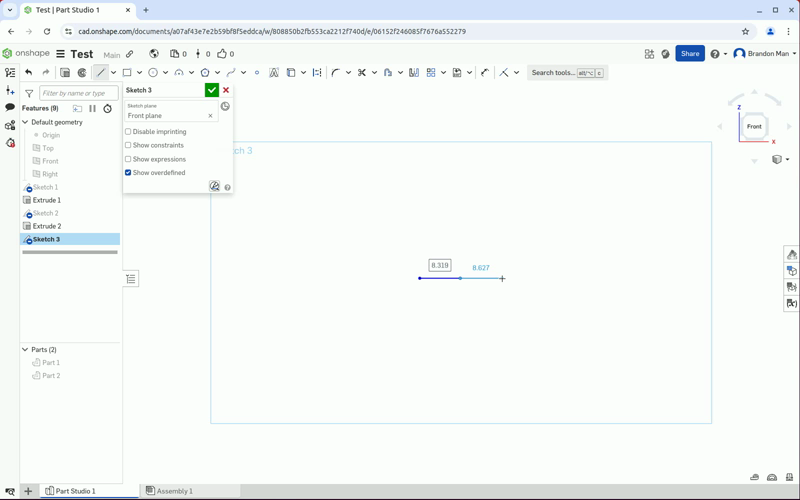
key_down(shift)
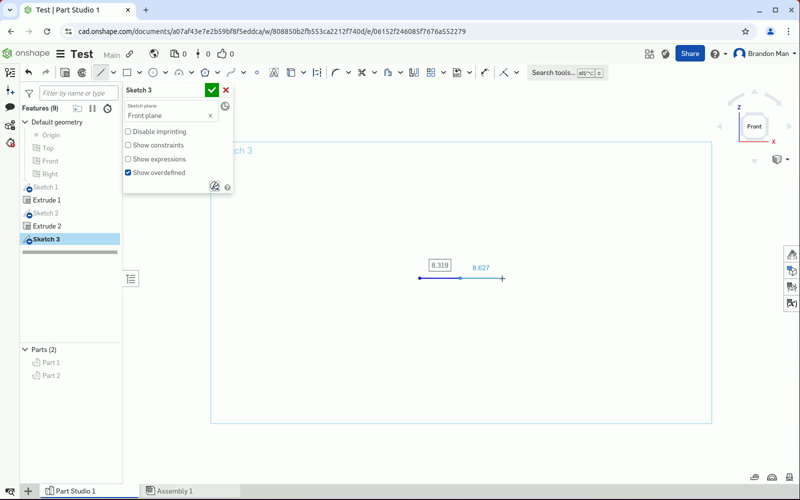
mouse_move(532, 278)
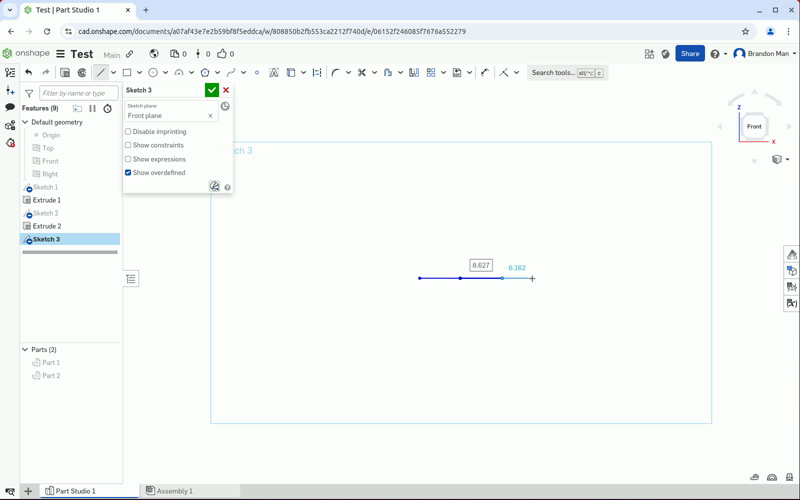
mouse_move(460, 249)
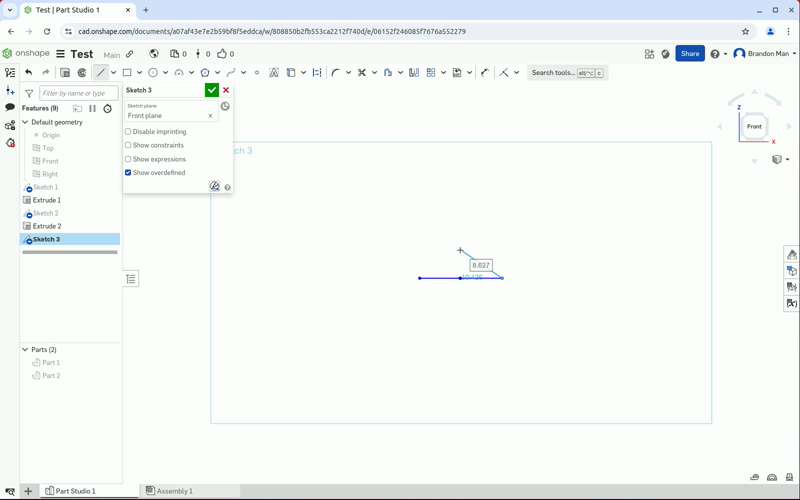
click(460, 249)
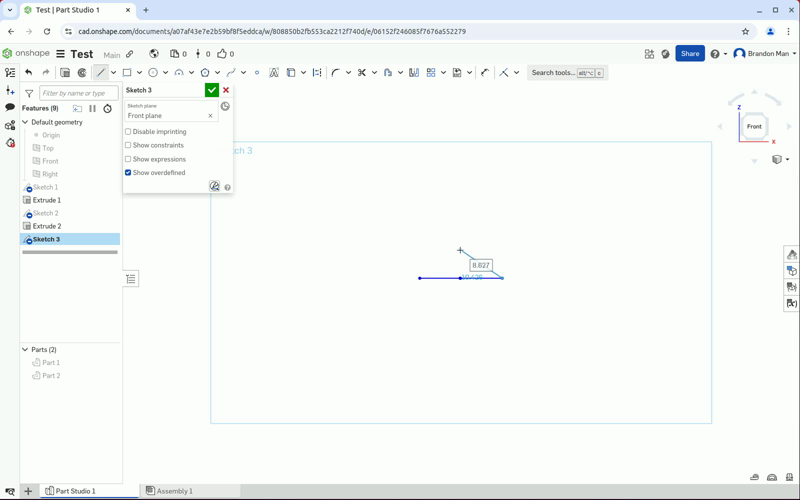
key_up(shift)
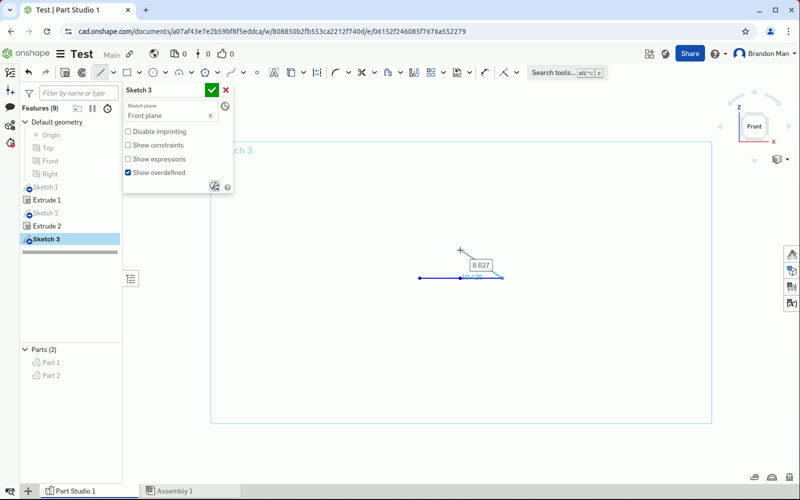
mouse_move(490, 249)
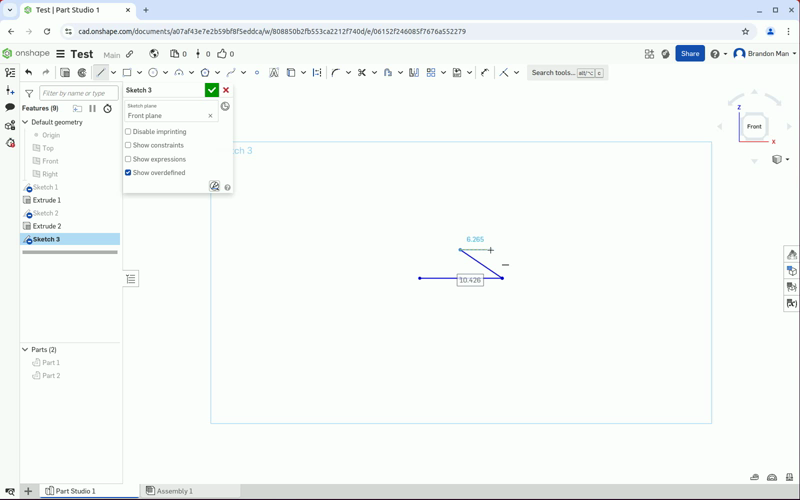
key_down(shift)
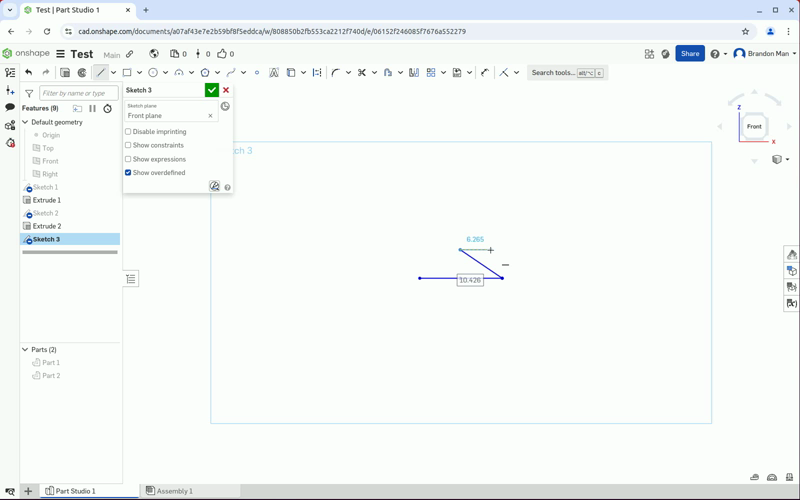
mouse_move(419, 278)
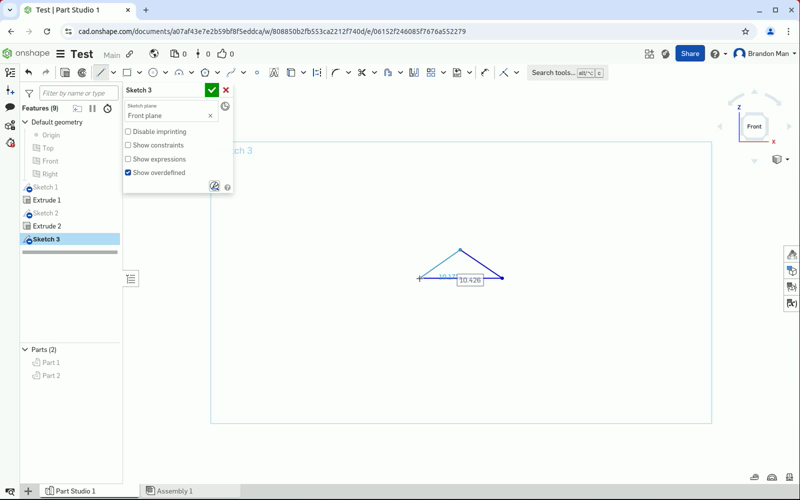
key_up(shift)
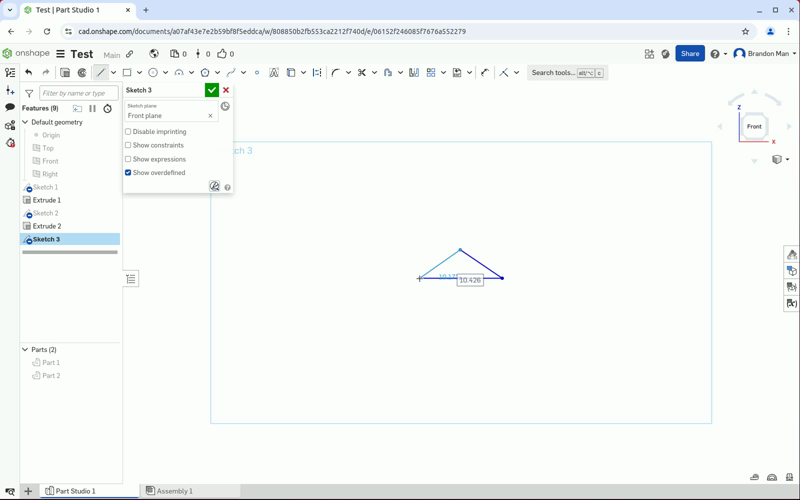
click(419, 278)
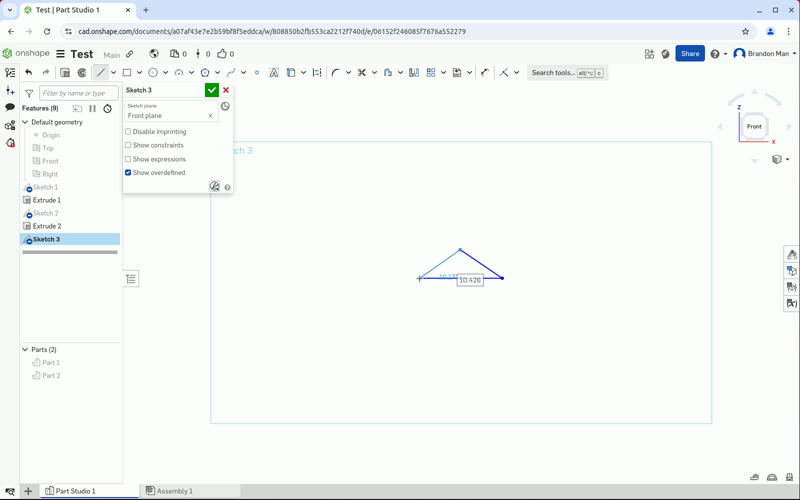
key(esc)
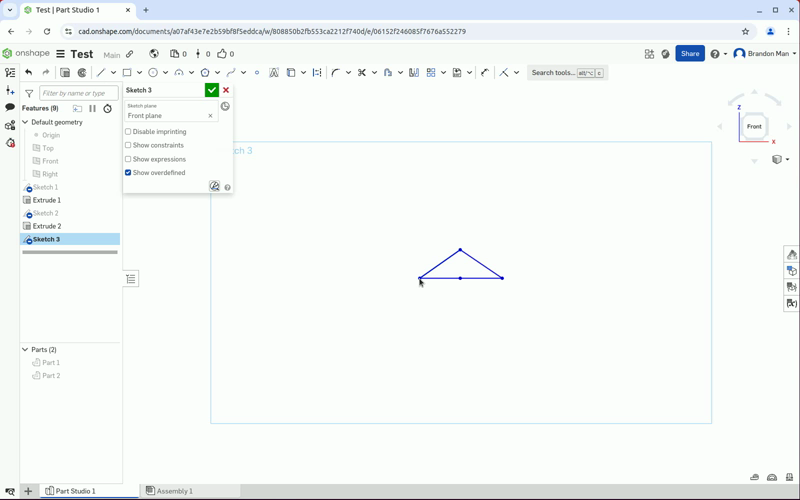
mouse_move(434, 274)
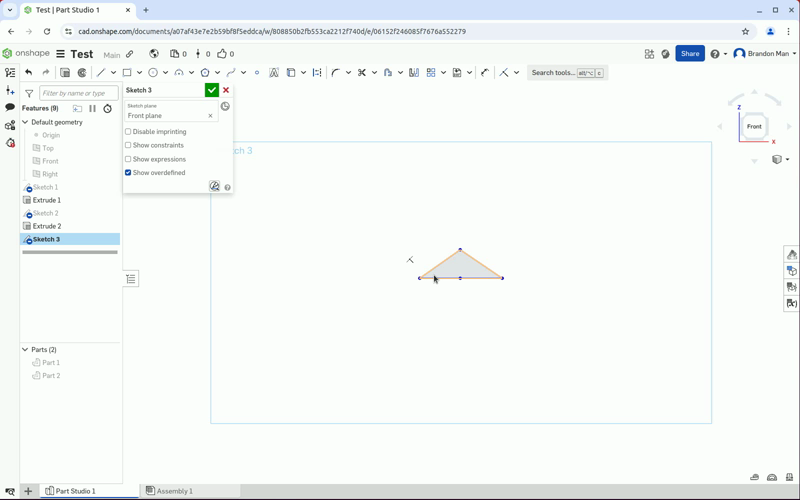
scroll(6)
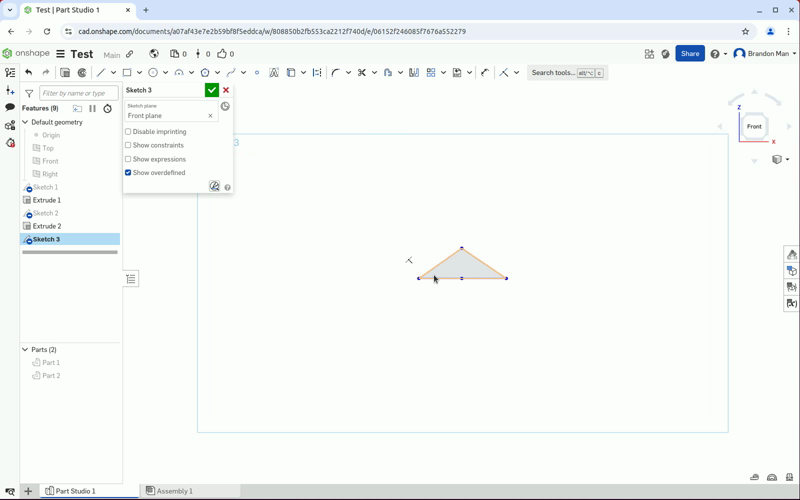
scroll(6)
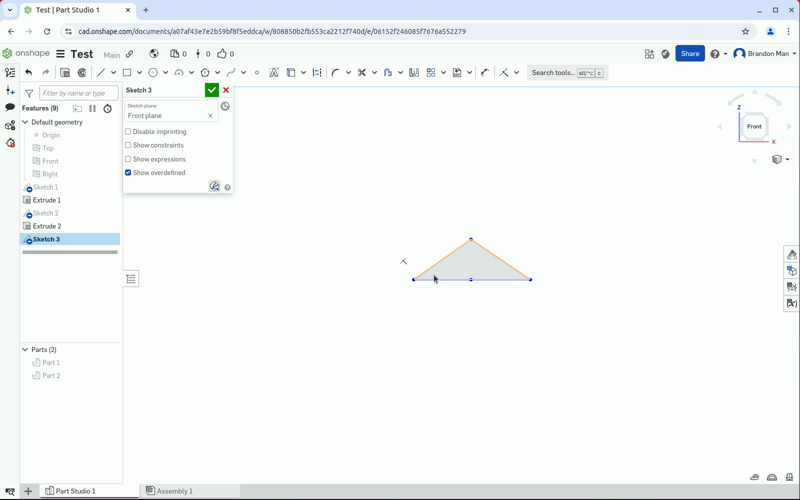
scroll(6)
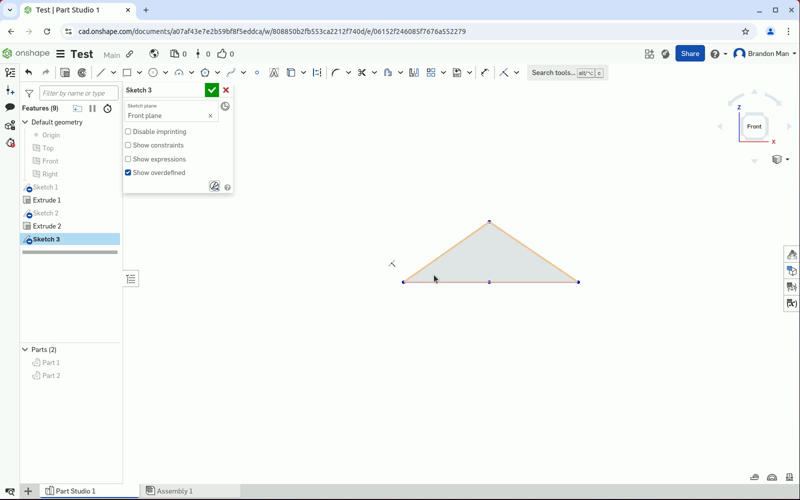
scroll(6)
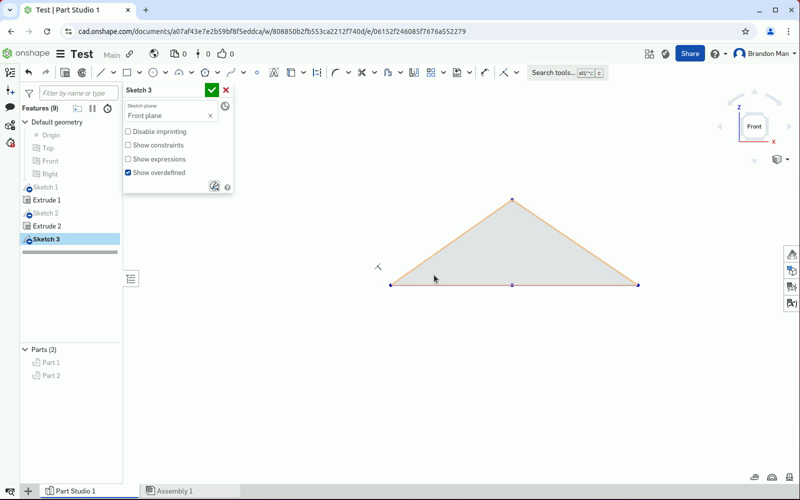
scroll(6)
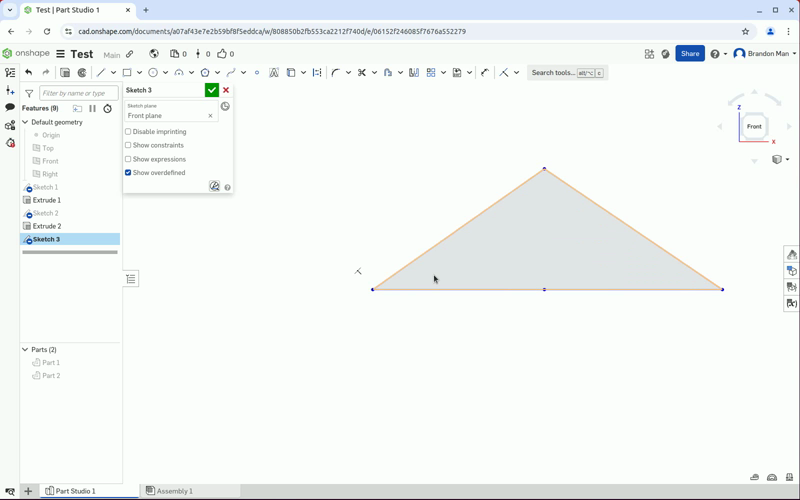
scroll(6)
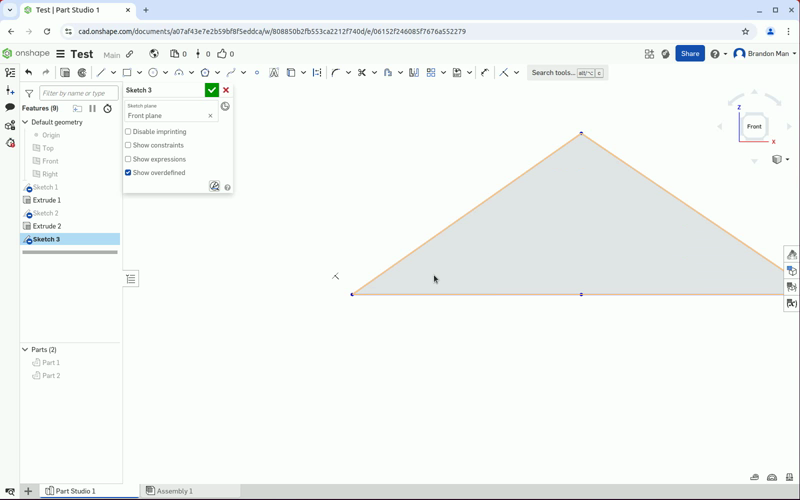
scroll(6)
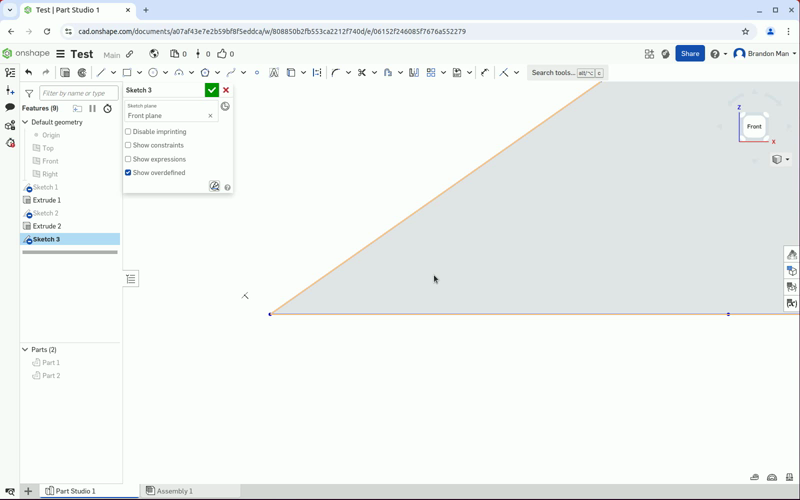
click(434, 274)
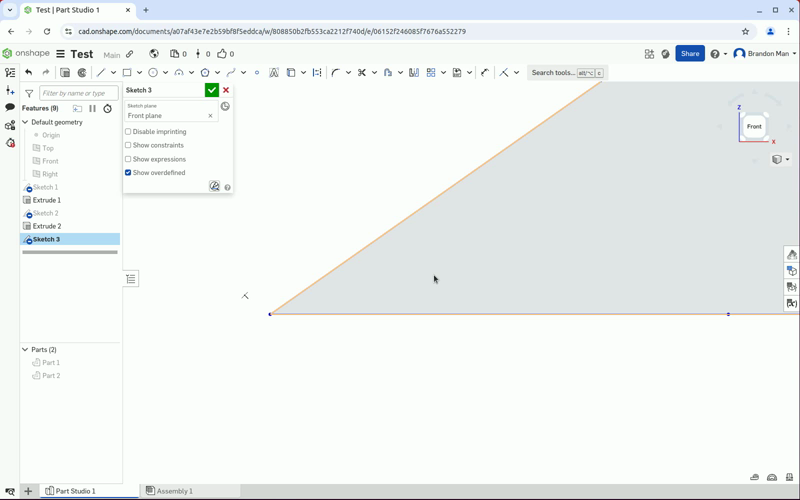
scroll(-6)
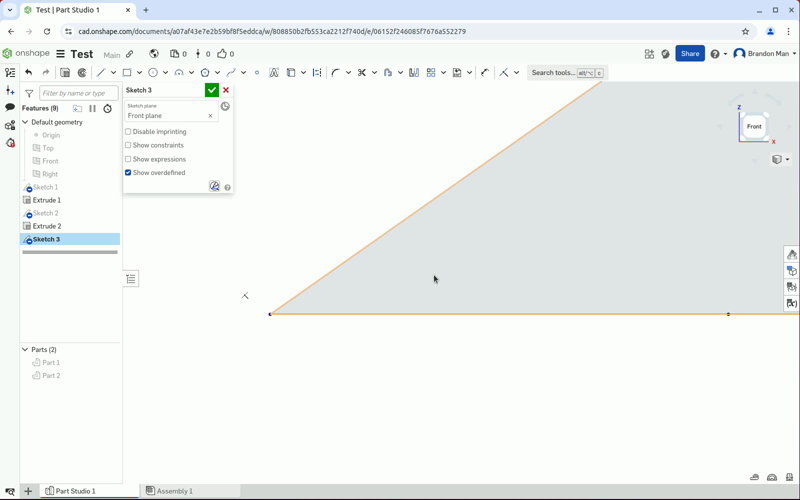
scroll(-6)
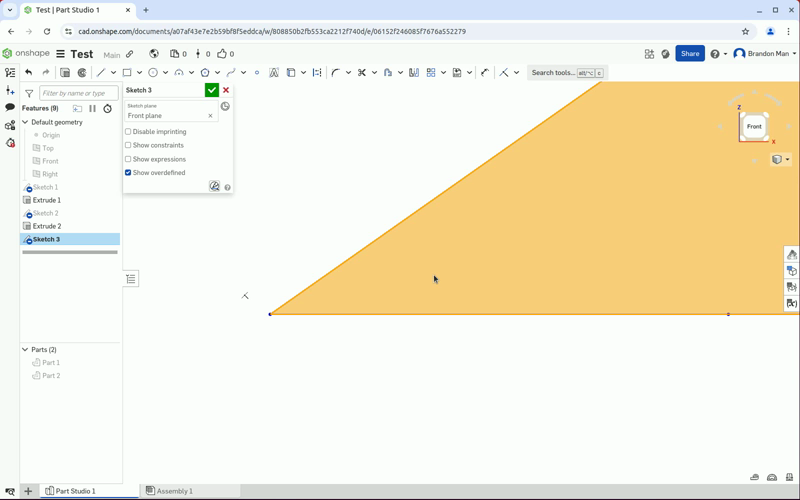
scroll(-6)
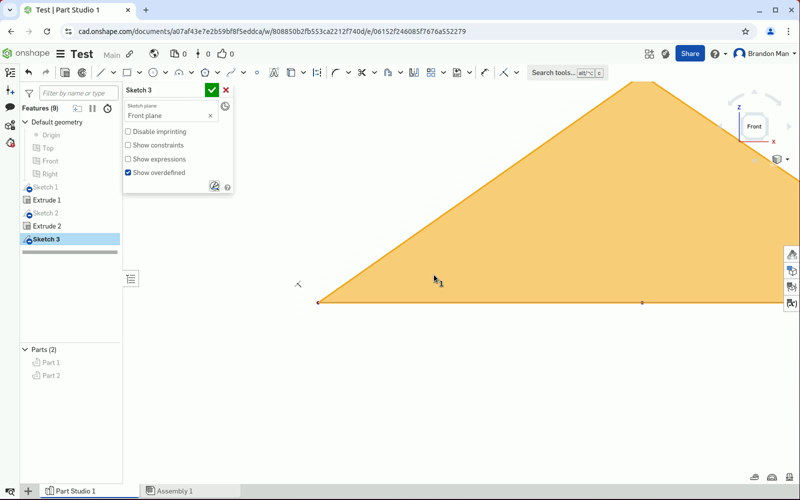
scroll(-6)
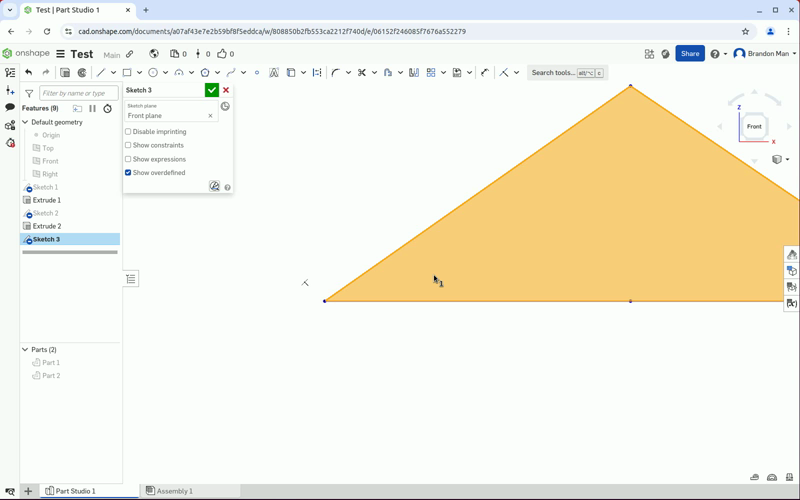
scroll(-6)
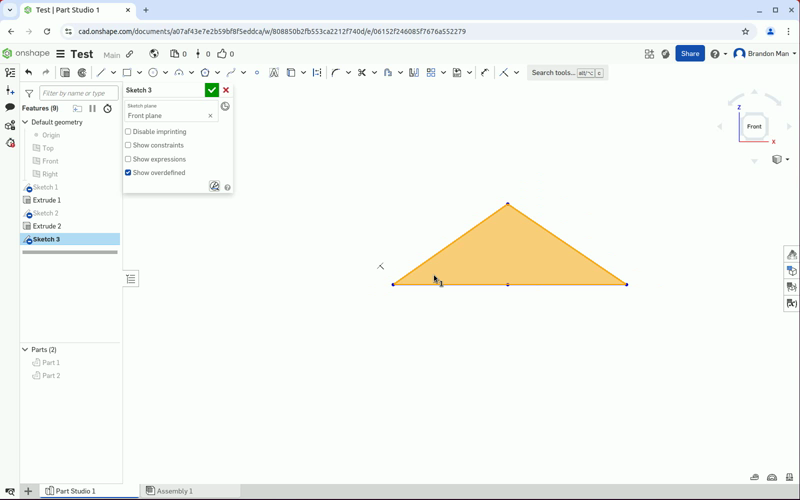
scroll(-6)
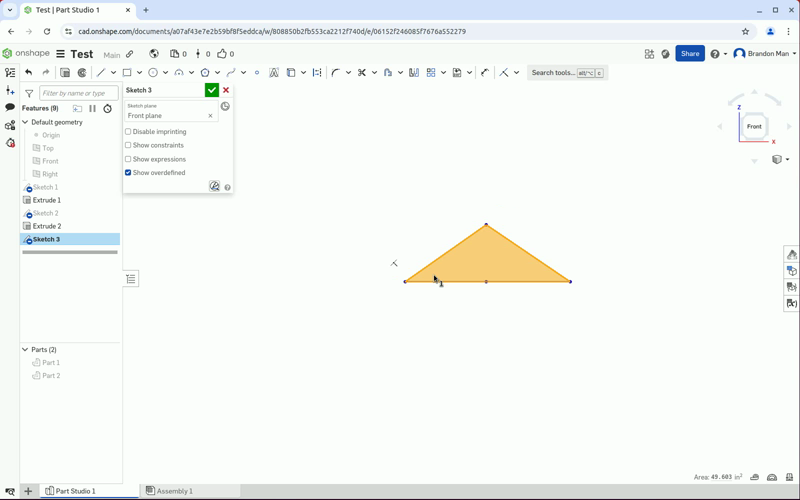
scroll(-6)
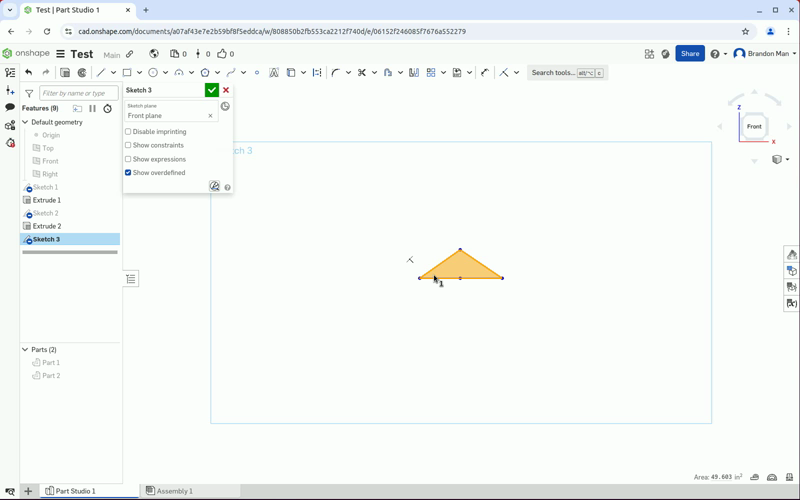
mouse_move(73, 352)
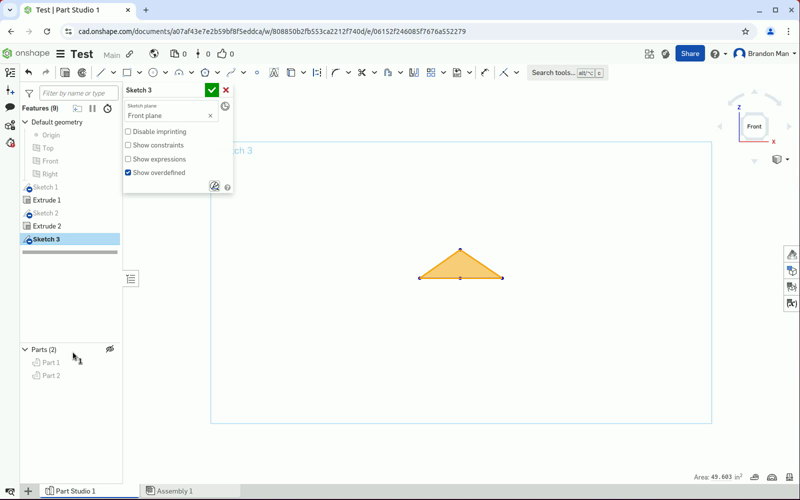
key(shift+y)
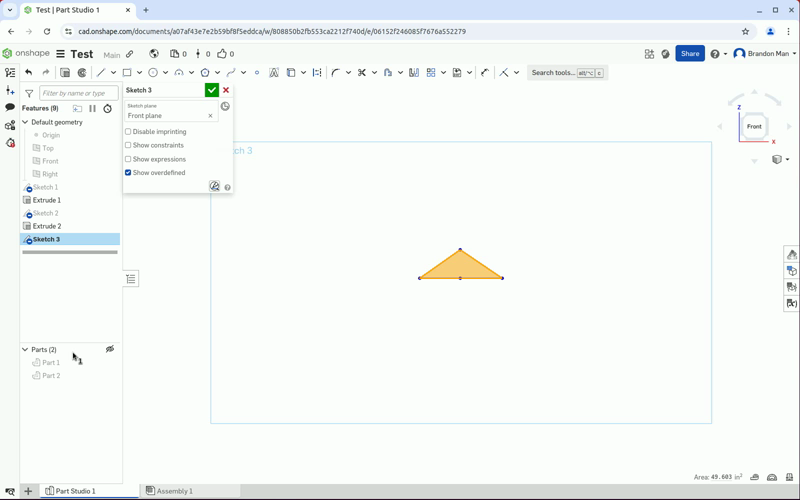
key(shift+e)
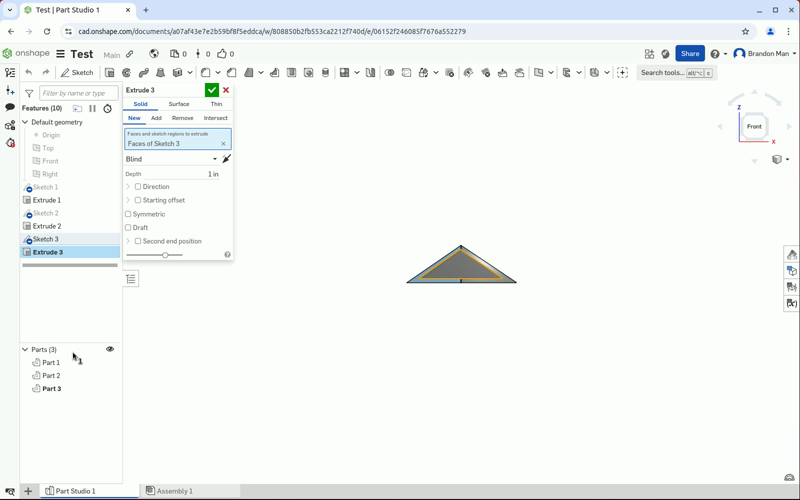
mouse_move(143, 106)
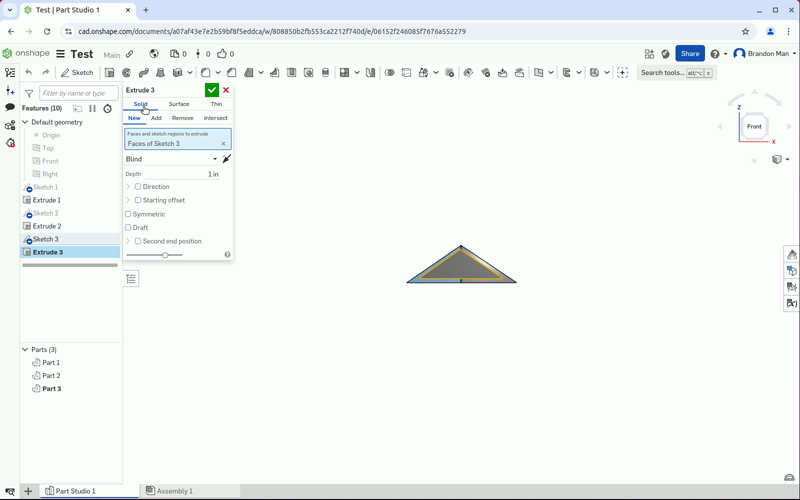
click(143, 106)
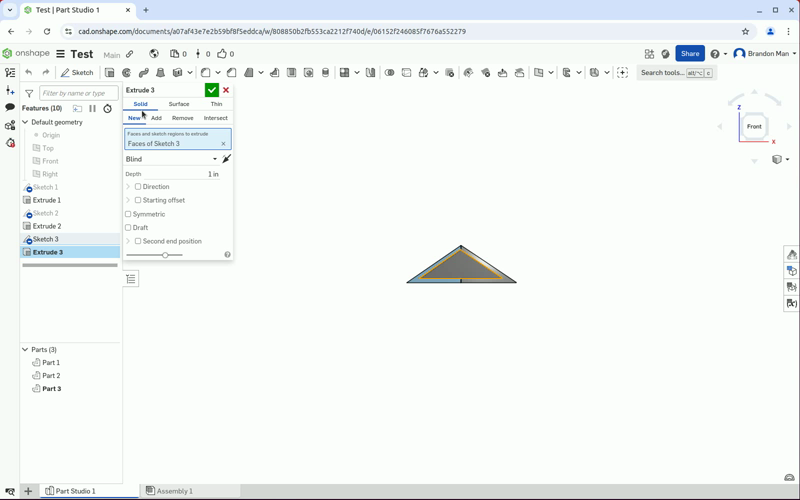
mouse_move(137, 120)
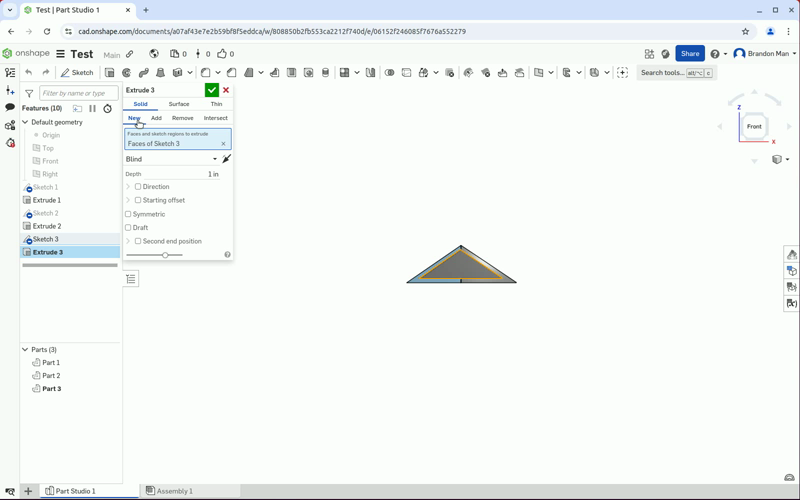
click(137, 120)
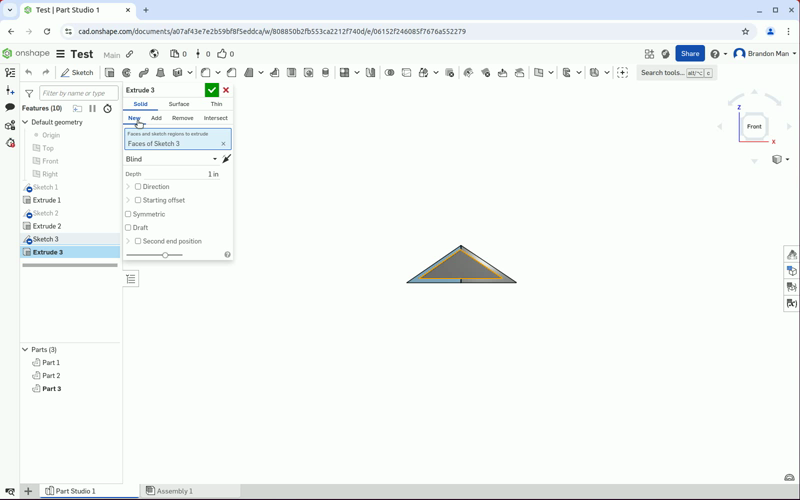
key(tab, 4)
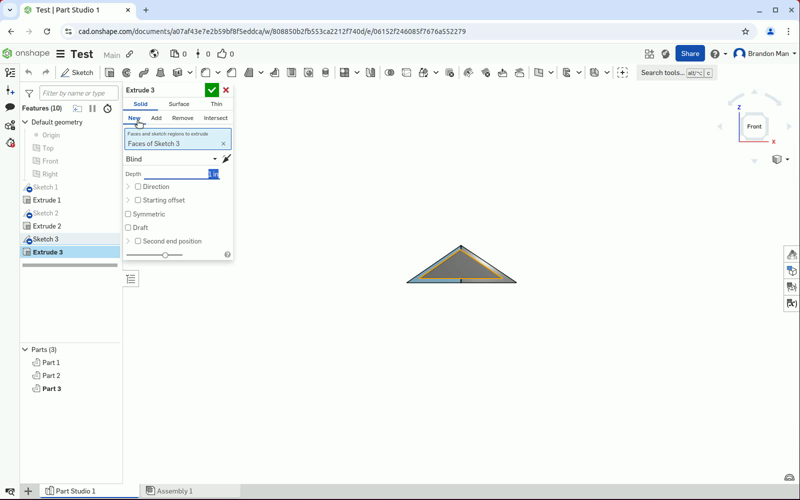
text(21.905)
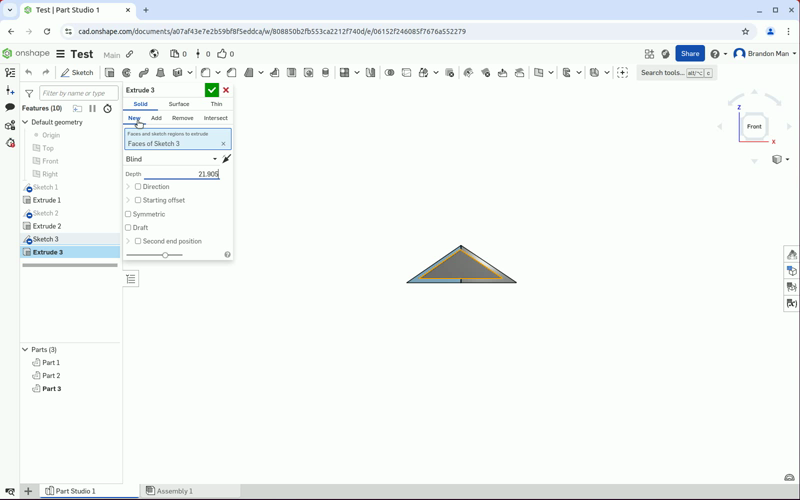
key(enter)
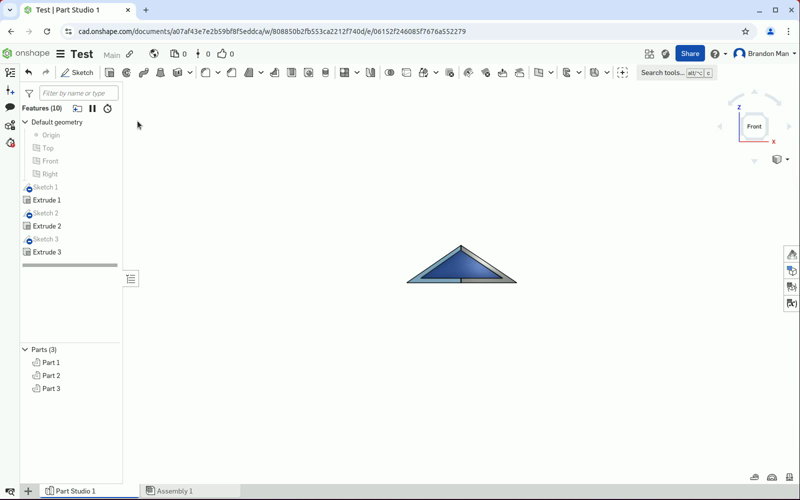
key(shift+h)
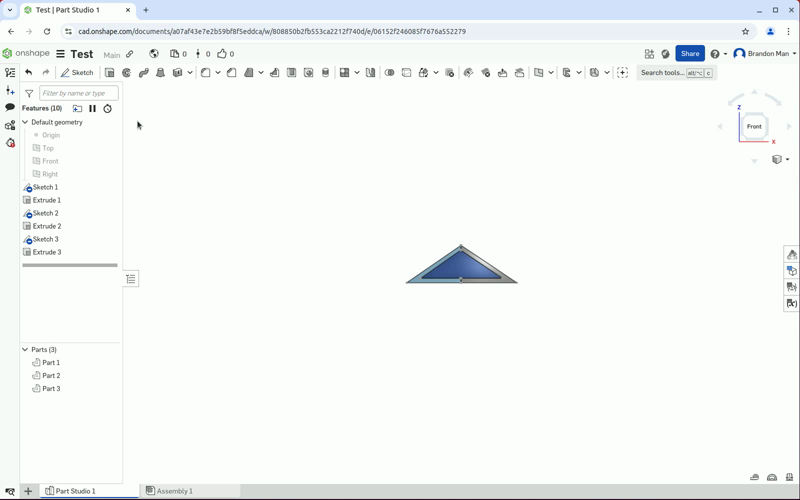
key(shift+h)
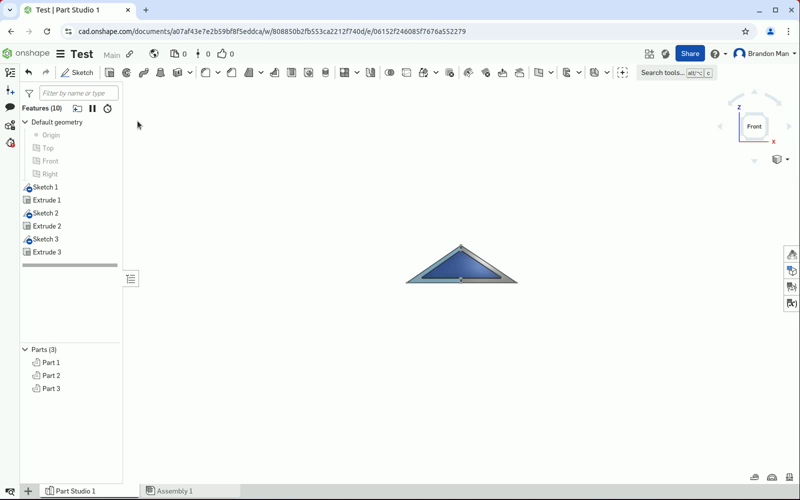
key(shift+7)
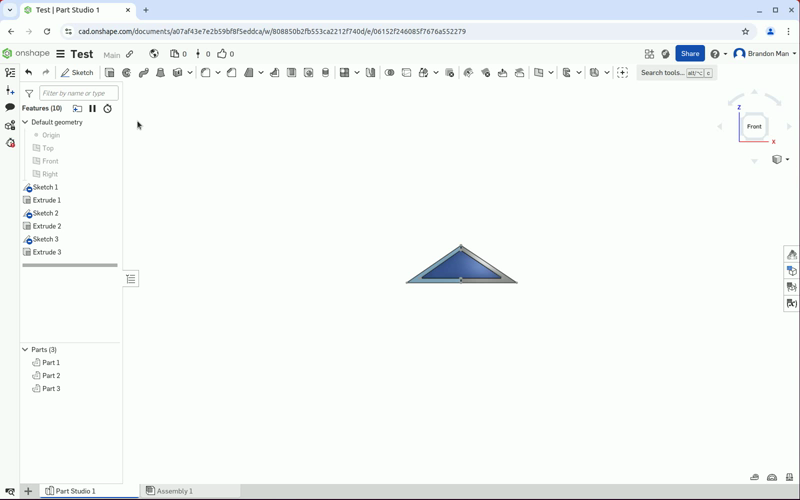
key(left, 2)
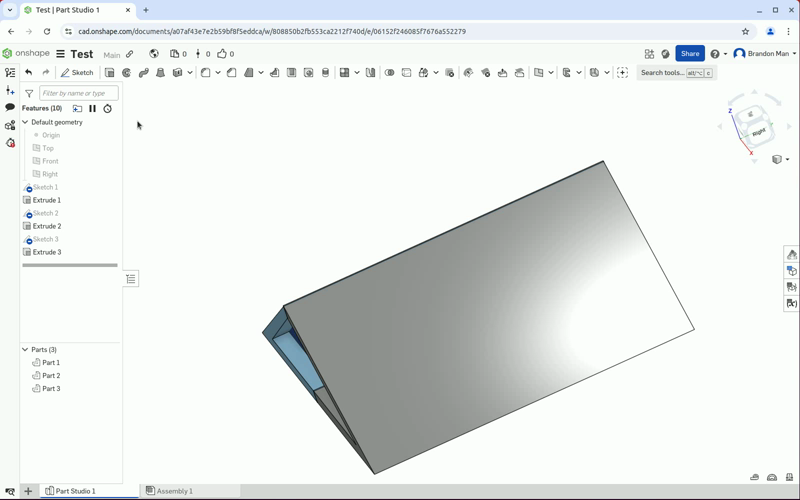
key(down, 2)
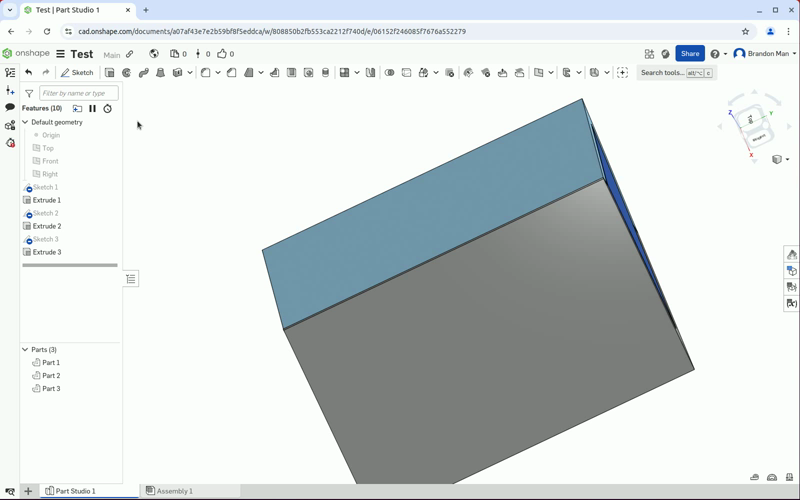
key(up, 2)
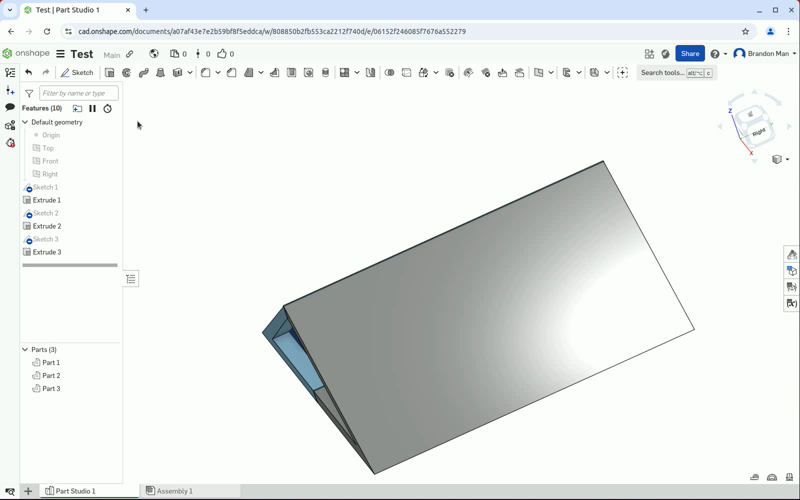
key(right, 2)
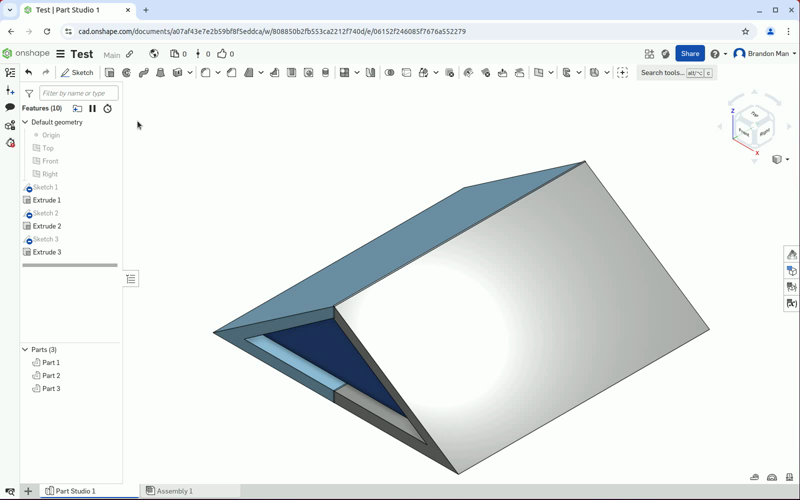
mouse_move(73, 189)
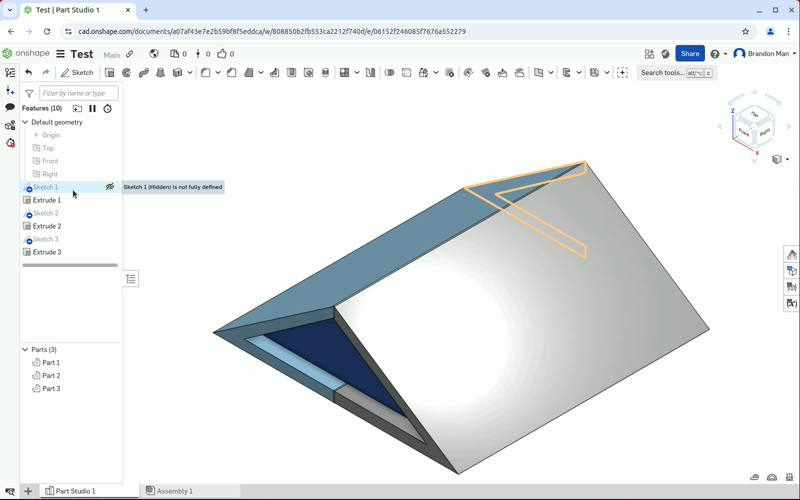
click(73, 189)